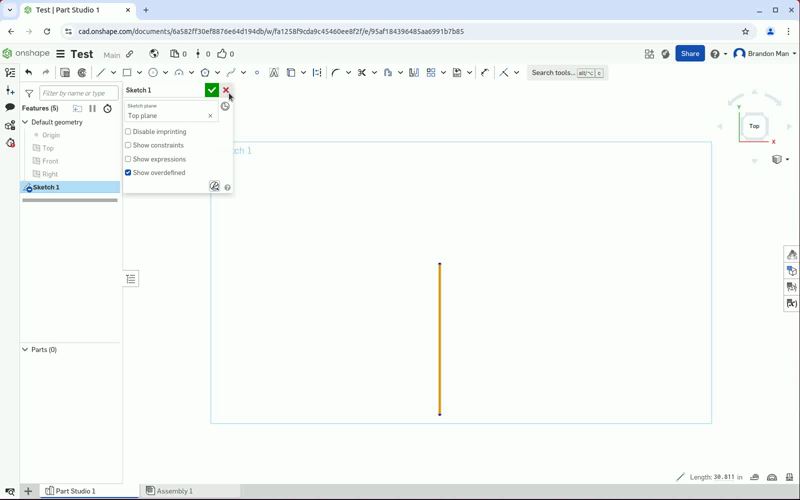
key(shift+h)
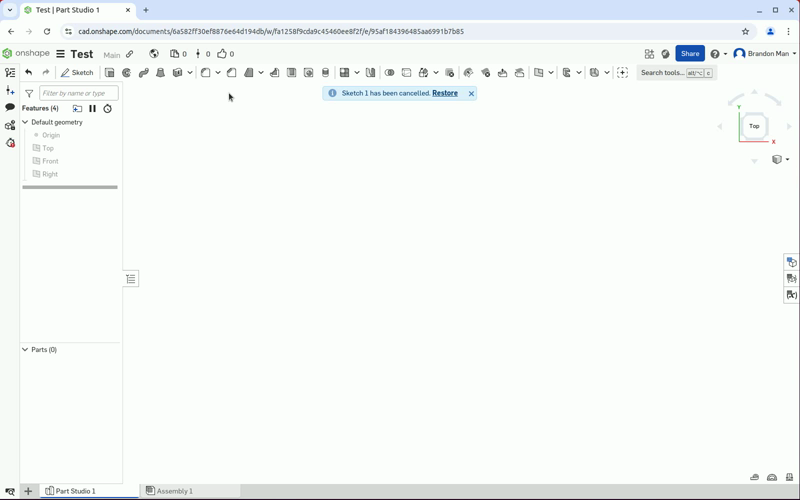
mouse_move(73, 352)
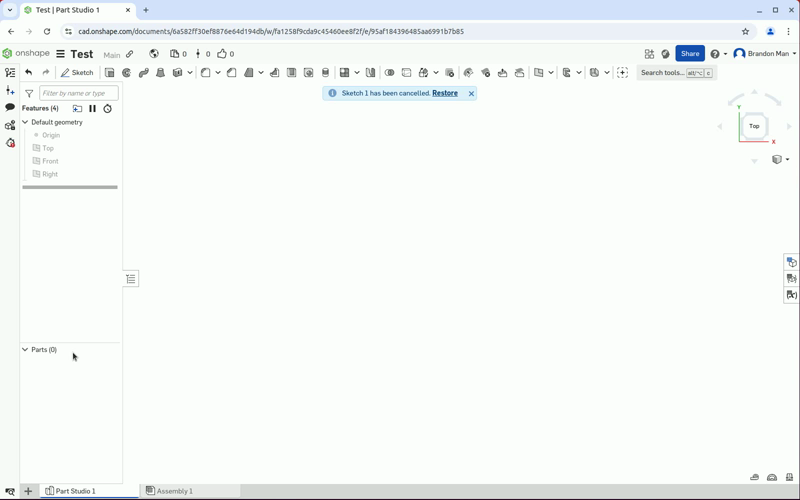
key(y)
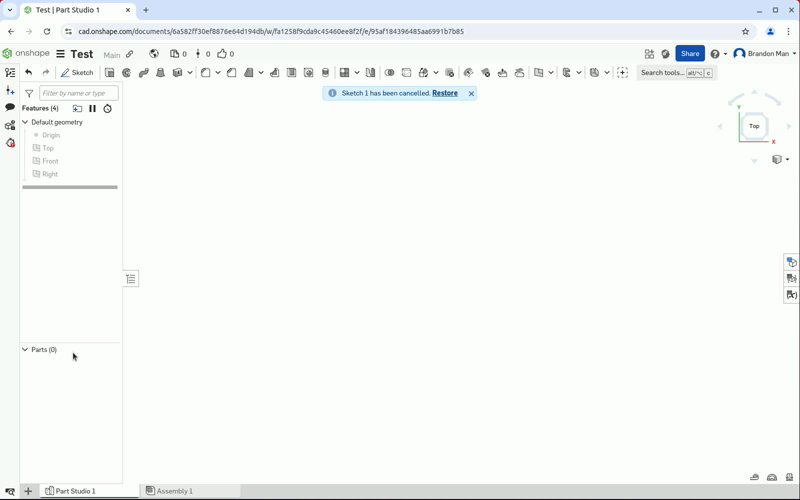
key(shift+p)
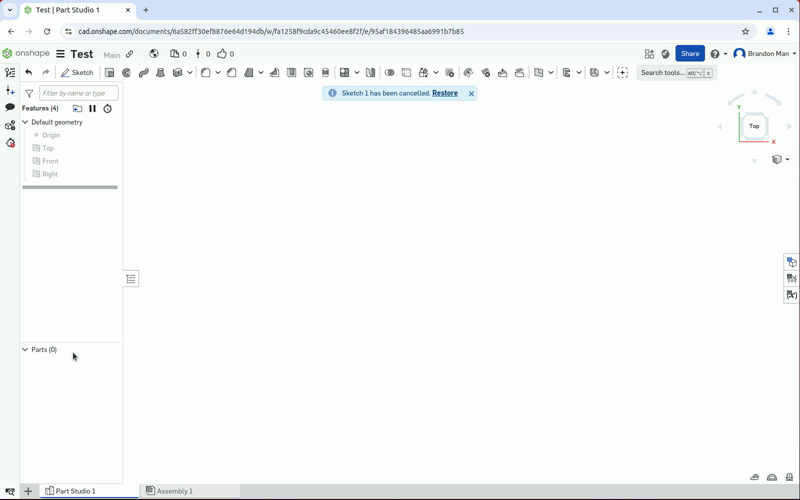
key(space)
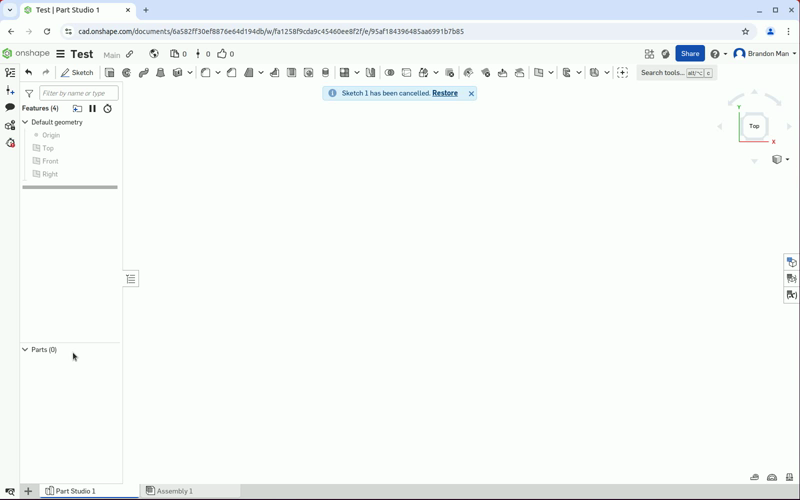
key_down(shift)
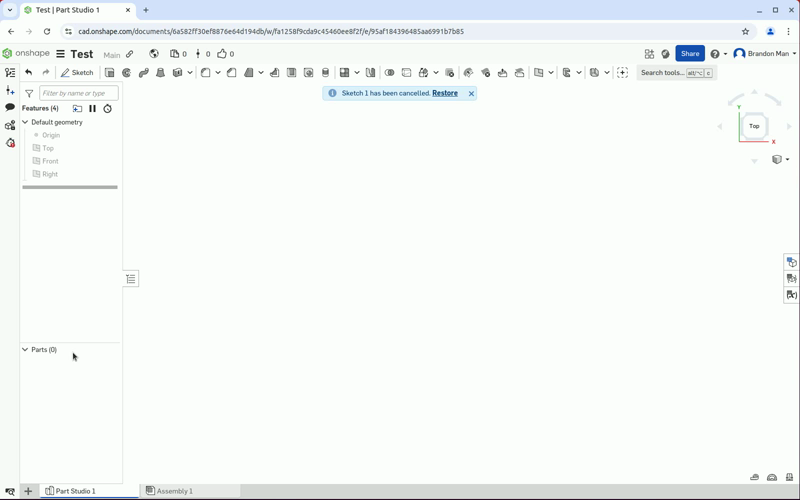
key(up)
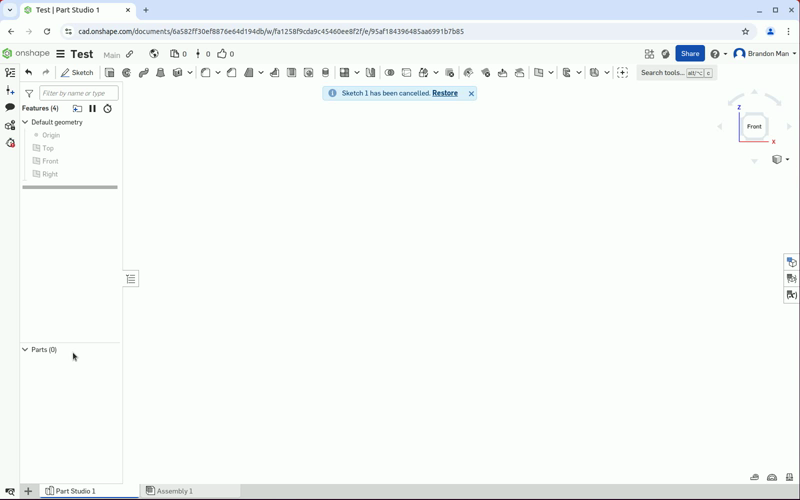
key_up(shift)
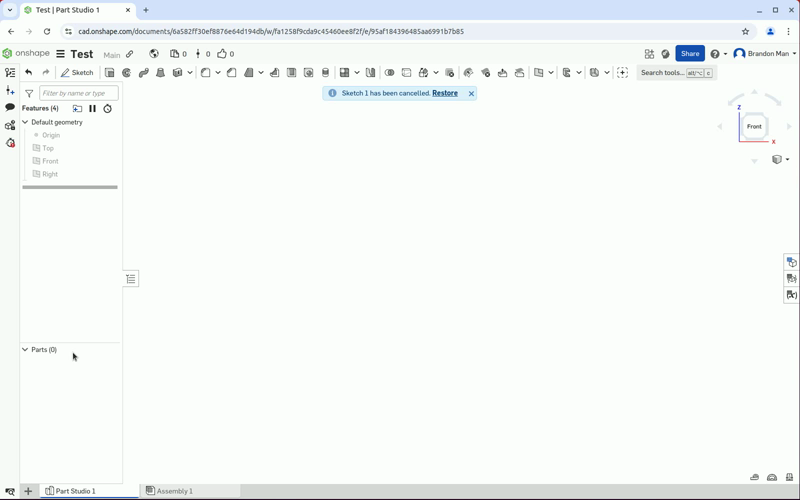
mouse_move(73, 352)
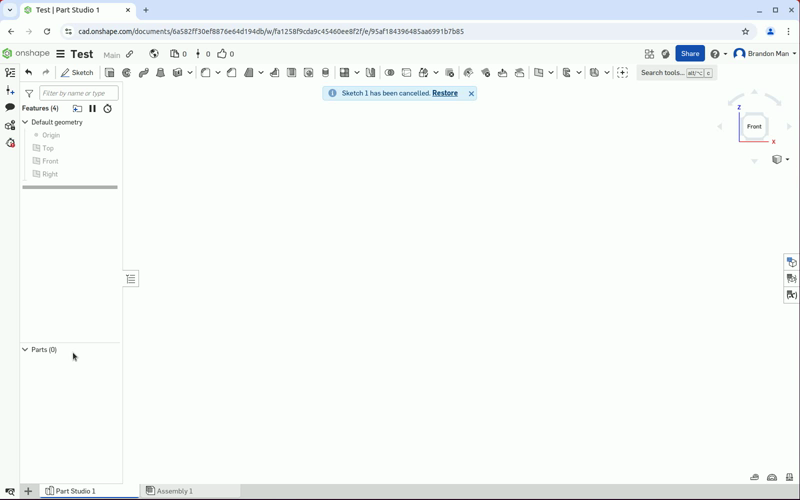
key(shift+y)
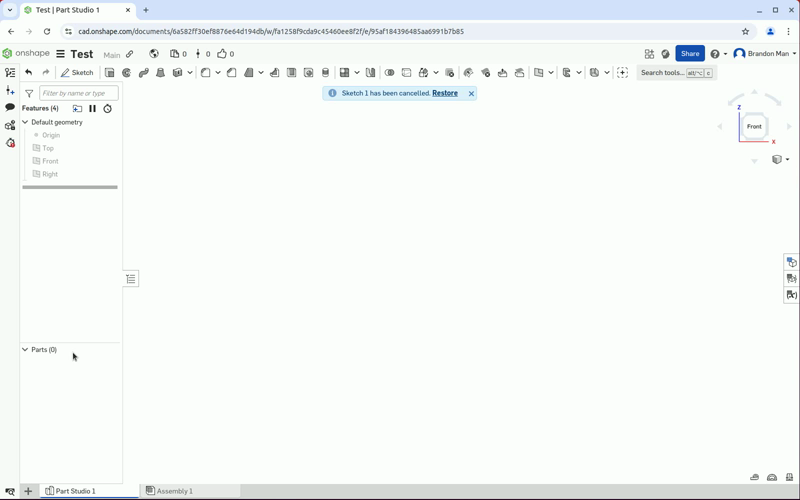
key(shift+s)
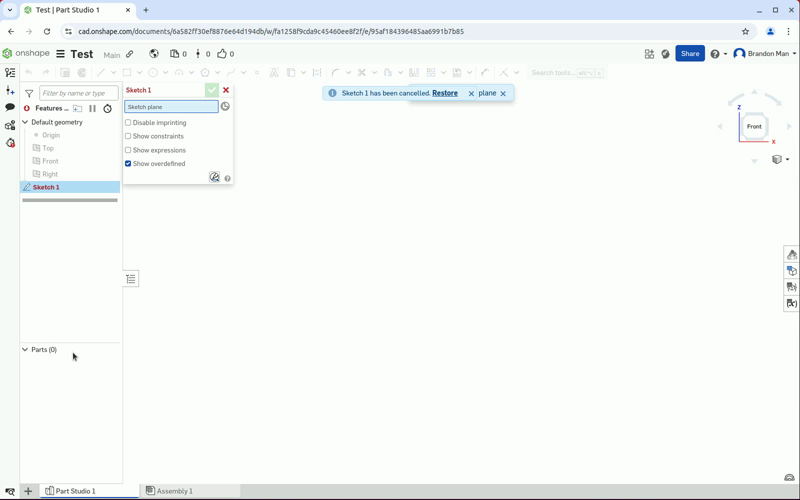
mouse_move(73, 163)
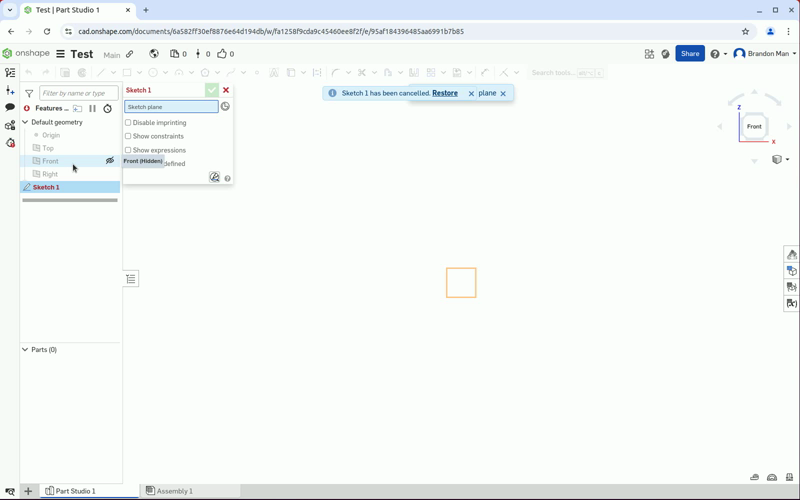
click(73, 163)
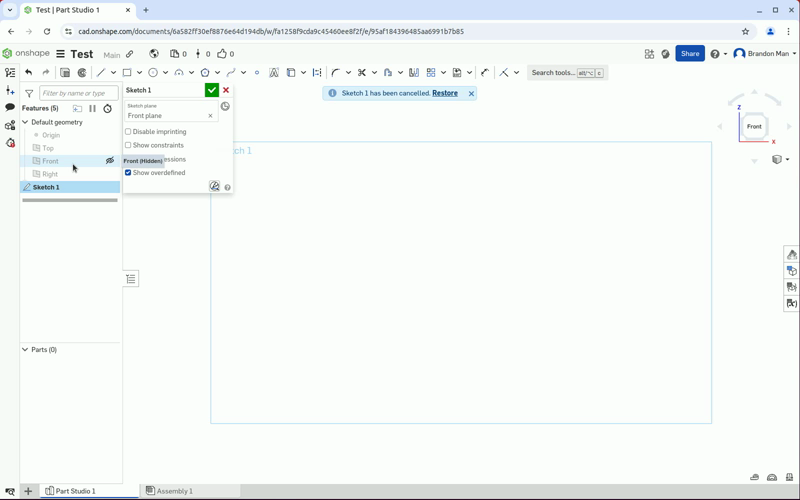
mouse_move(73, 352)
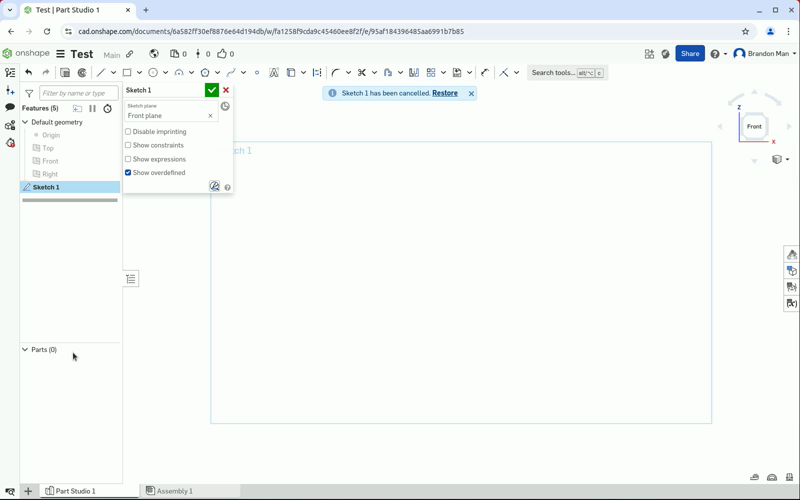
key(y)
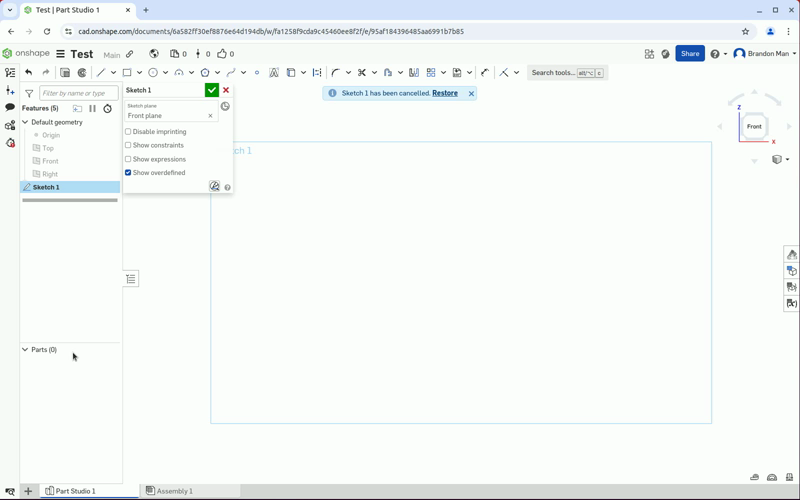
key(l)
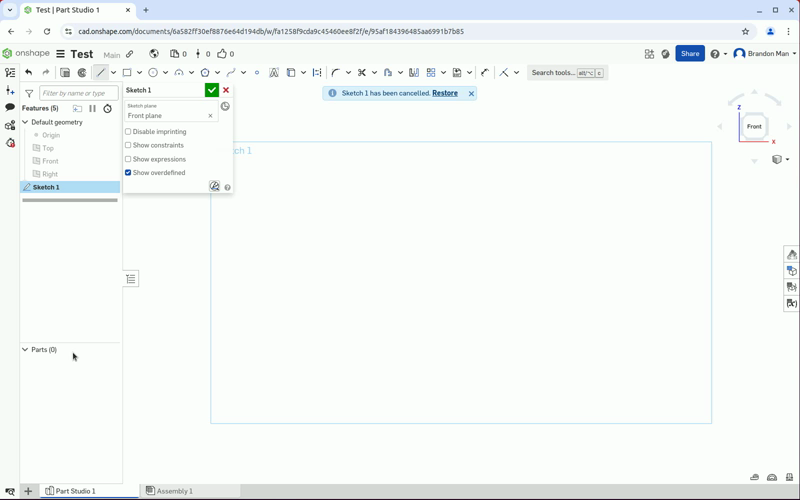
key_down(shift)
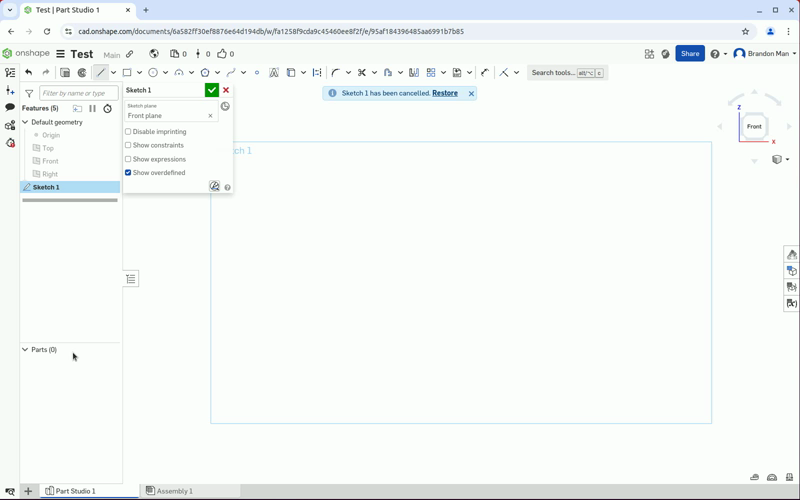
mouse_move(460, 282)
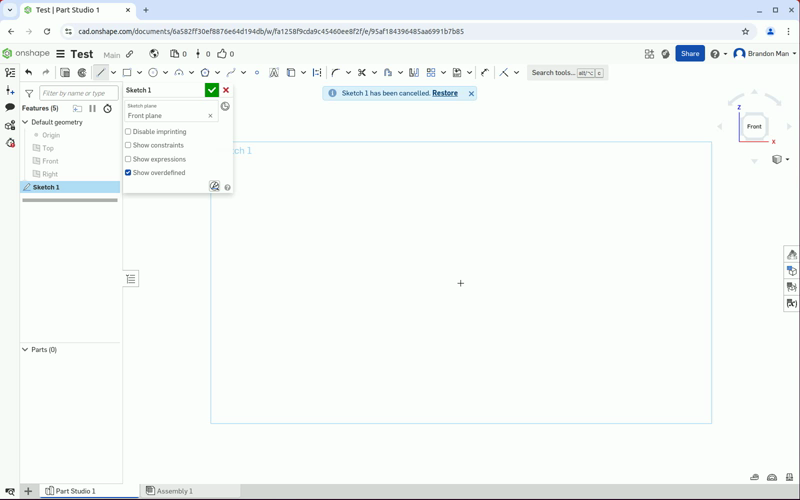
click(460, 282)
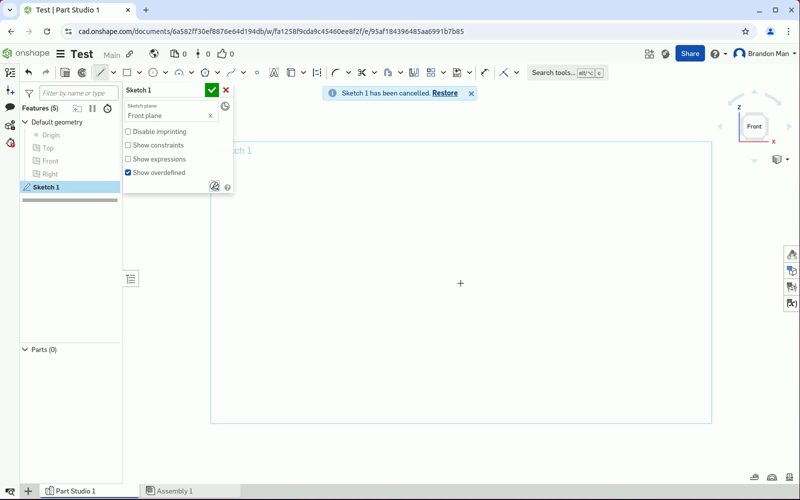
key_up(shift)
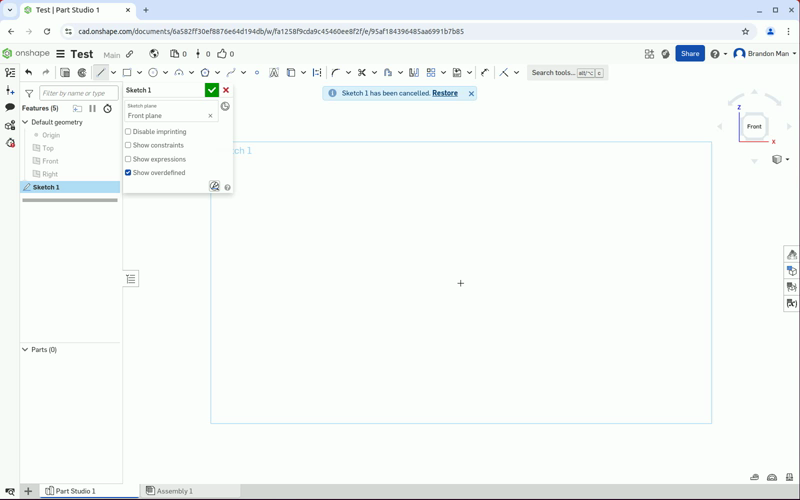
key_down(shift)
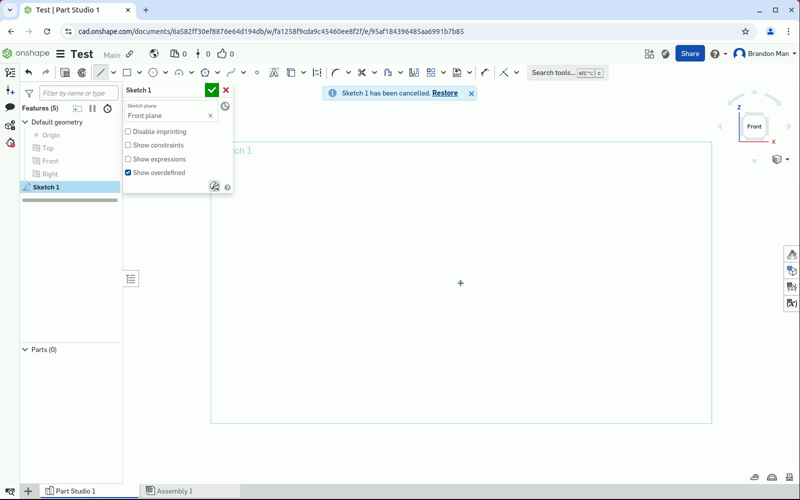
mouse_move(544, 282)
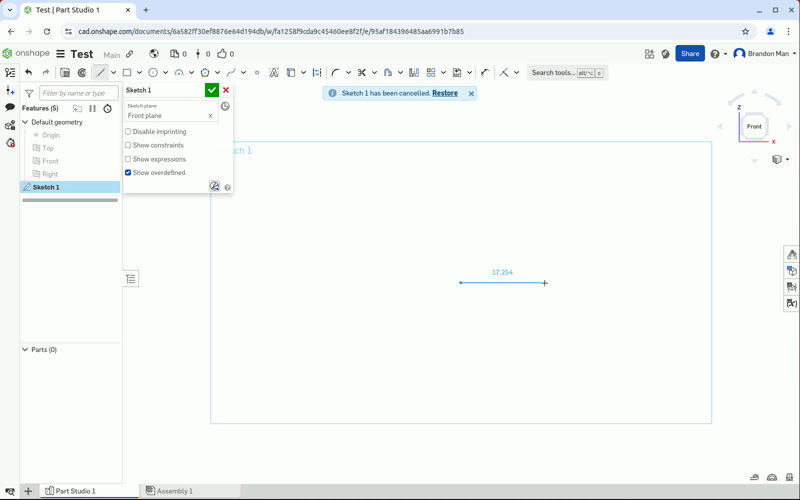
click(544, 282)
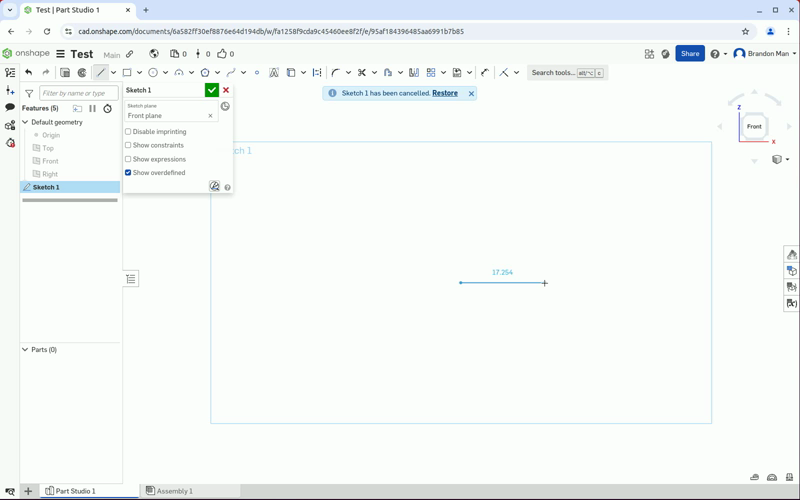
key_up(shift)
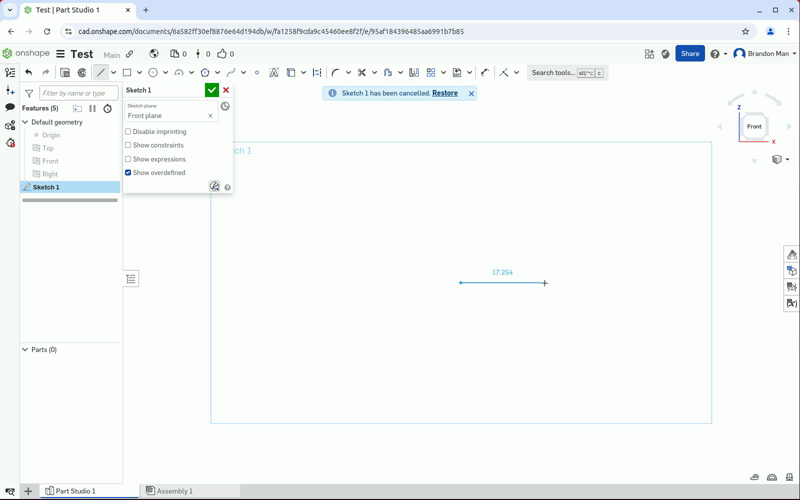
key_down(shift)
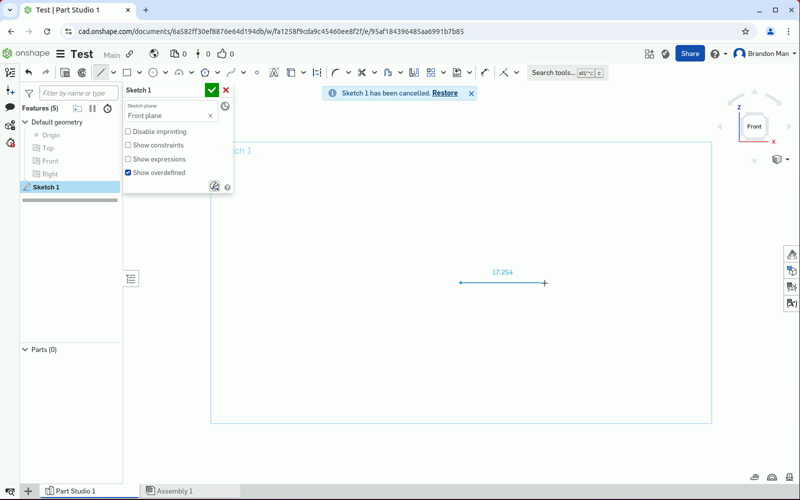
mouse_move(574, 282)
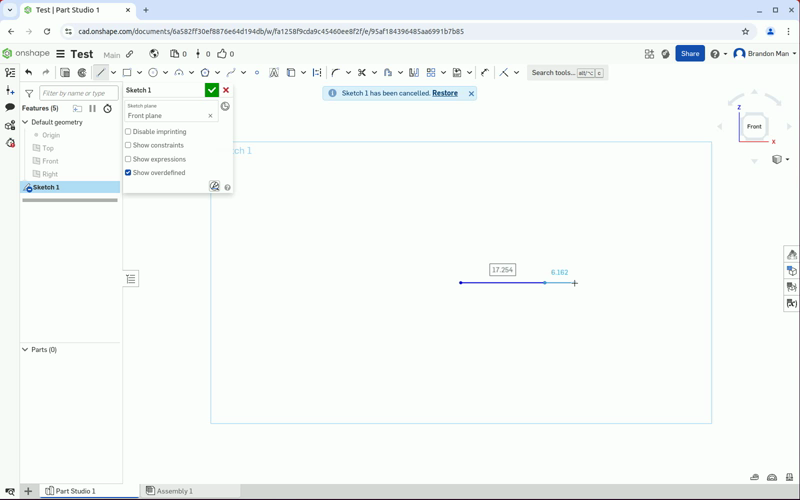
mouse_move(544, 226)
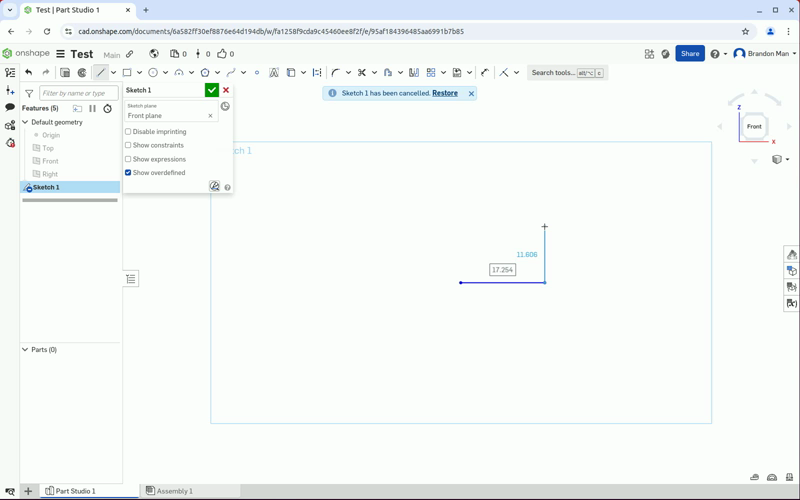
click(544, 226)
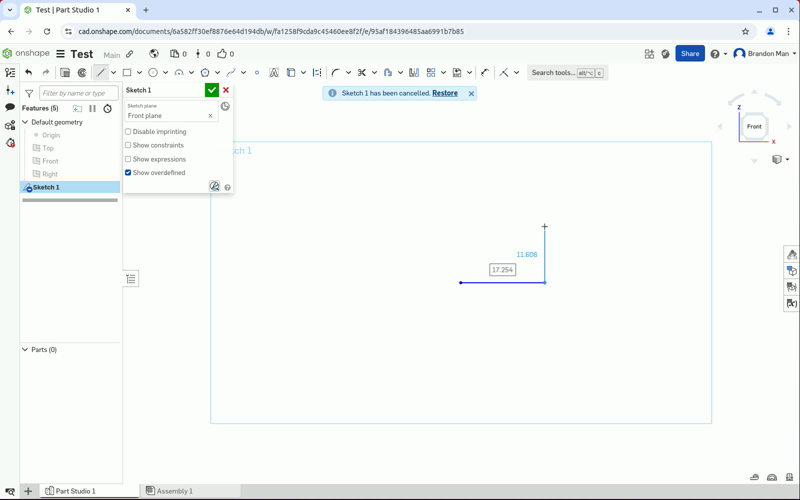
key_up(shift)
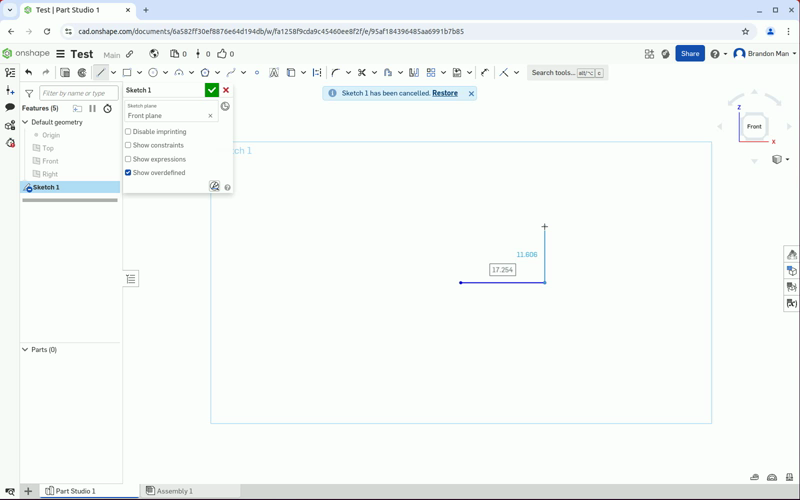
key_down(shift)
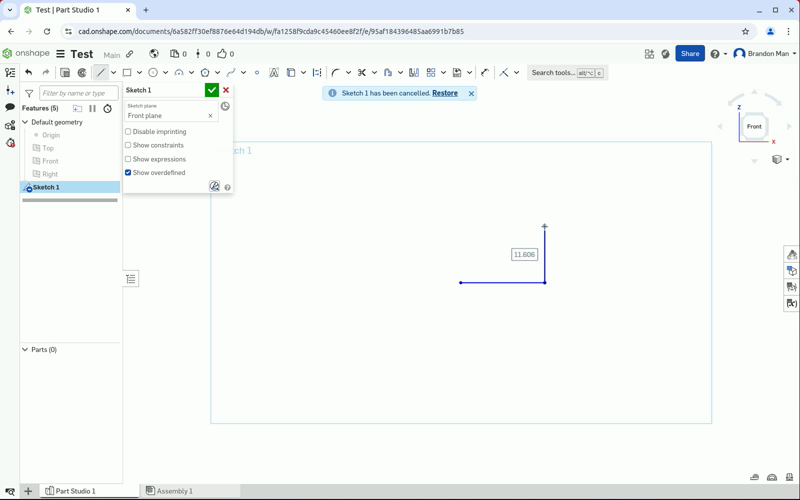
mouse_move(489, 170)
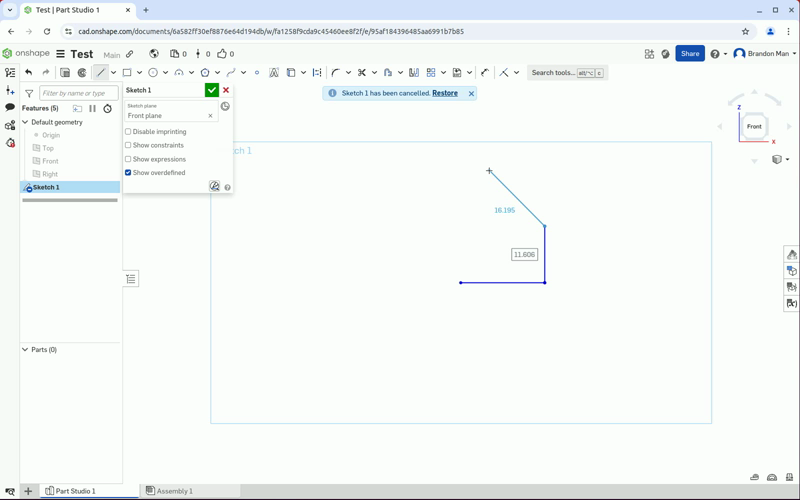
click(489, 170)
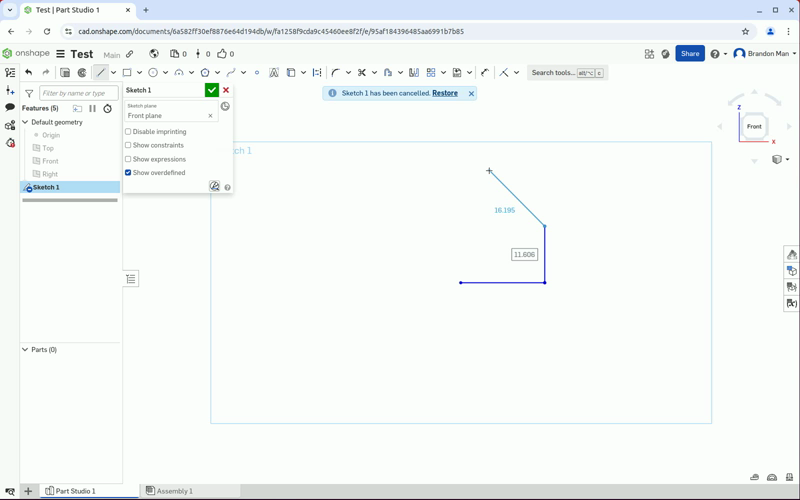
key_up(shift)
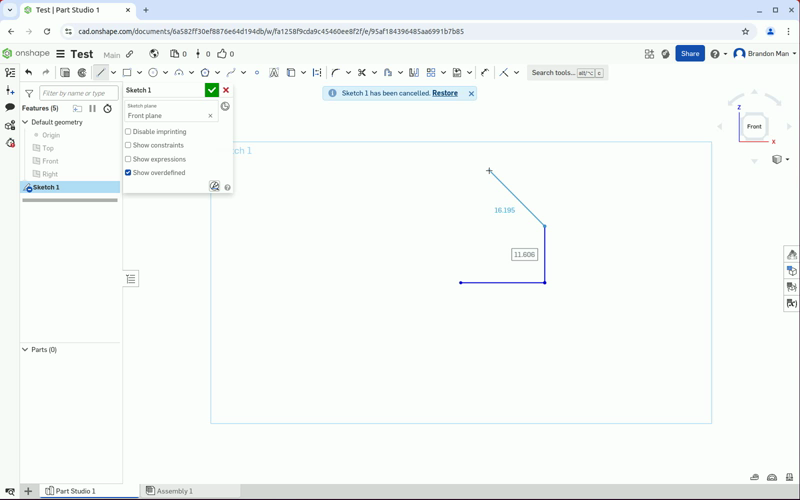
key_down(shift)
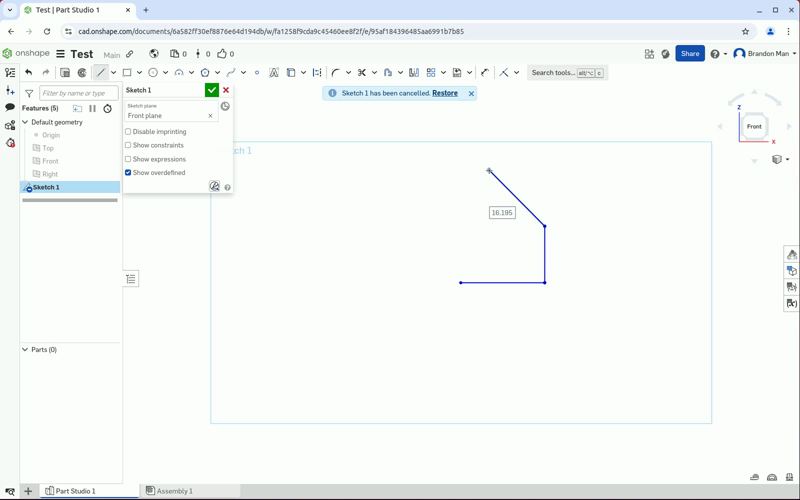
mouse_move(519, 170)
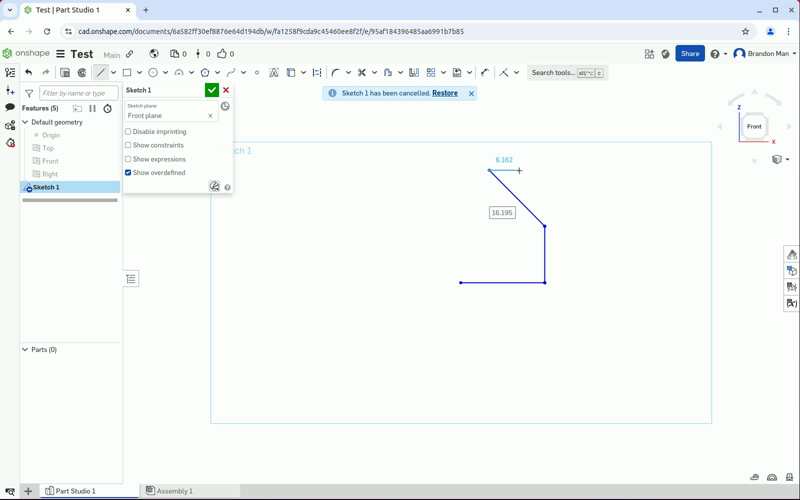
mouse_move(460, 170)
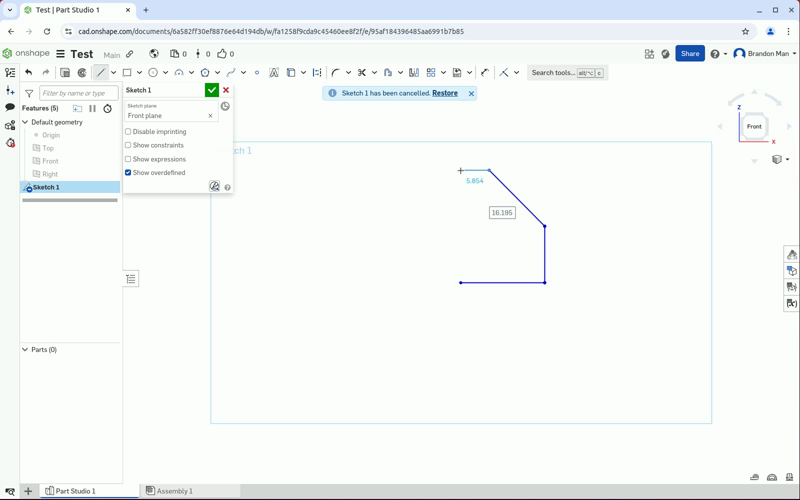
click(460, 170)
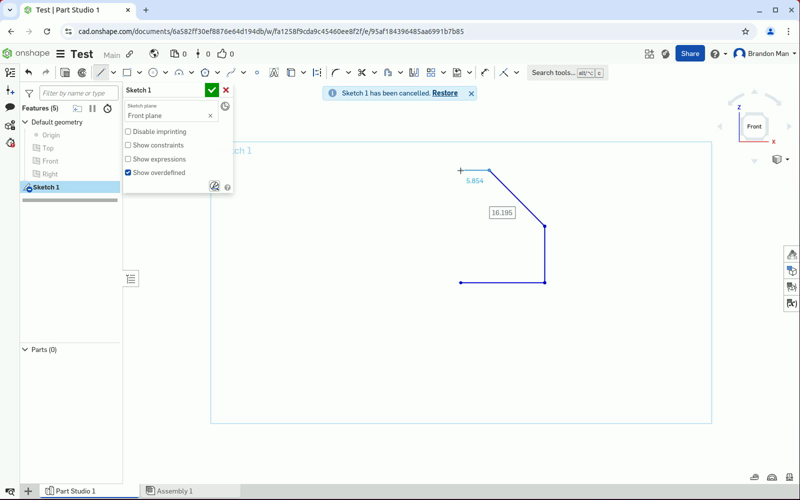
key_up(shift)
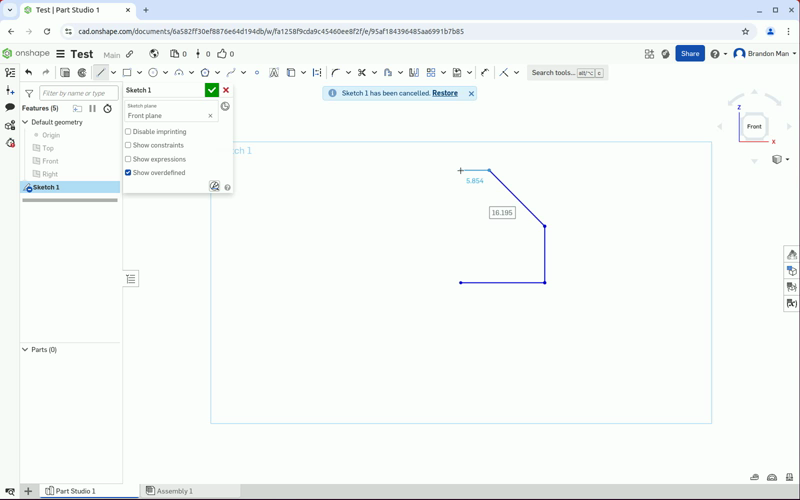
key_down(shift)
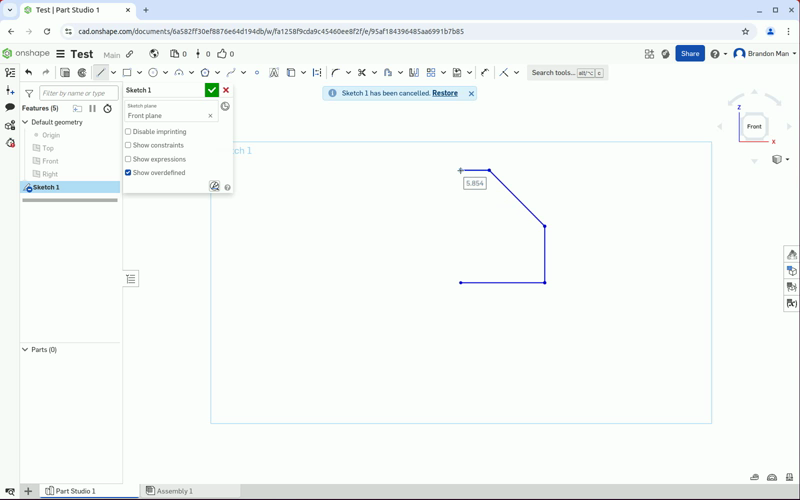
mouse_move(460, 282)
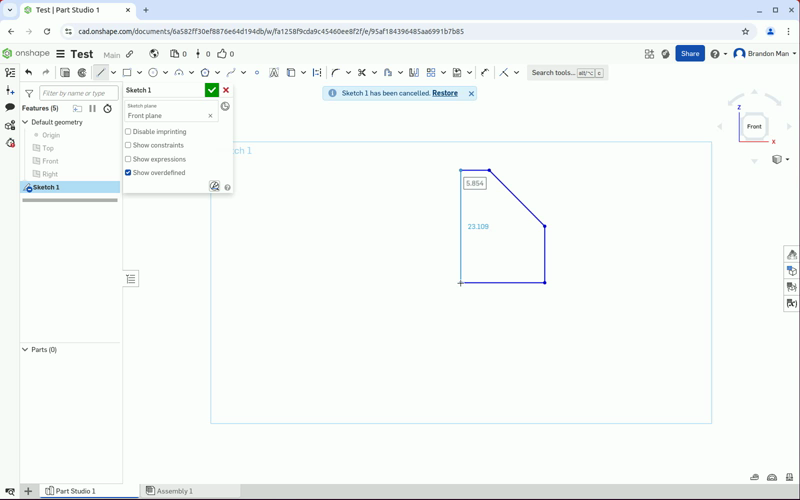
key_up(shift)
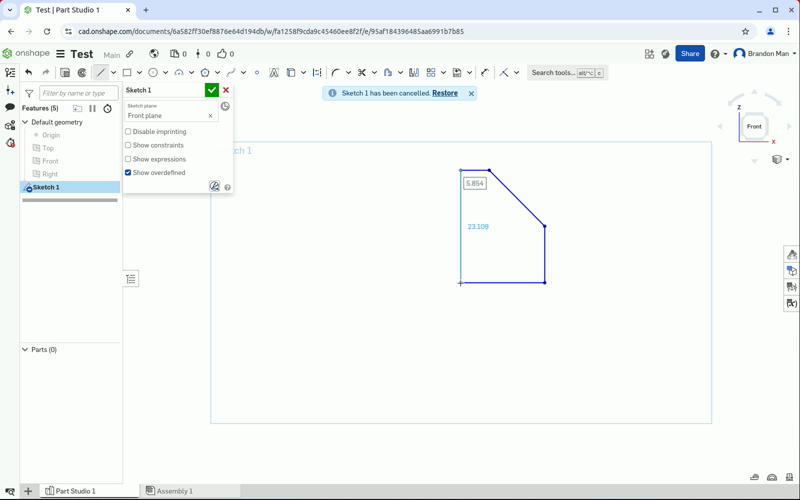
click(460, 282)
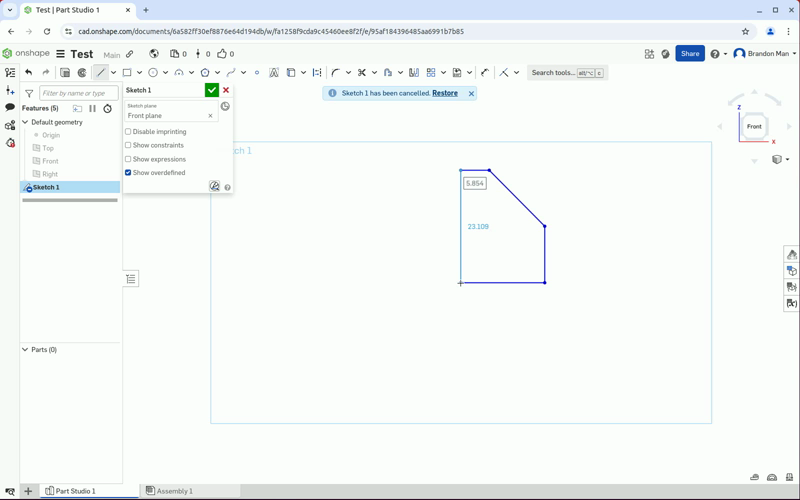
key(esc)
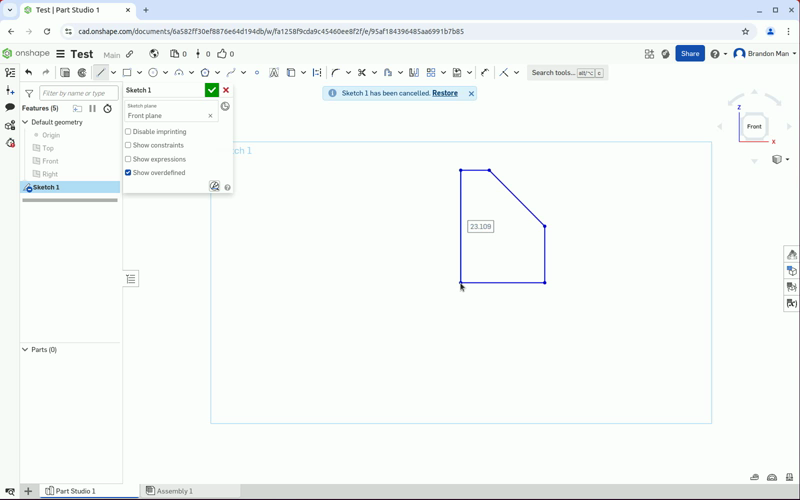
mouse_move(525, 221)
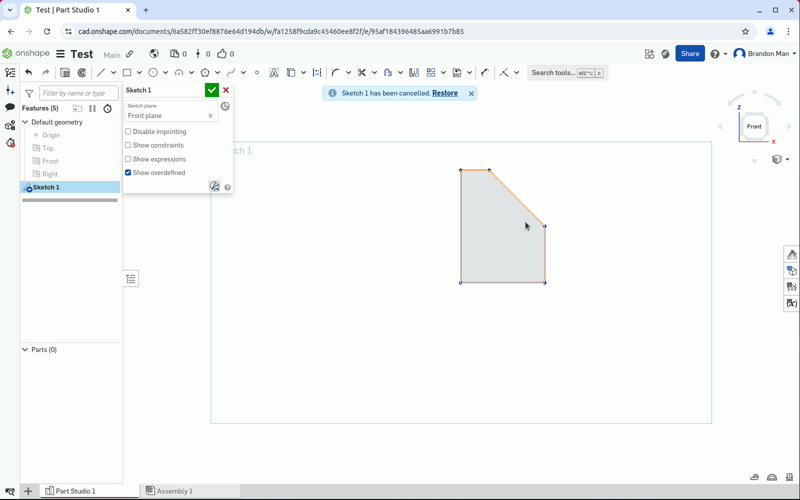
click(525, 221)
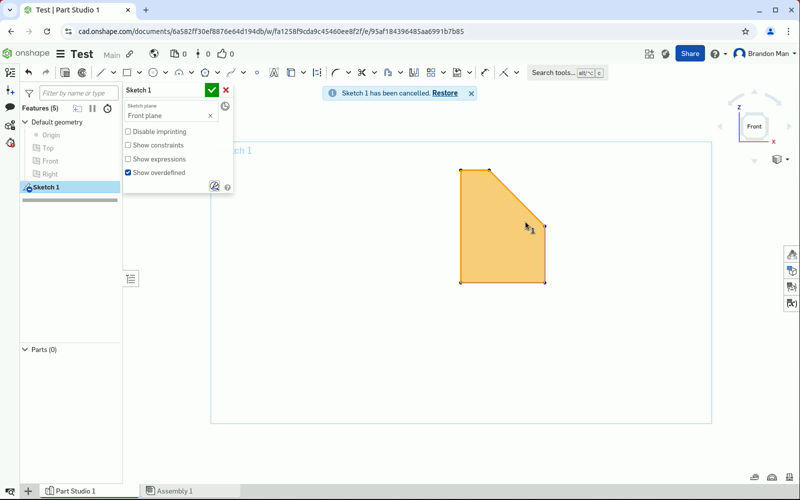
mouse_move(73, 352)
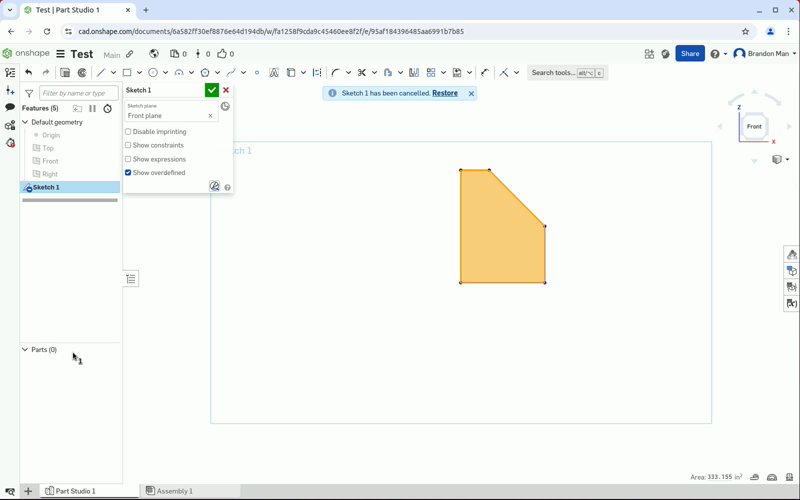
key(shift+y)
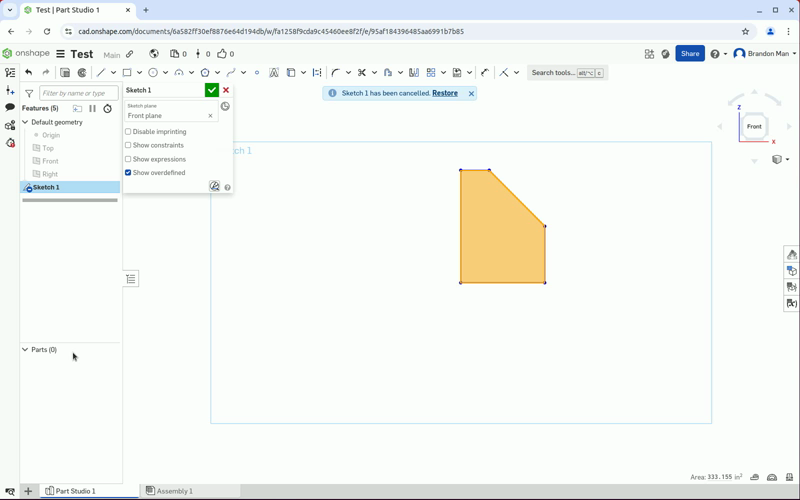
key(shift+e)
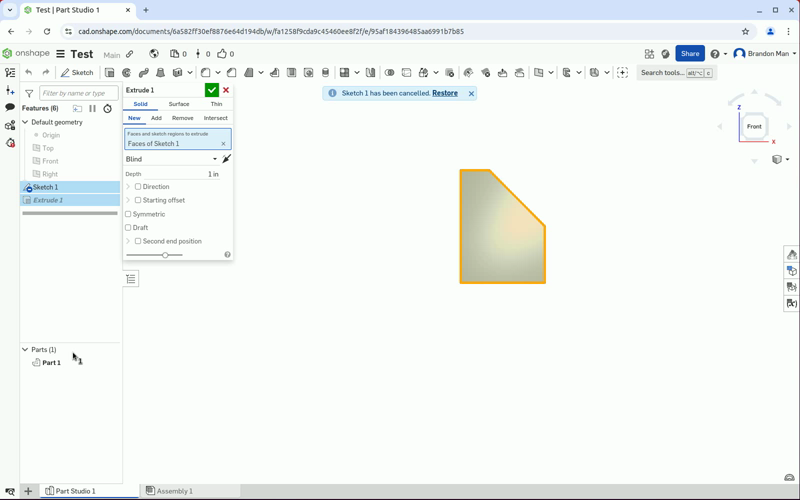
mouse_move(143, 106)
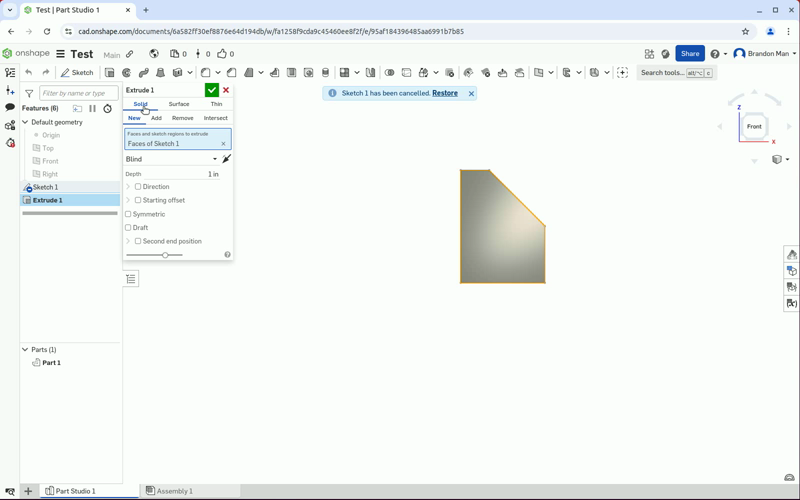
click(143, 106)
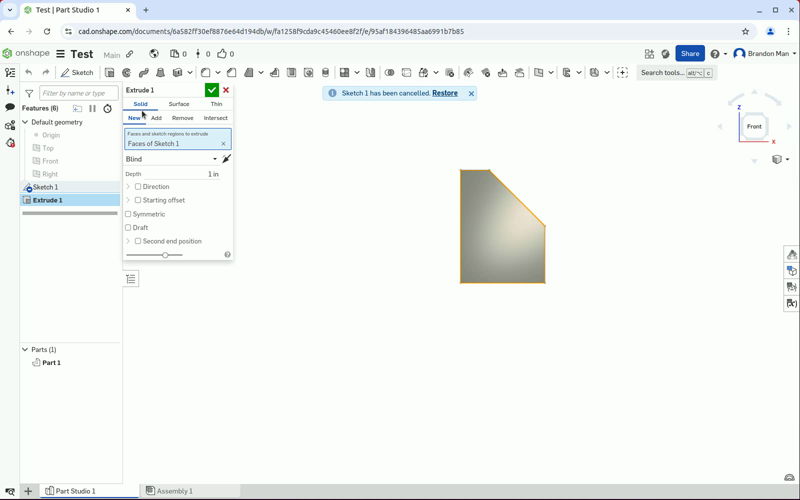
mouse_move(137, 120)
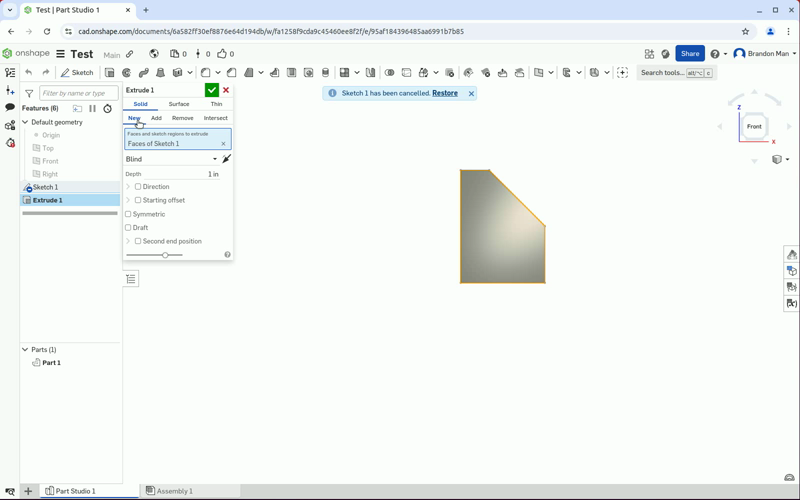
click(137, 120)
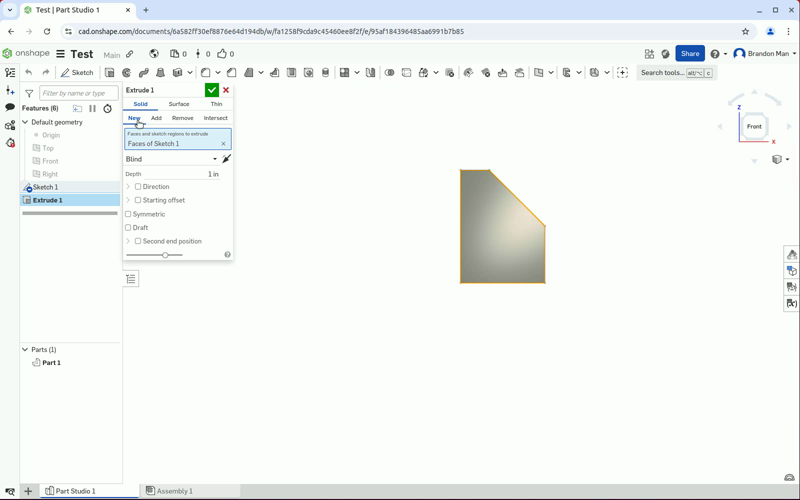
key(tab, 4)
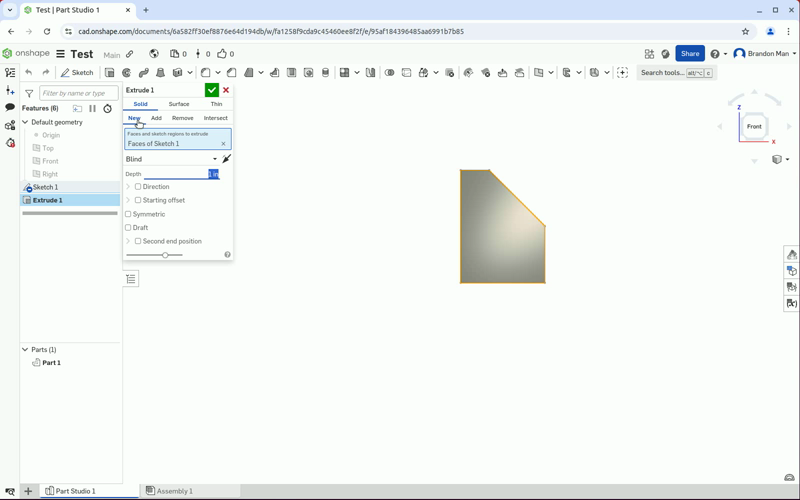
text(5.777)
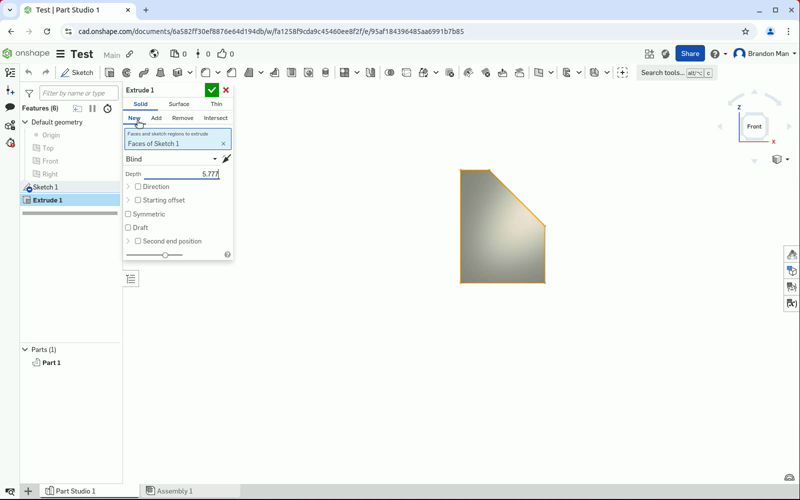
key(enter)
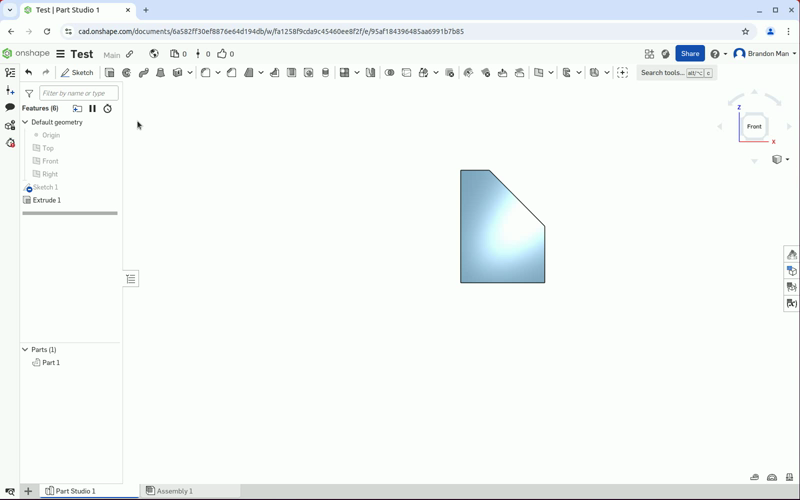
key(shift+h)
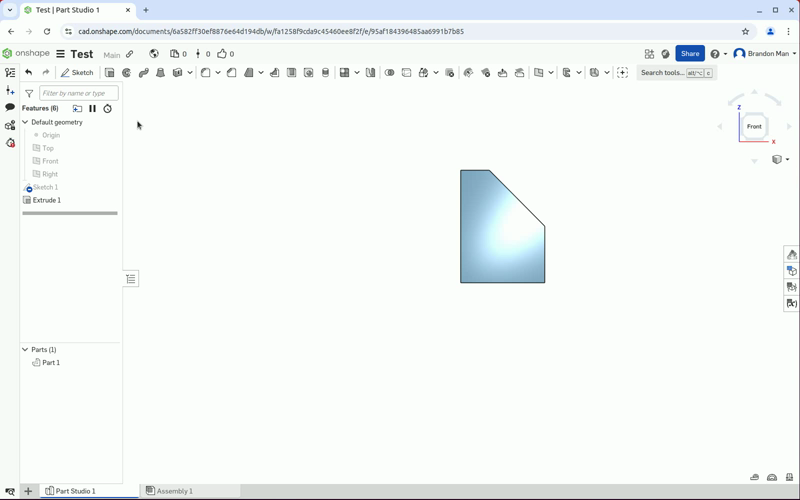
key(shift+h)
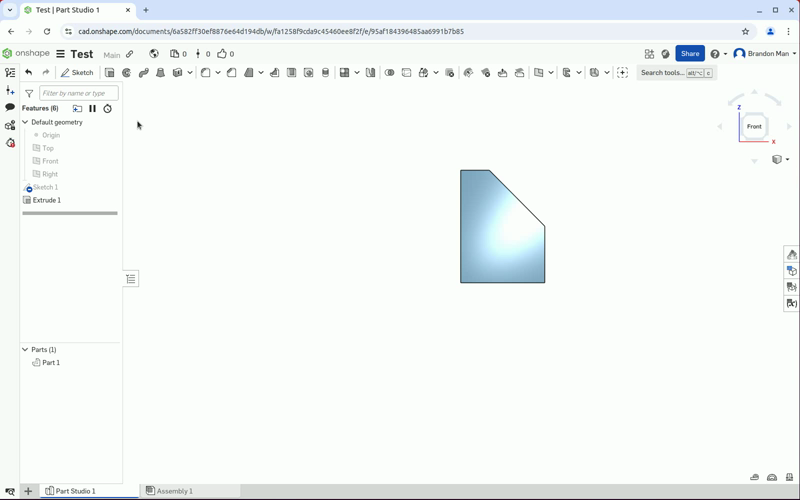
mouse_move(73, 189)
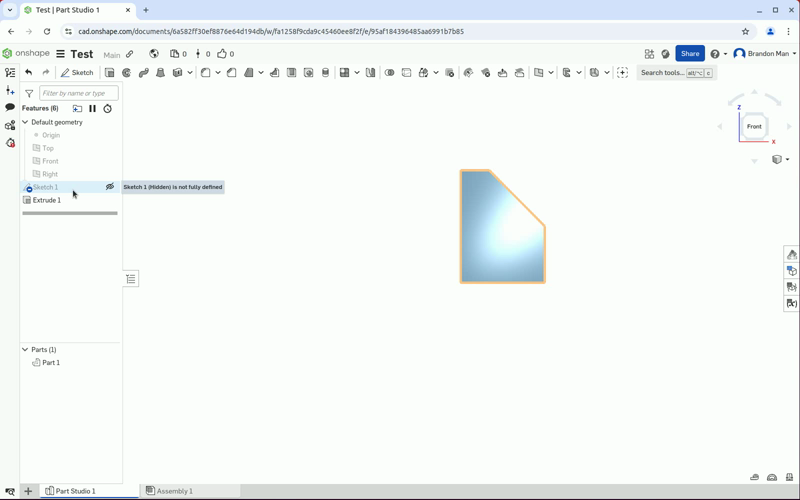
click(73, 189)
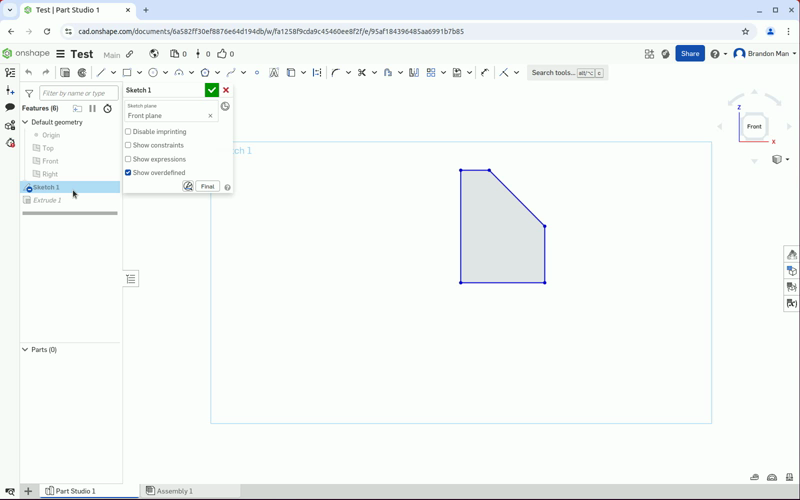
mouse_move(229, 92)
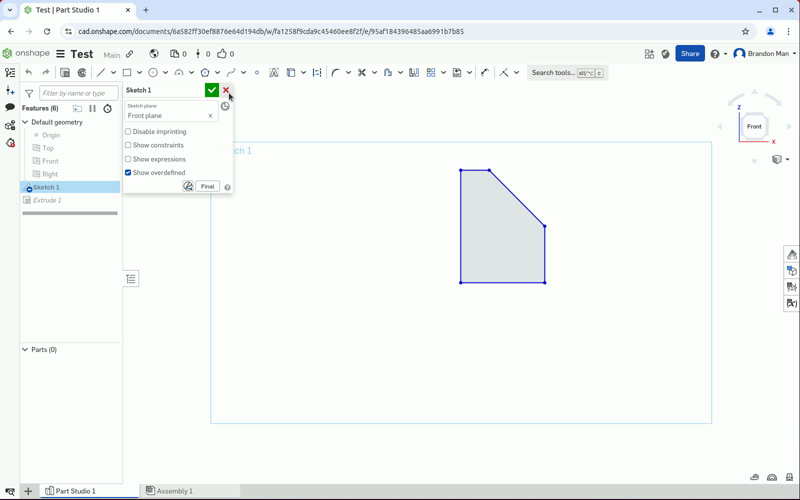
click(229, 92)
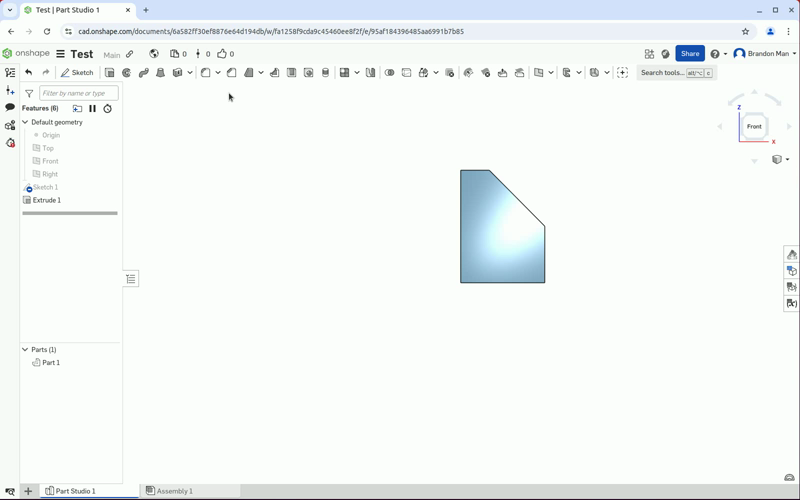
mouse_move(541, 75)
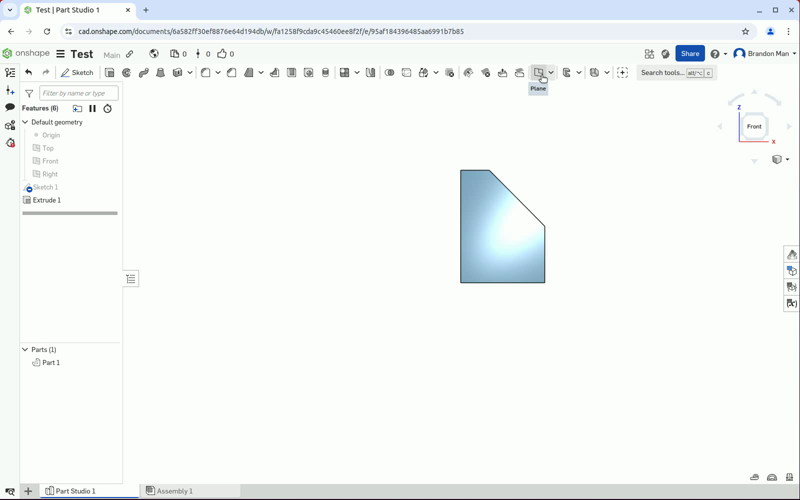
click(541, 75)
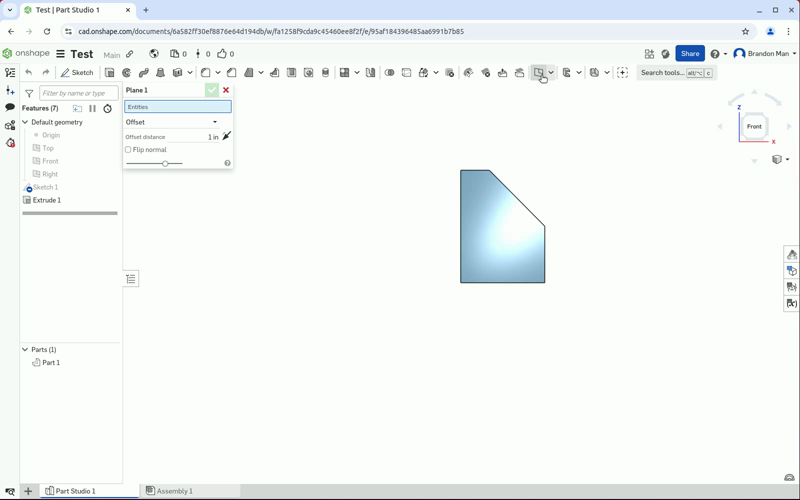
mouse_move(73, 163)
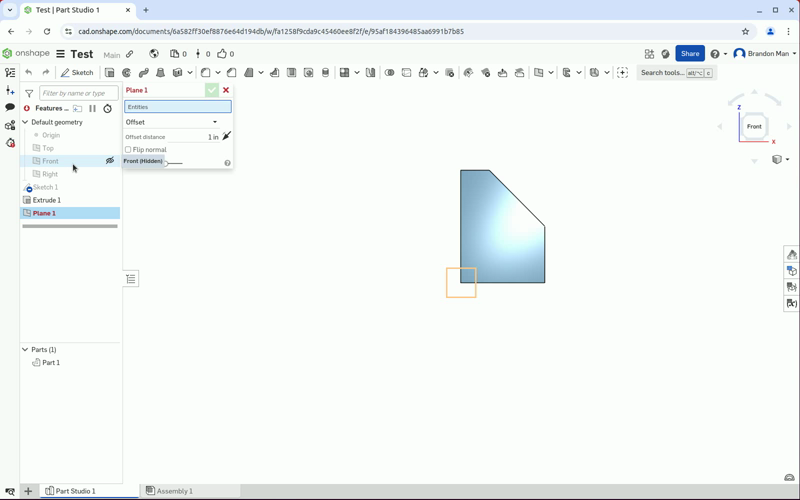
click(73, 163)
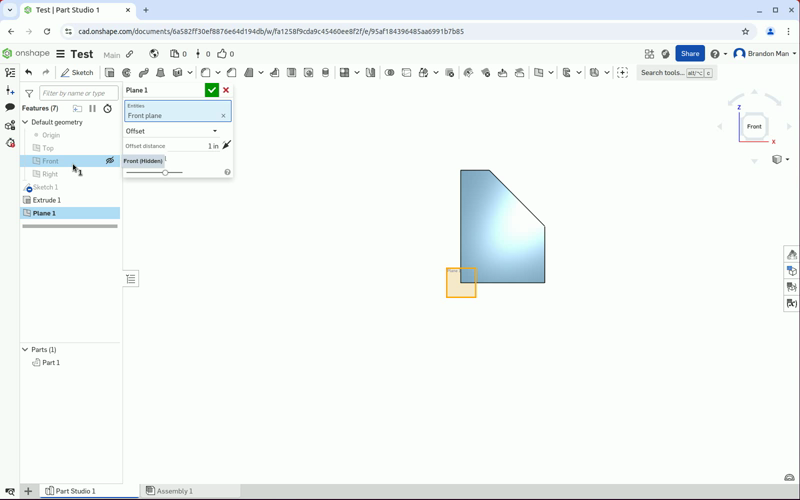
key(tab, 2)
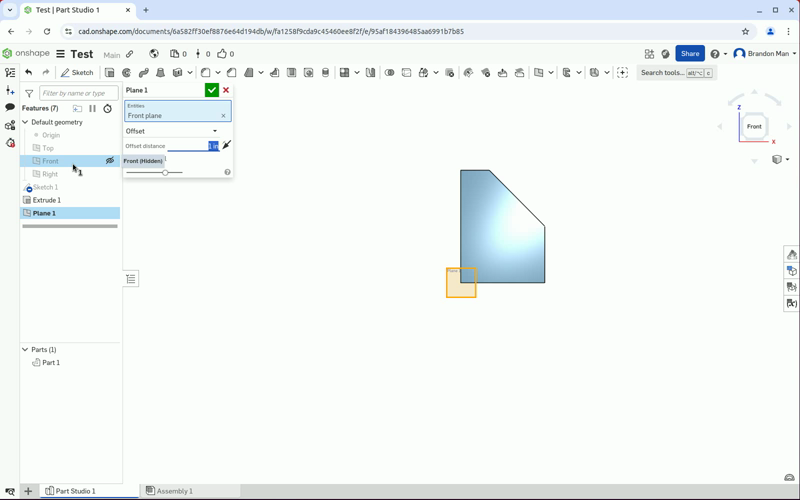
text(5.792)
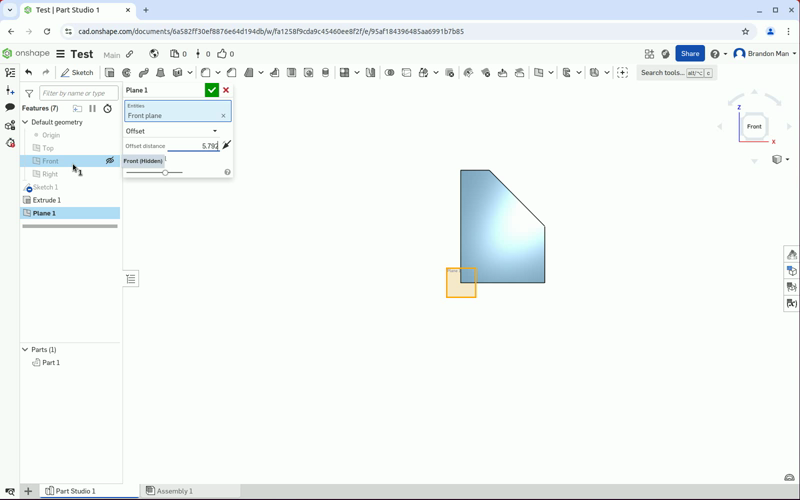
key(enter, 2)
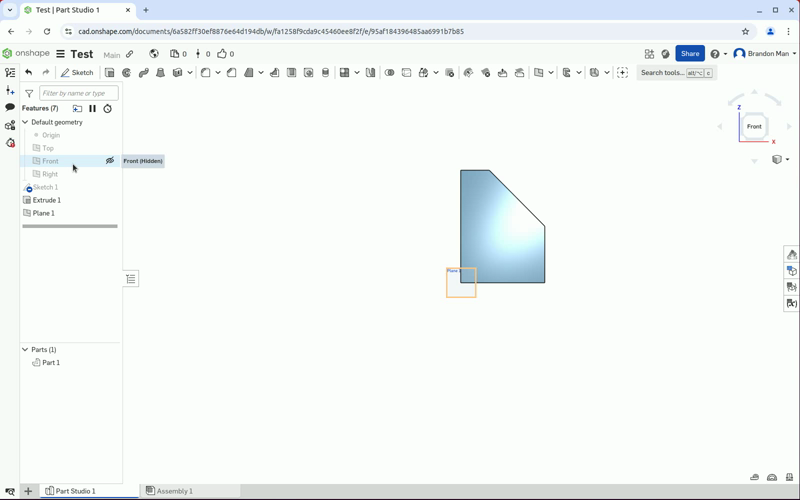
key(shift+s)
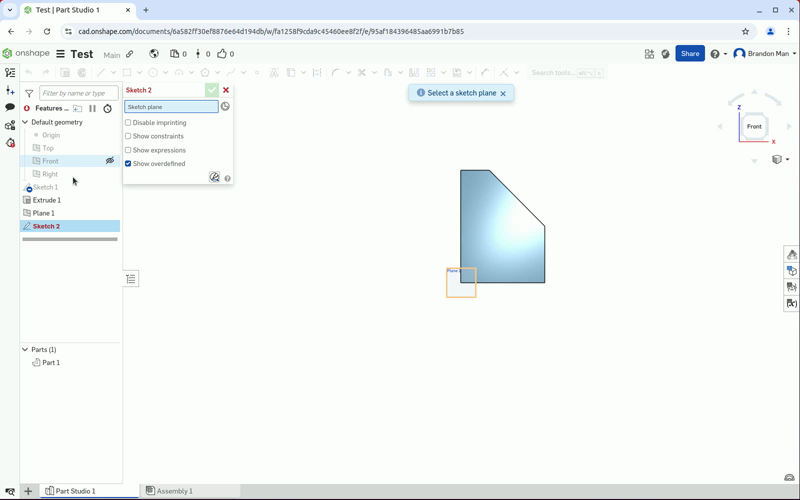
mouse_move(73, 215)
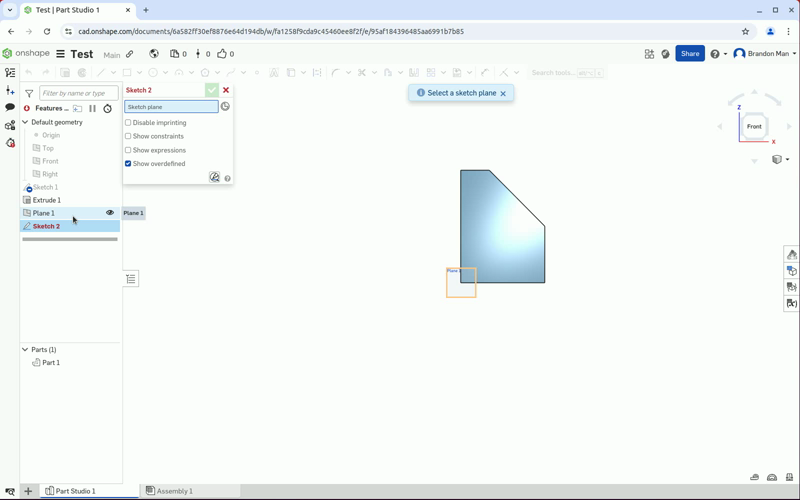
click(73, 215)
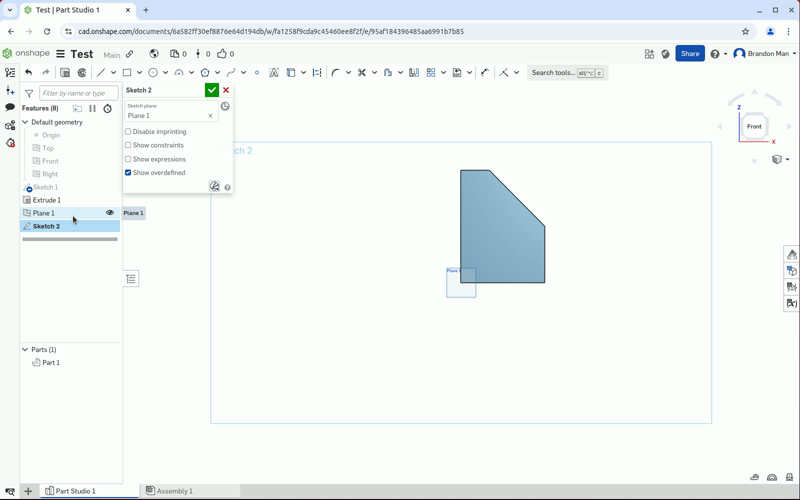
mouse_move(73, 352)
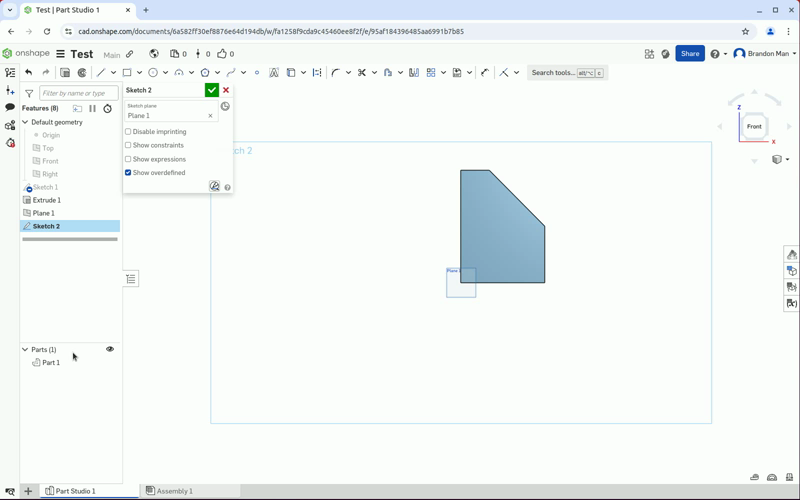
key(y)
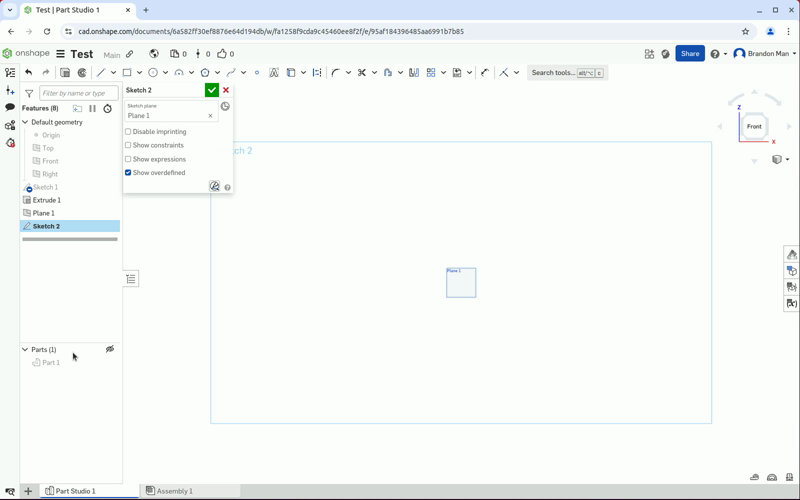
key(l)
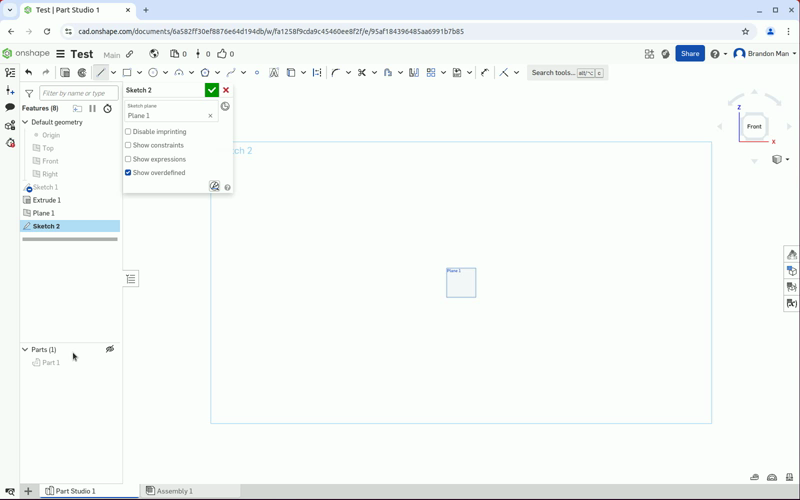
key_down(shift)
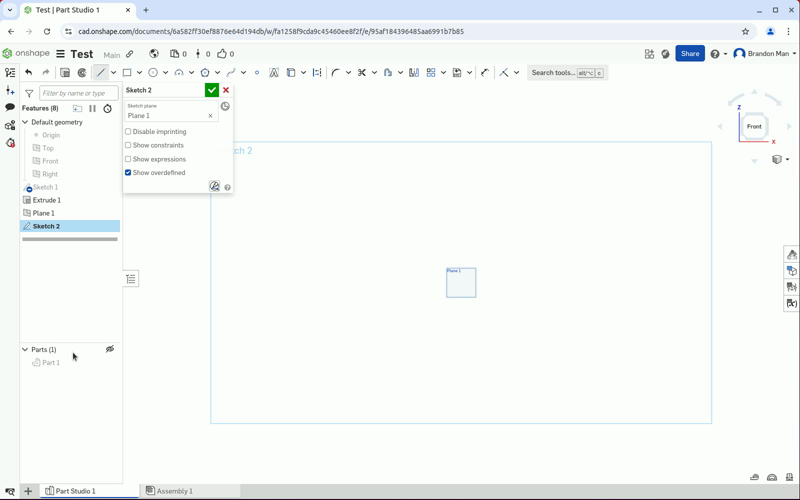
mouse_move(432, 282)
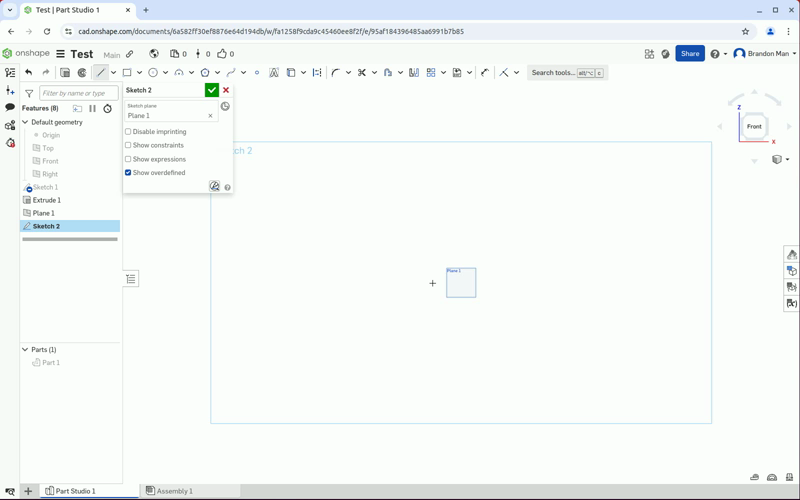
click(432, 282)
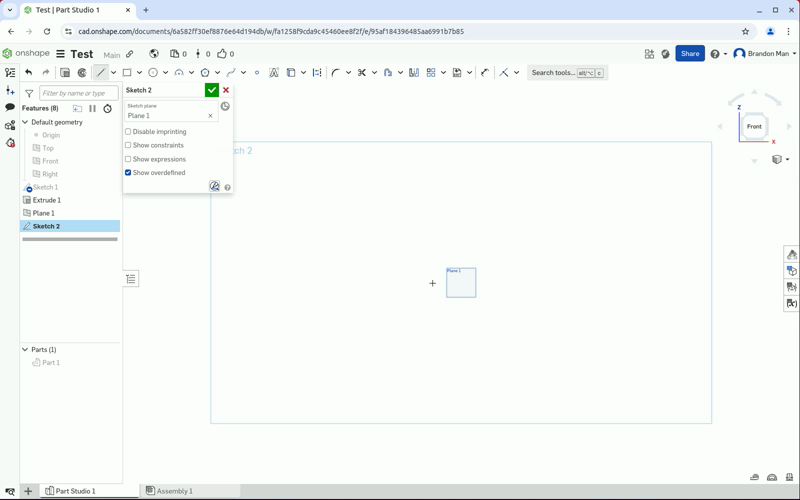
key_up(shift)
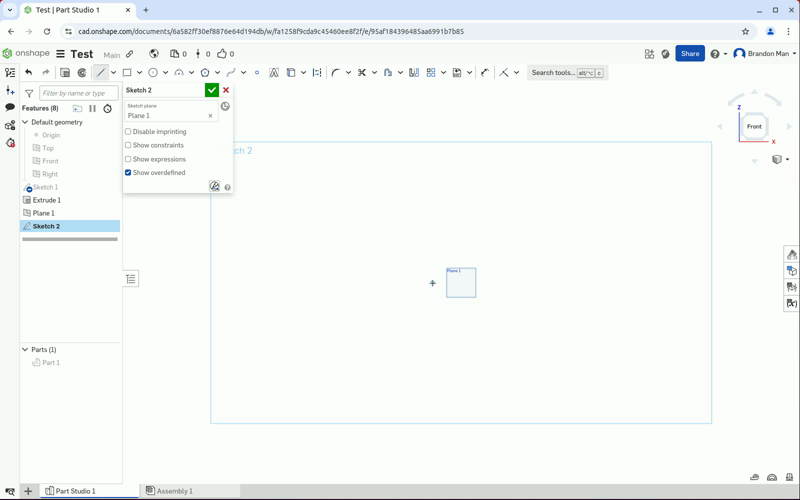
key_down(shift)
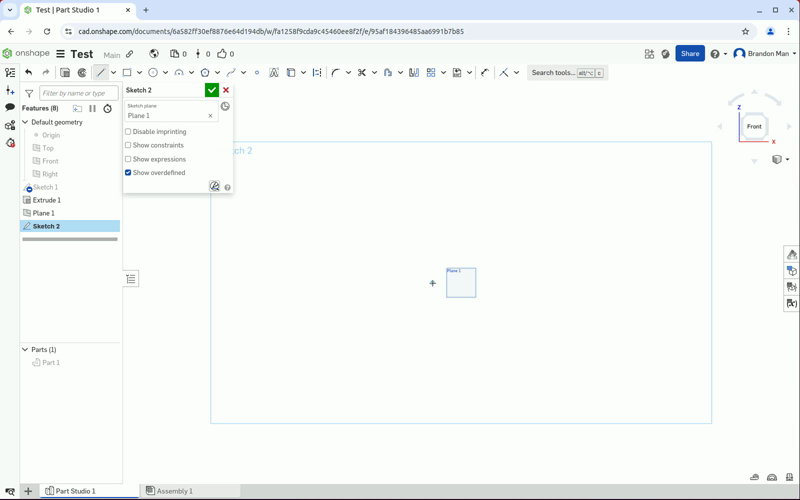
mouse_move(462, 282)
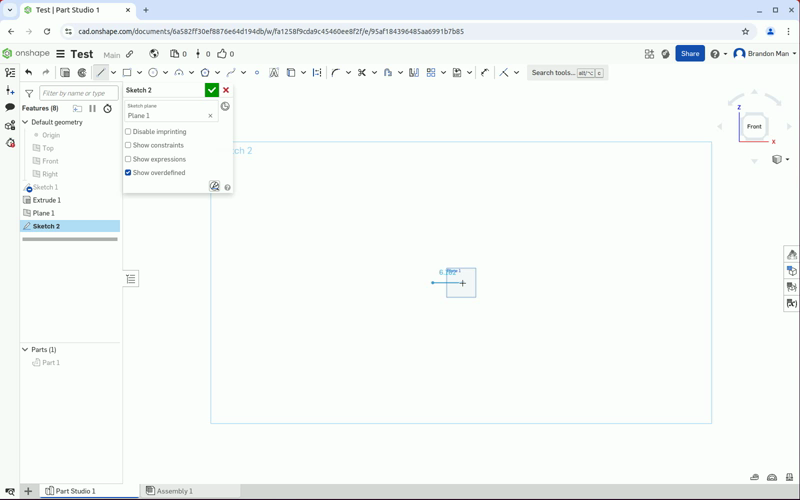
mouse_move(461, 282)
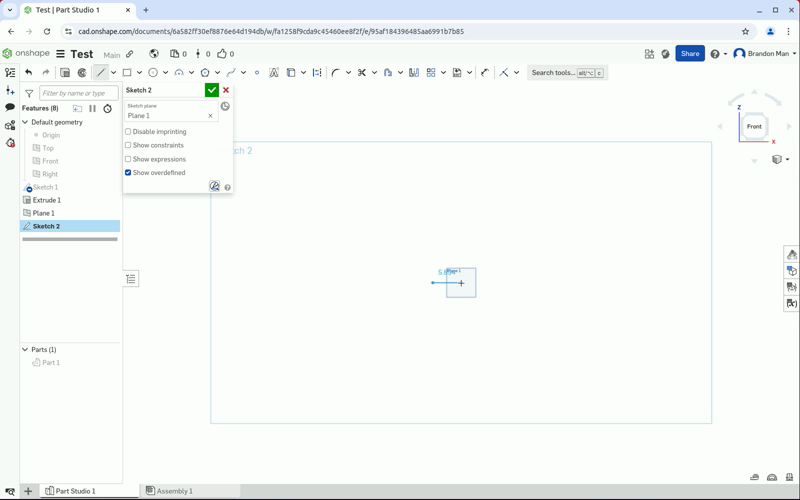
click(461, 282)
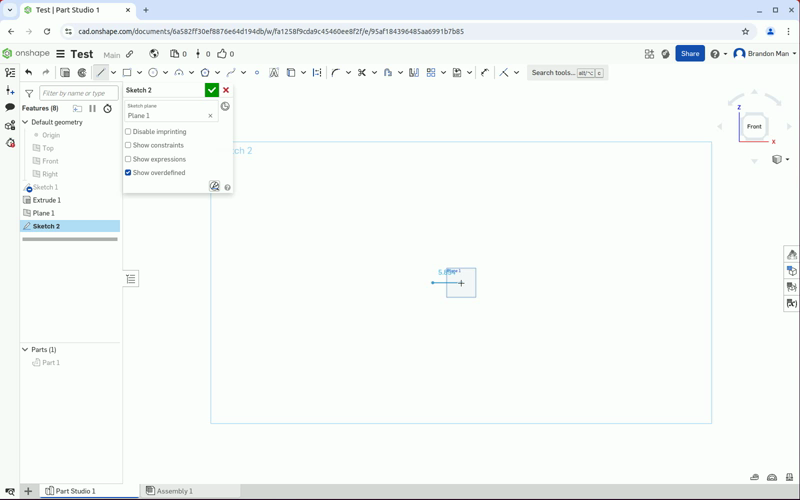
key_up(shift)
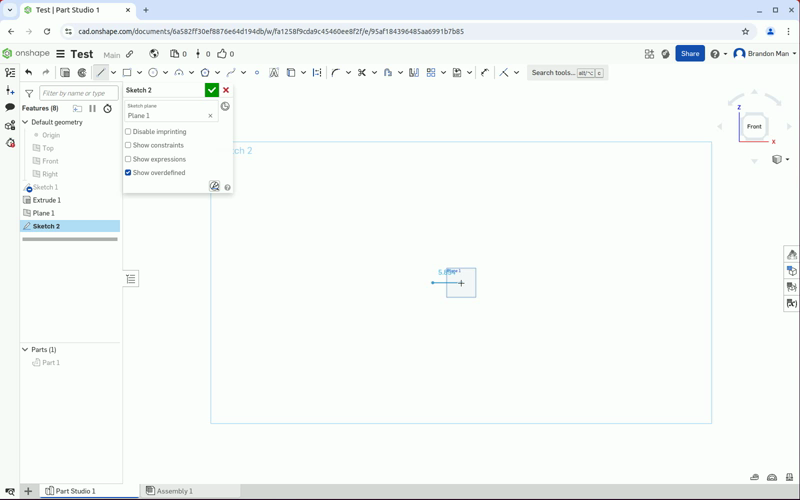
key_down(shift)
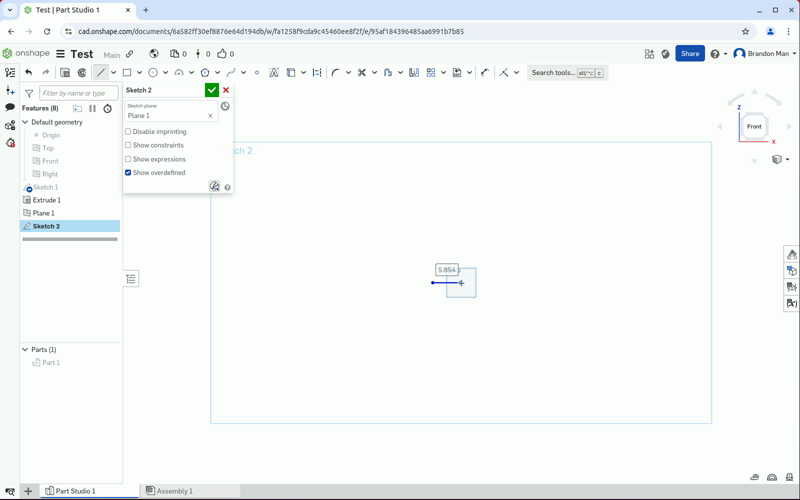
mouse_move(461, 170)
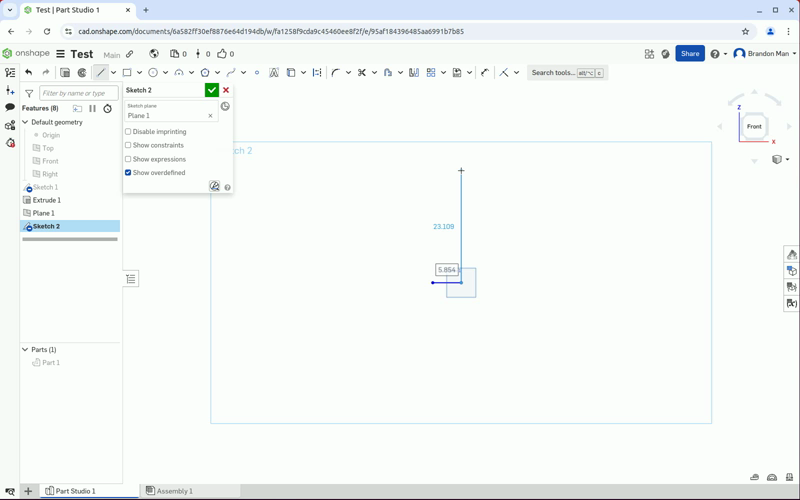
click(461, 170)
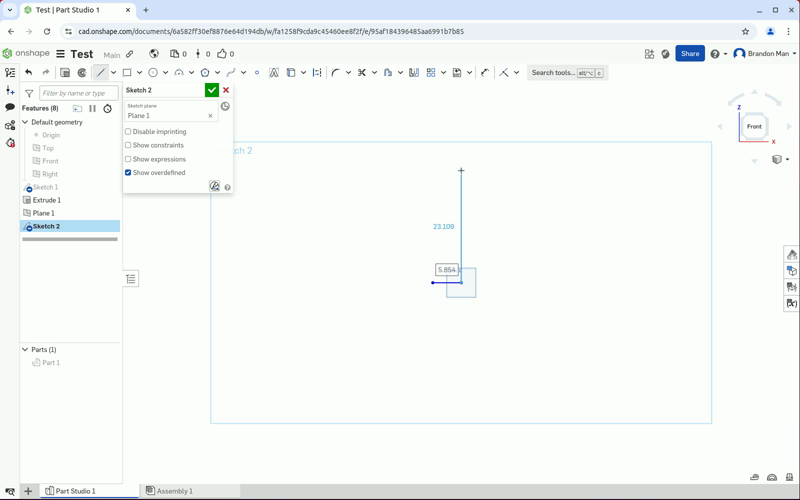
key_up(shift)
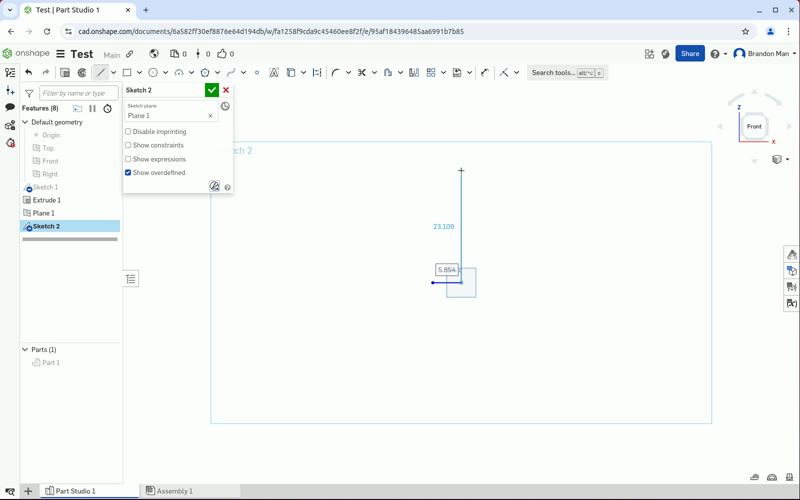
key_down(shift)
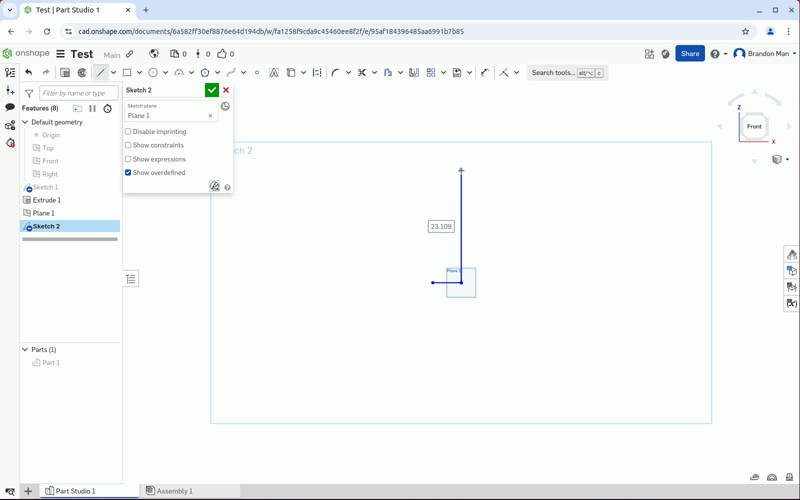
mouse_move(491, 170)
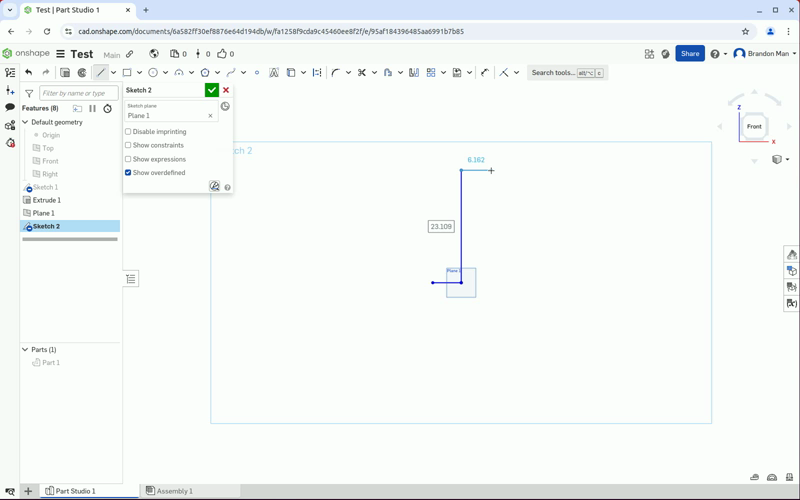
mouse_move(432, 170)
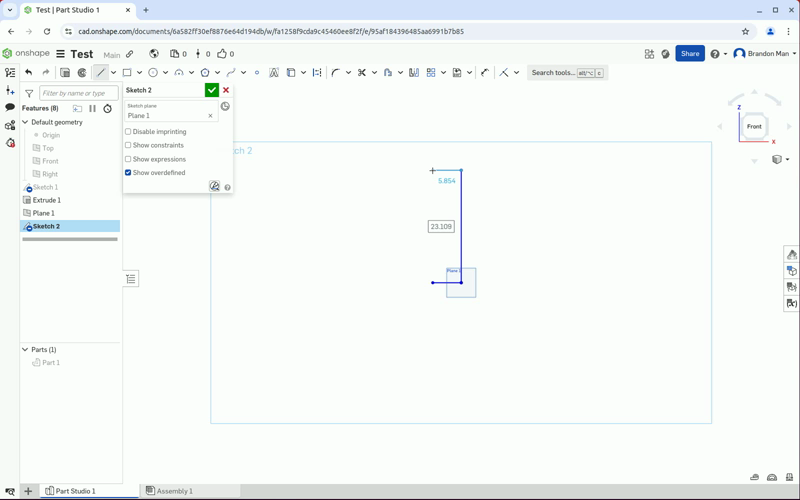
click(432, 170)
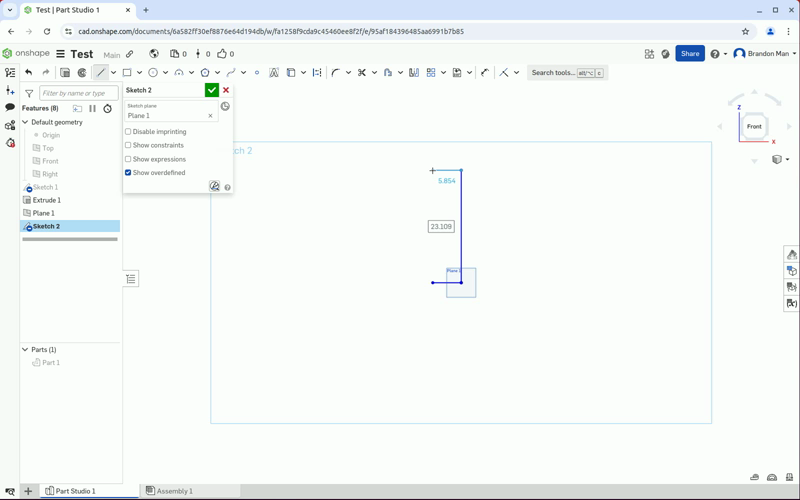
key_up(shift)
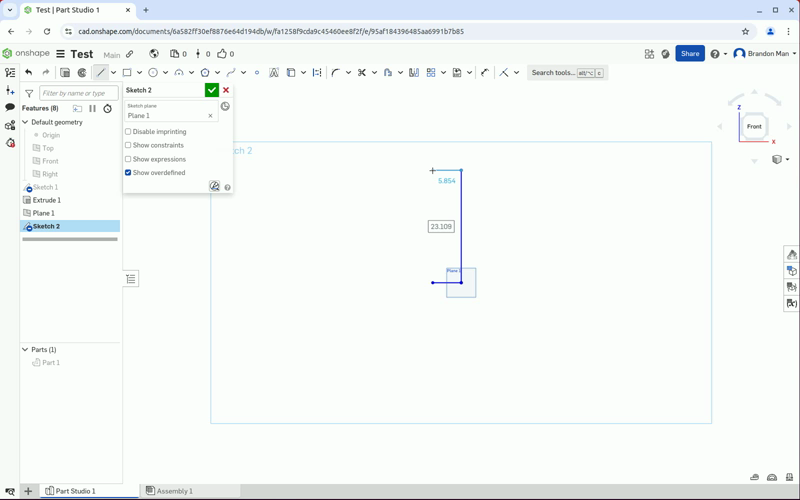
key_down(shift)
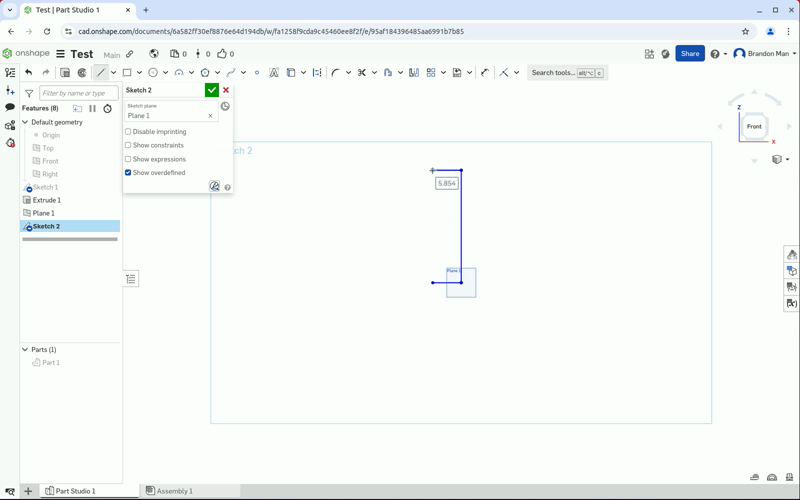
mouse_move(432, 282)
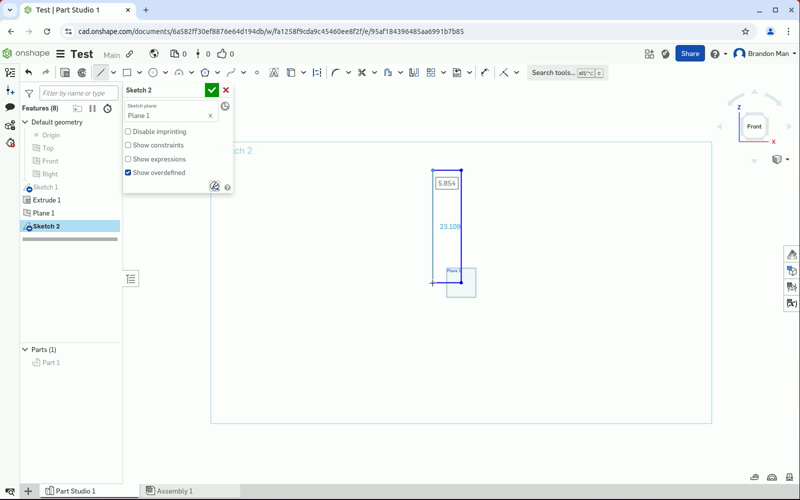
key_up(shift)
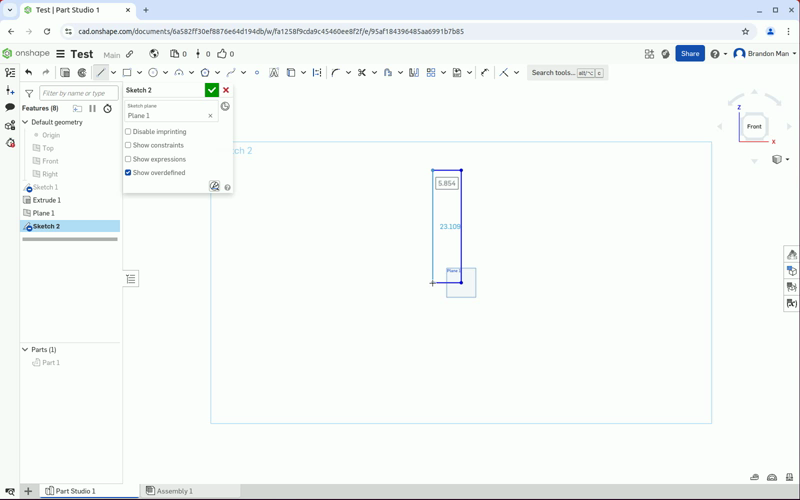
click(432, 282)
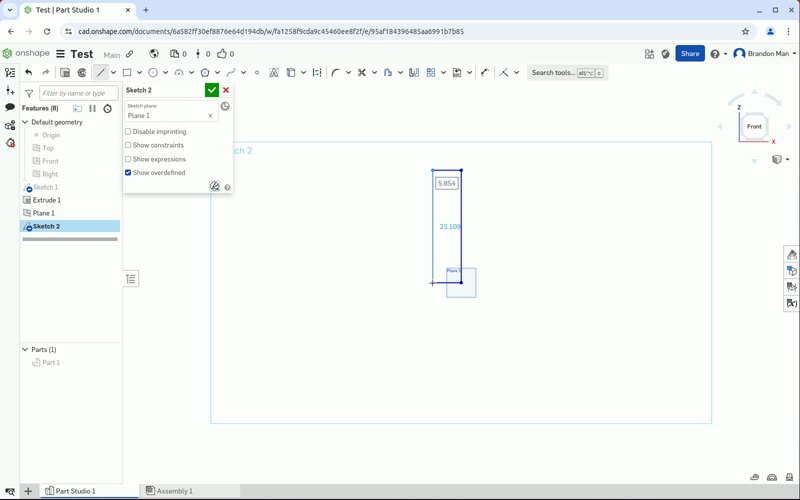
key(esc)
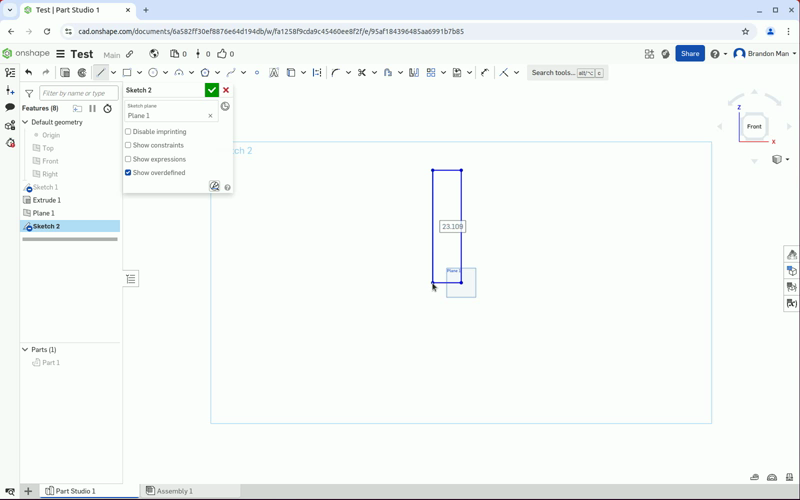
mouse_move(435, 234)
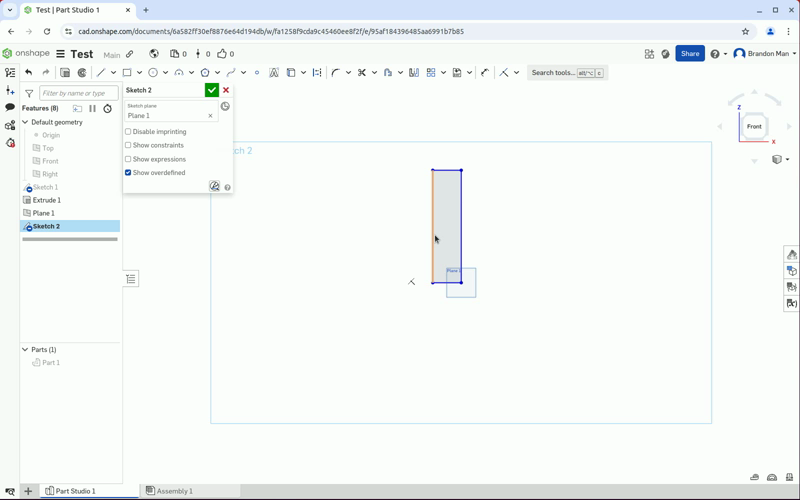
click(435, 234)
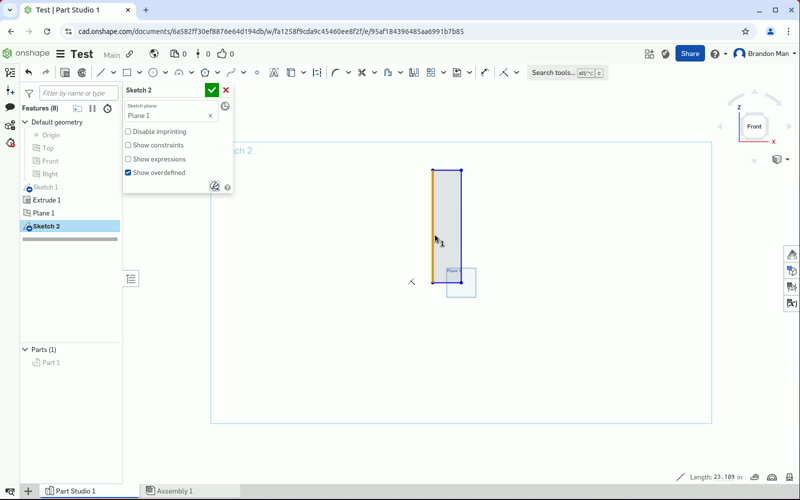
mouse_move(73, 352)
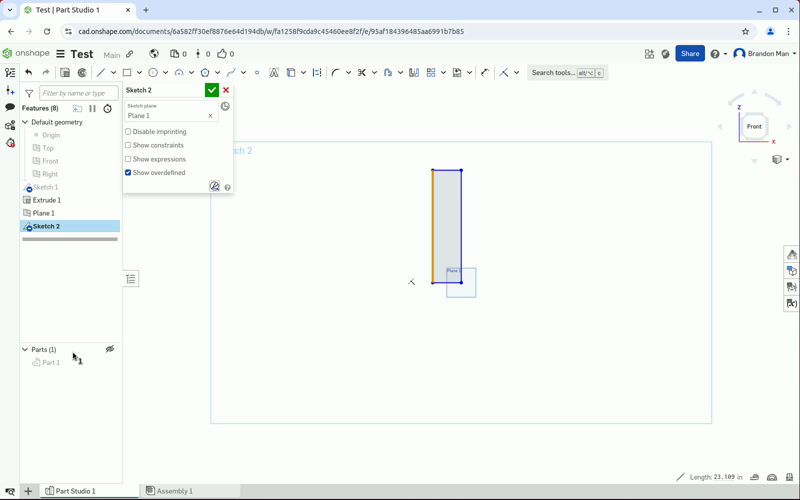
key(shift+y)
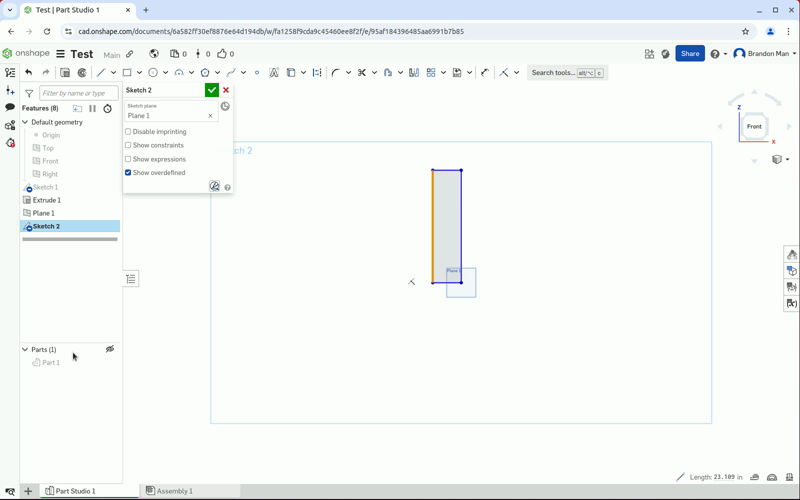
key(shift+e)
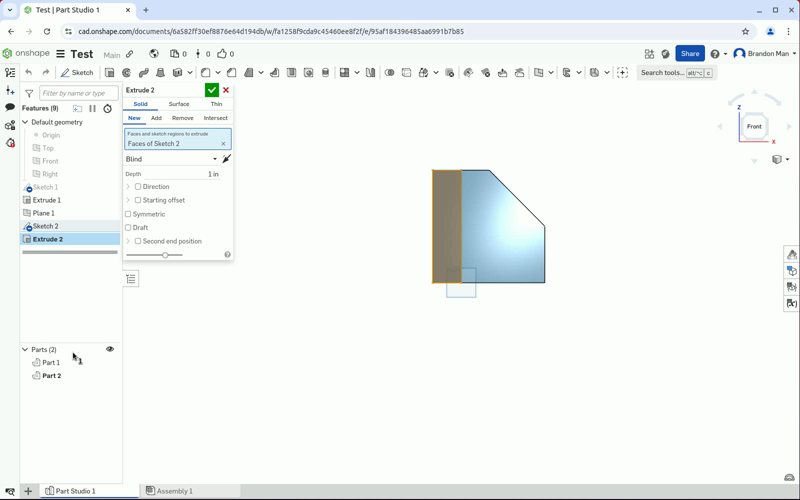
mouse_move(143, 106)
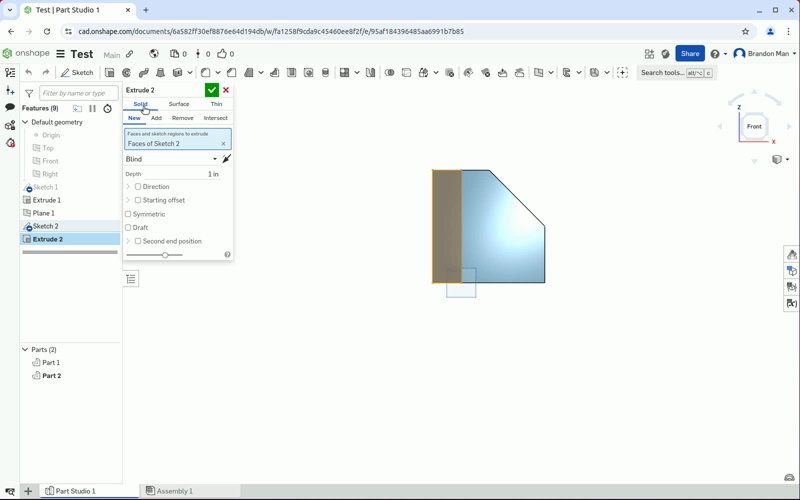
click(143, 106)
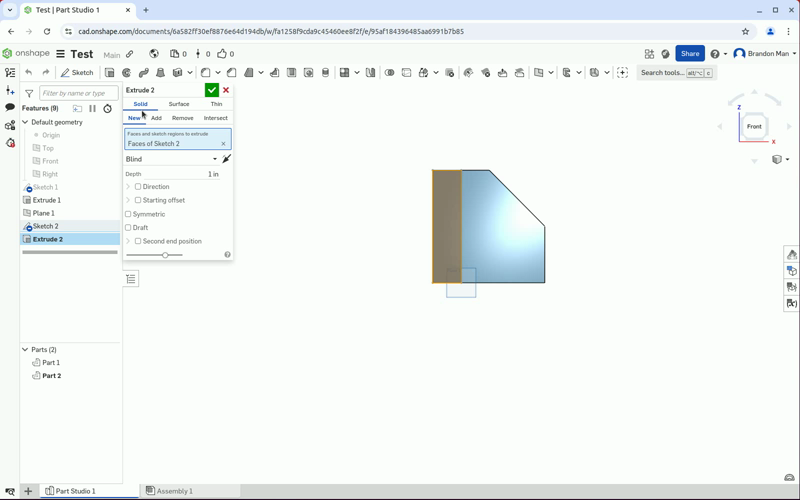
mouse_move(137, 120)
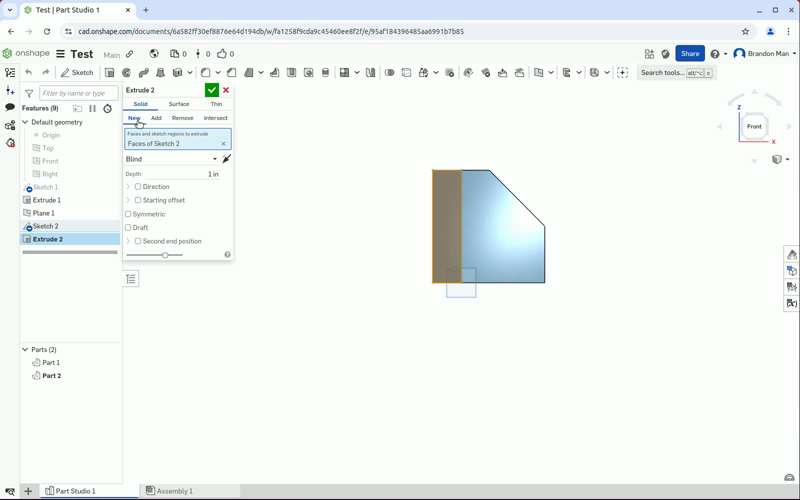
click(137, 120)
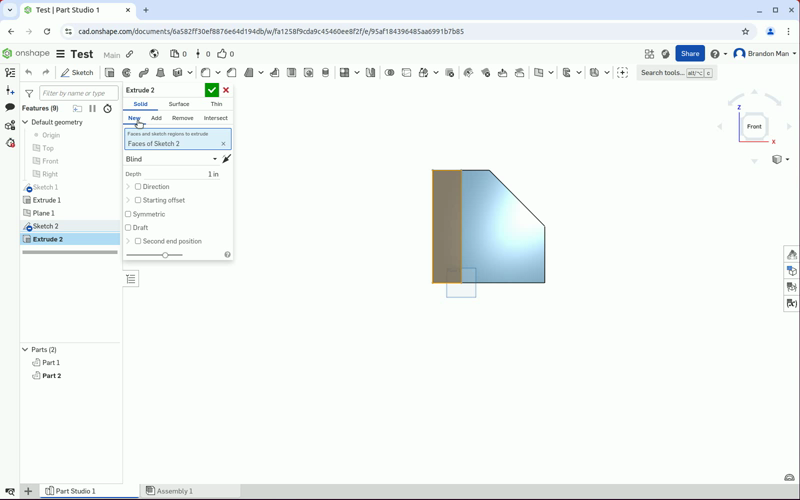
key(tab, 4)
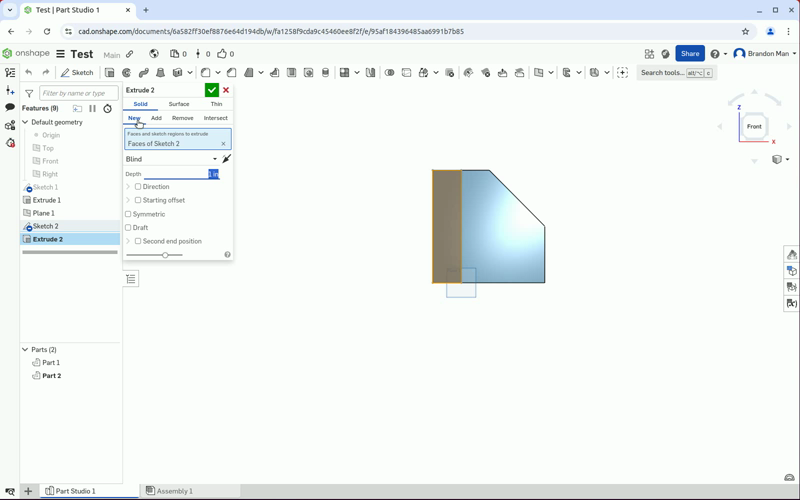
text(11.554)
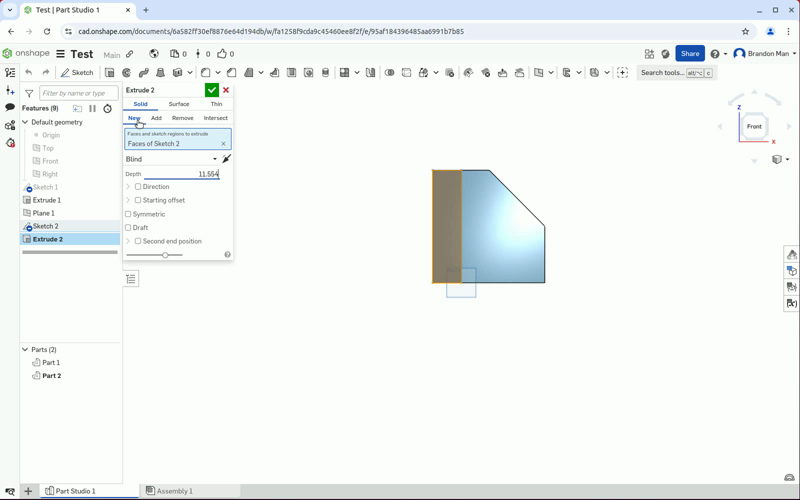
key(enter)
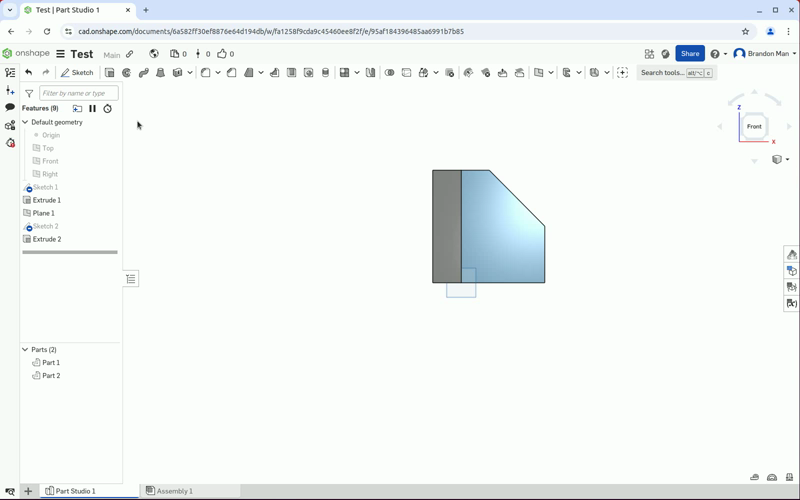
key(shift+h)
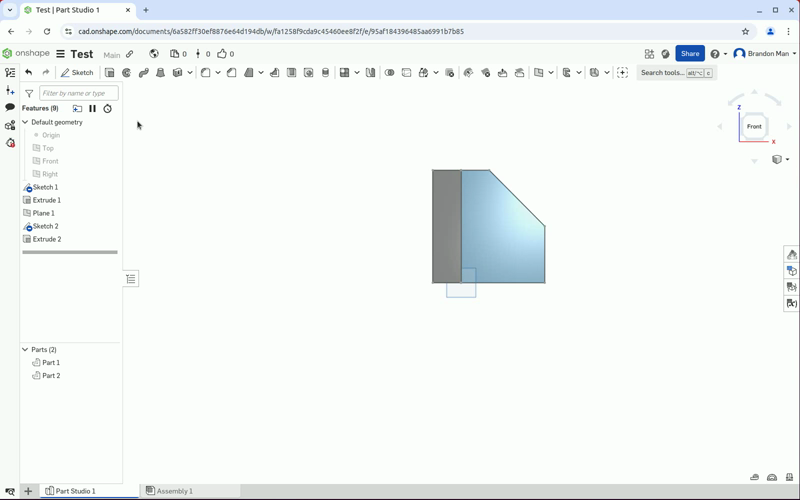
key(shift+h)
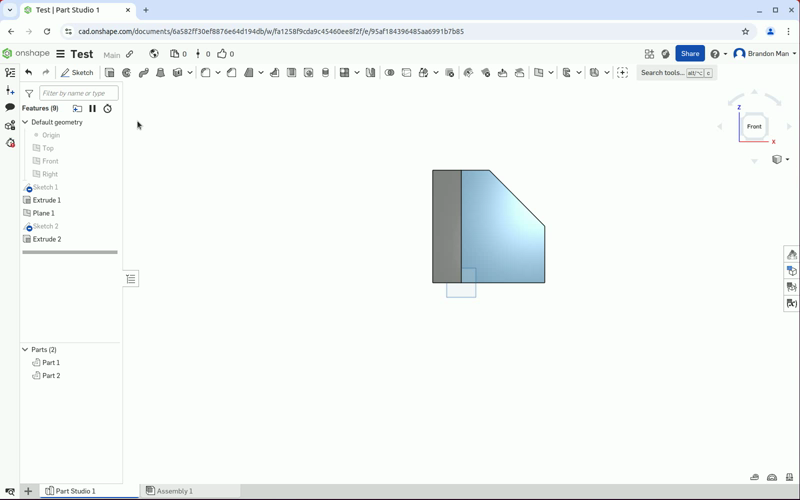
mouse_move(73, 189)
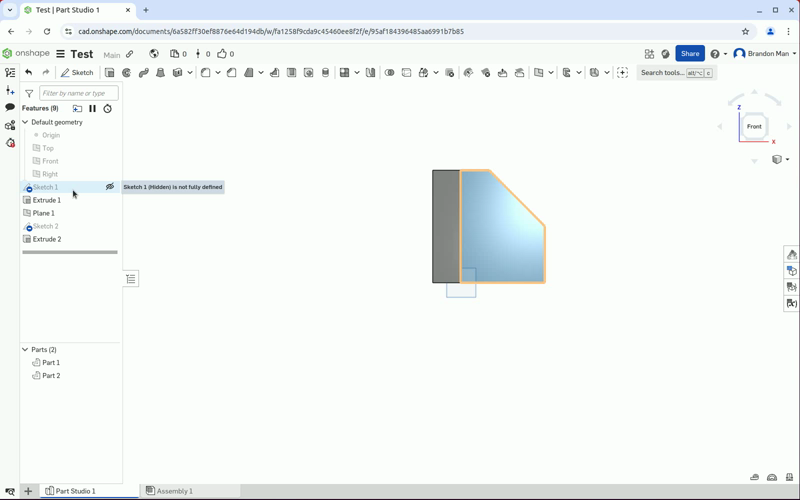
click(73, 189)
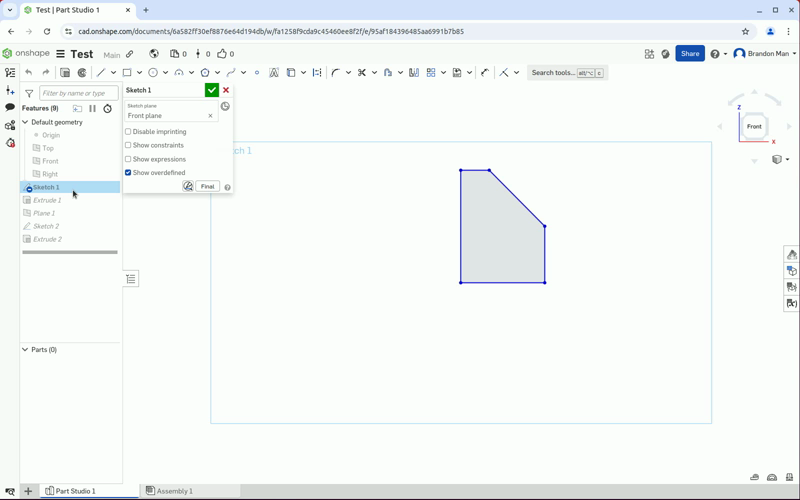
mouse_move(229, 92)
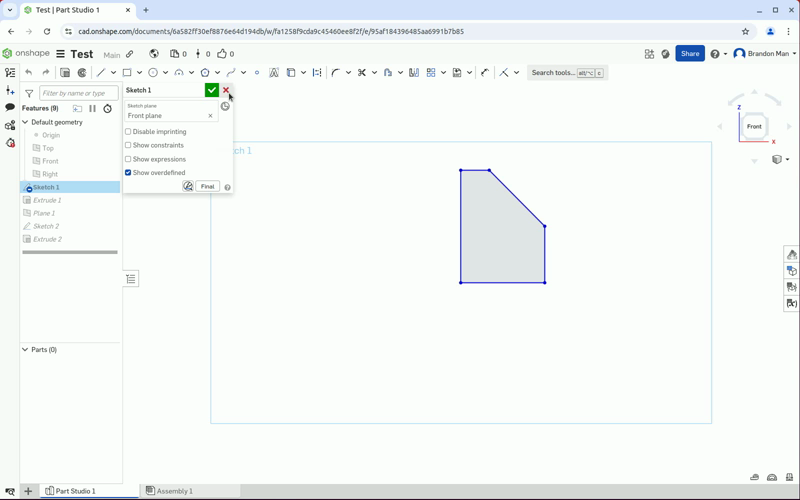
click(229, 92)
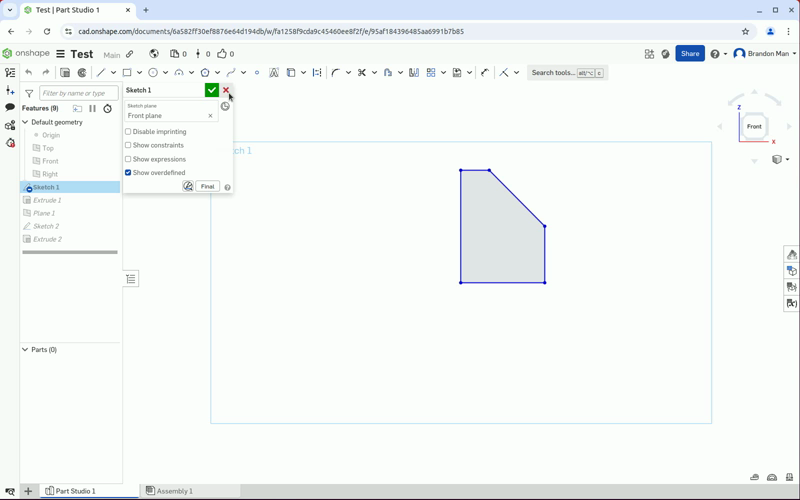
key(shift+s)
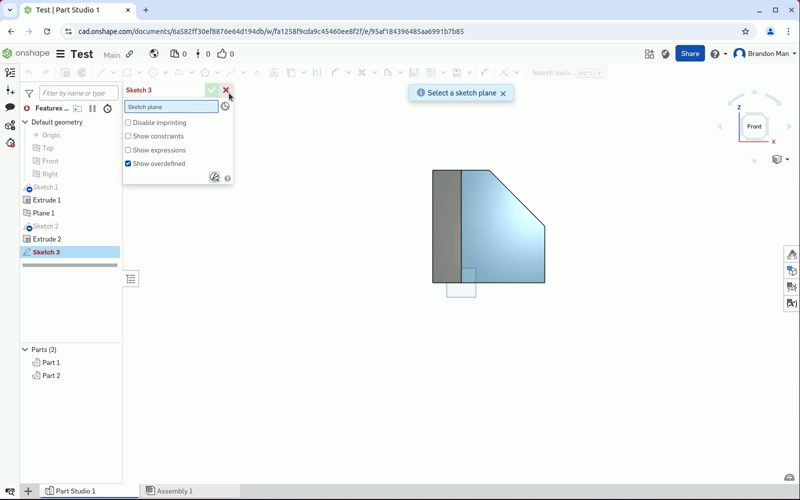
mouse_move(73, 215)
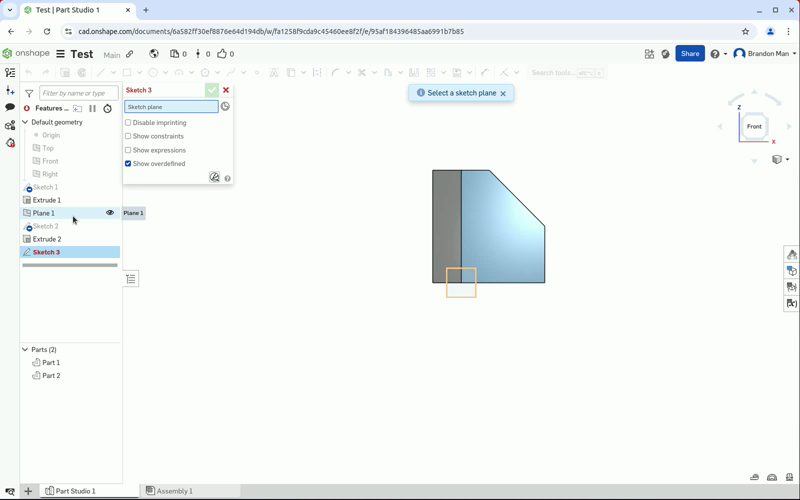
click(73, 215)
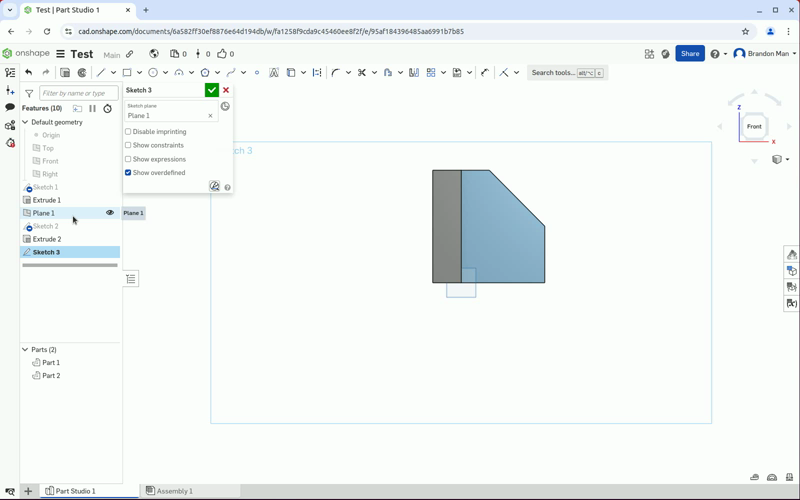
mouse_move(73, 352)
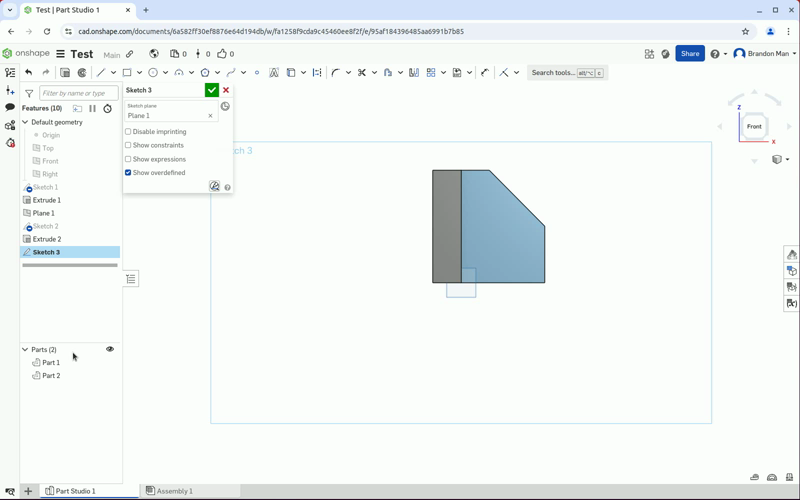
key(y)
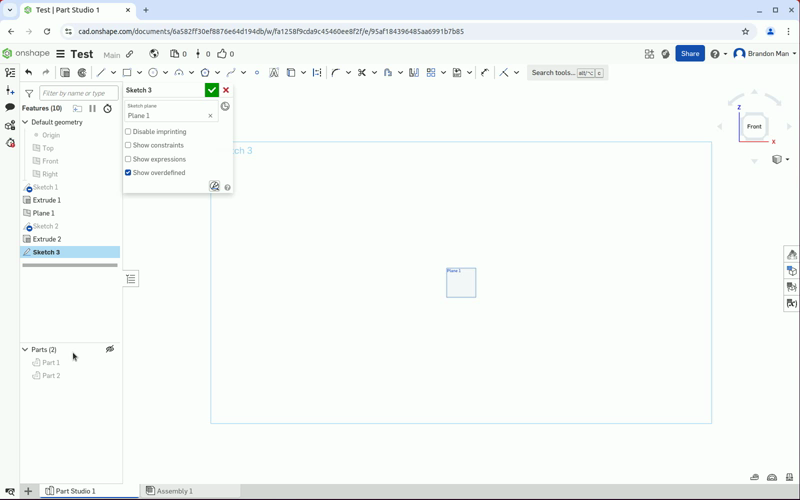
key(l)
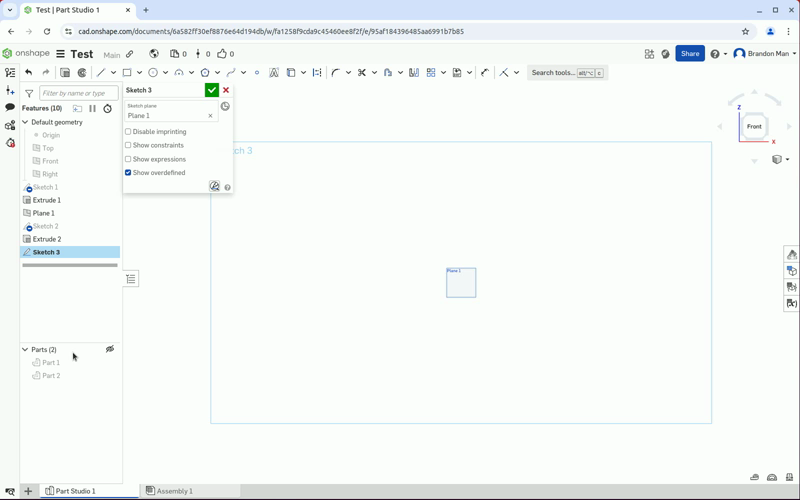
key_down(shift)
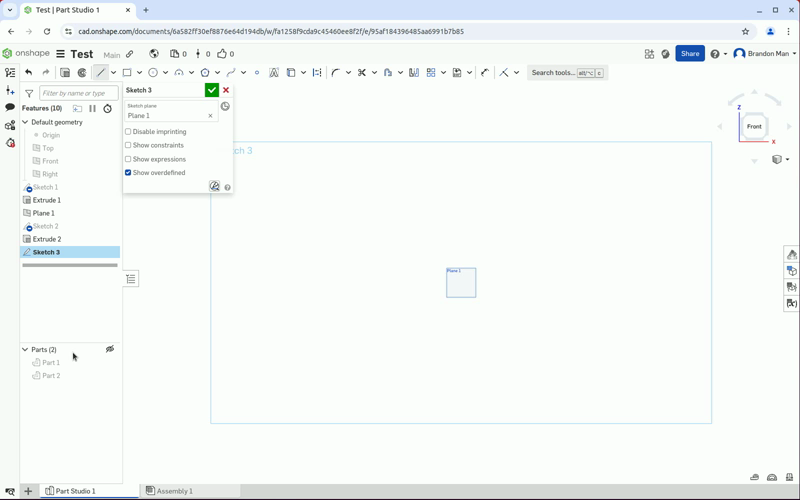
mouse_move(460, 282)
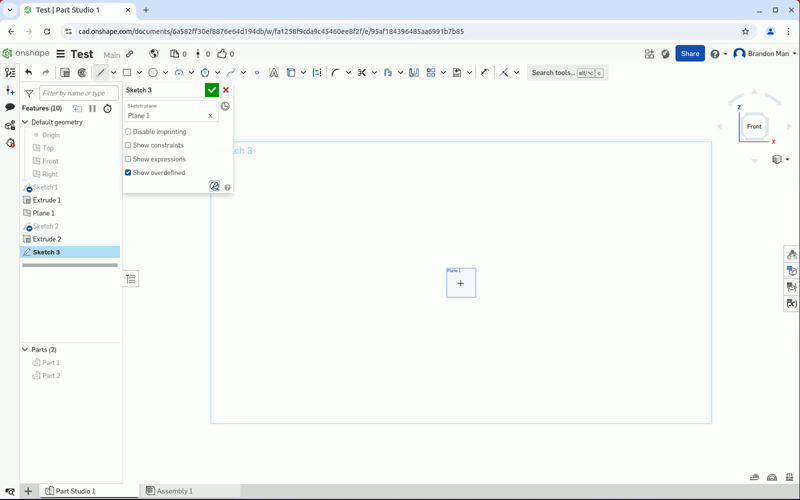
click(460, 282)
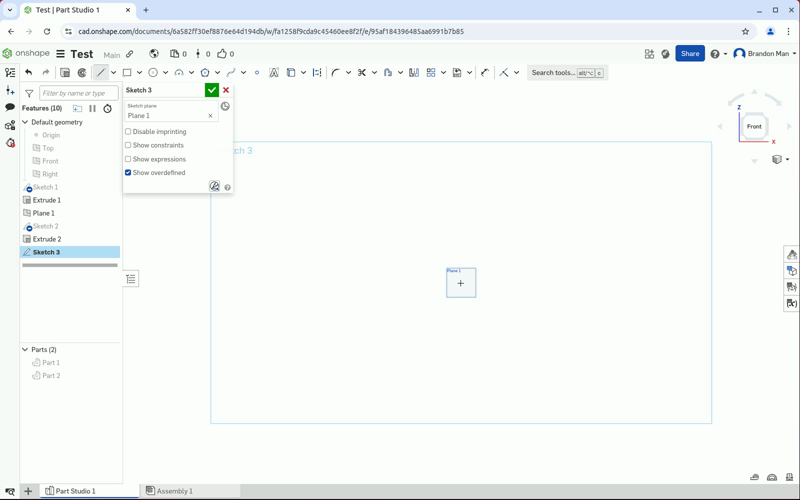
key_up(shift)
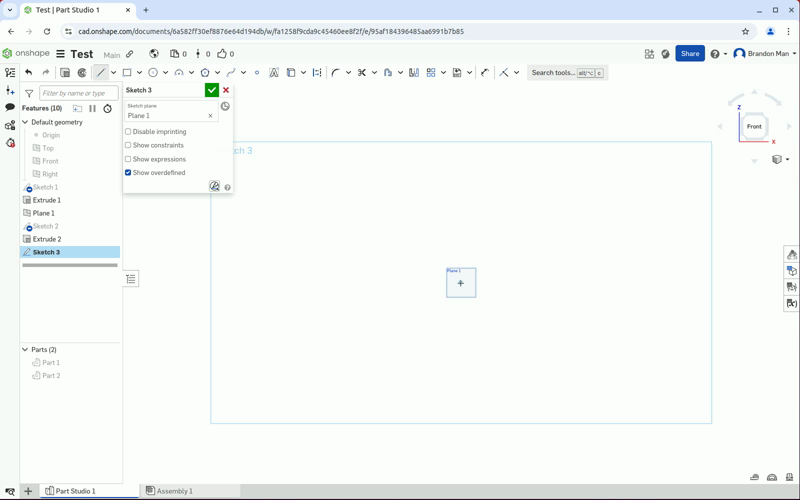
key_down(shift)
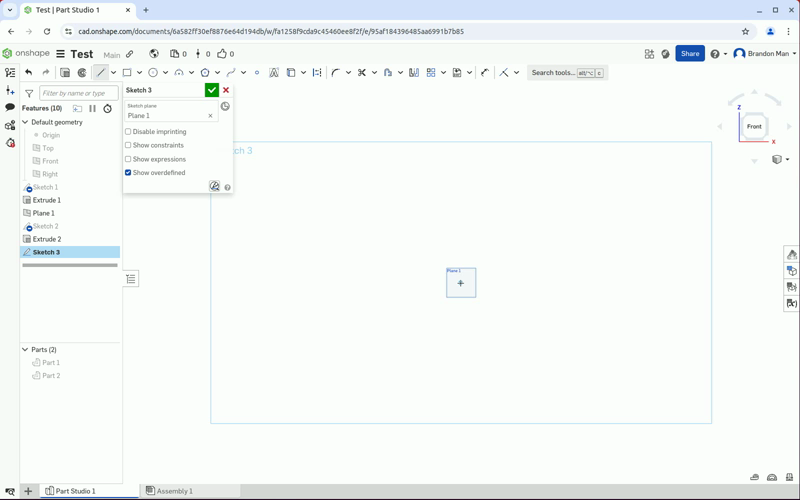
mouse_move(490, 282)
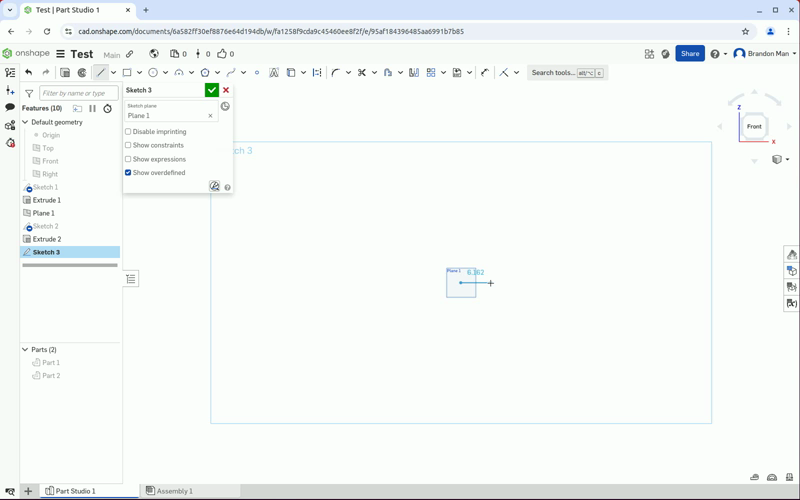
mouse_move(503, 282)
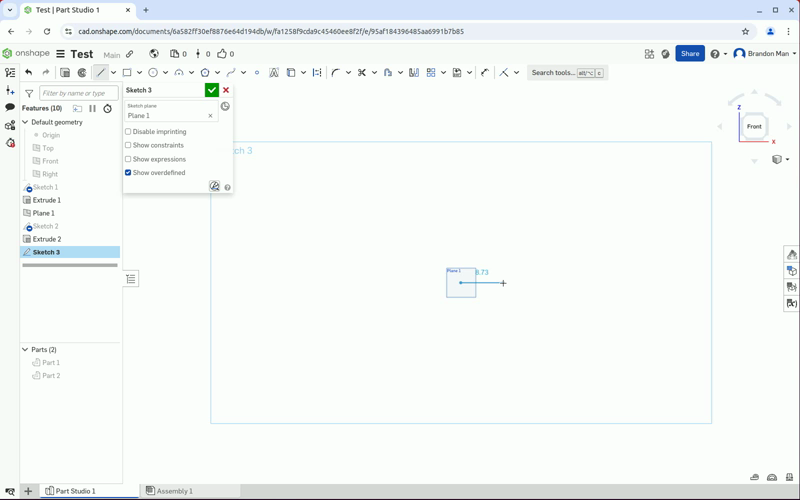
click(503, 282)
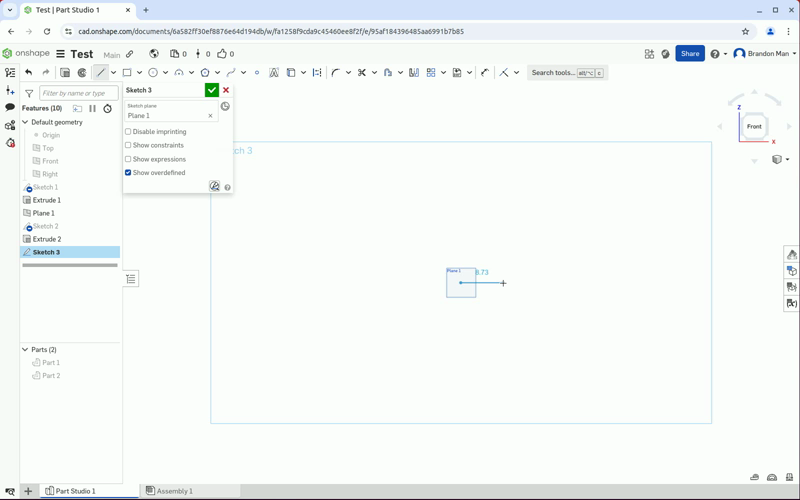
key_up(shift)
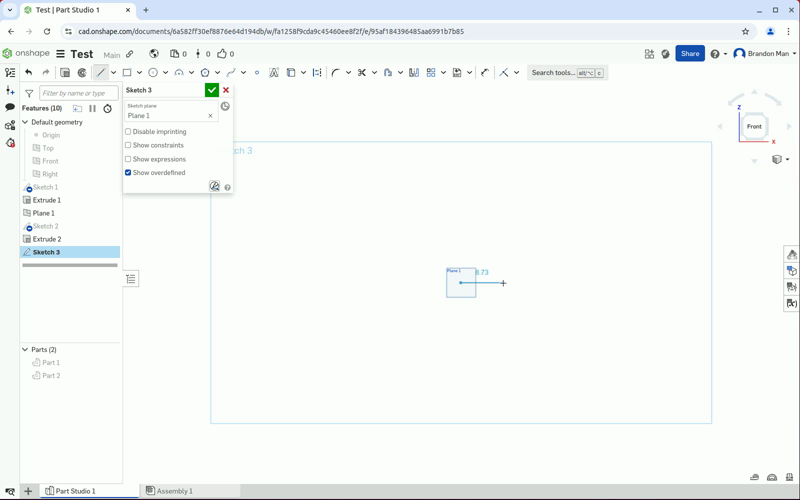
key_down(shift)
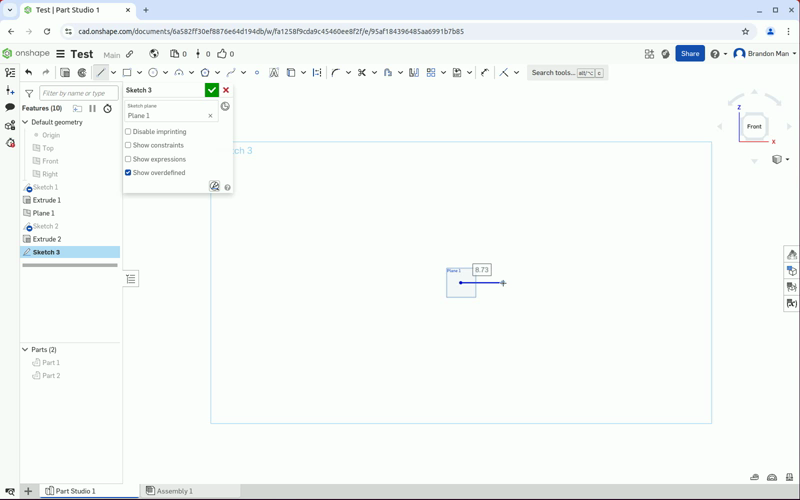
mouse_move(503, 184)
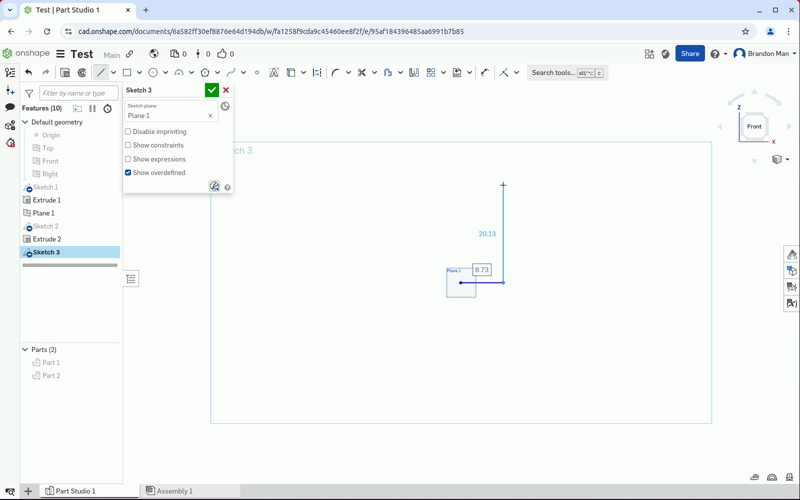
click(503, 184)
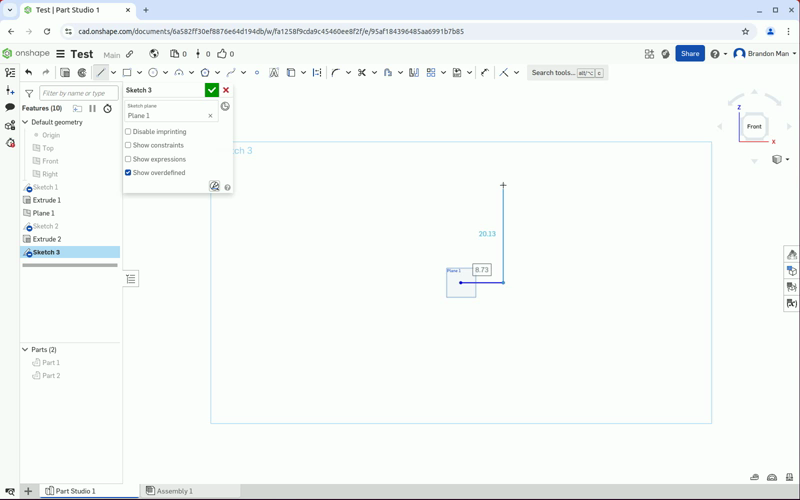
key_up(shift)
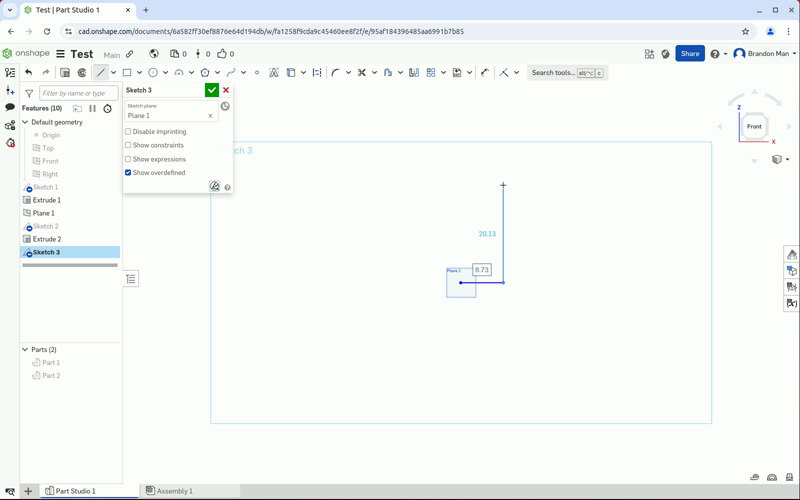
key_down(shift)
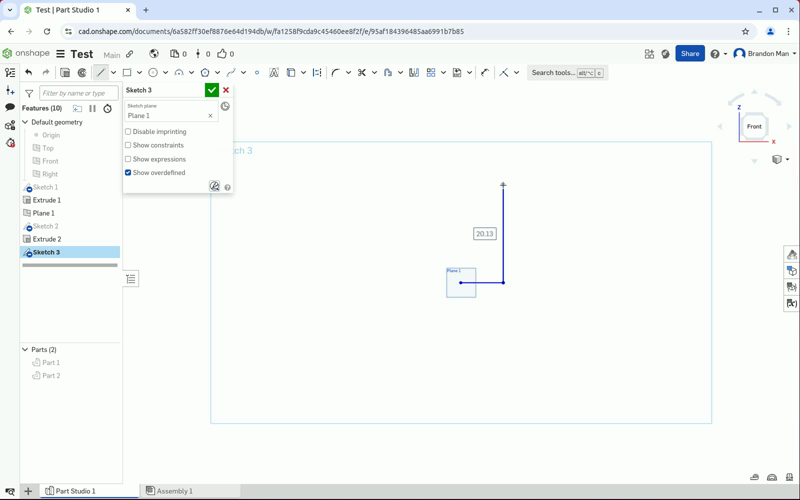
mouse_move(533, 184)
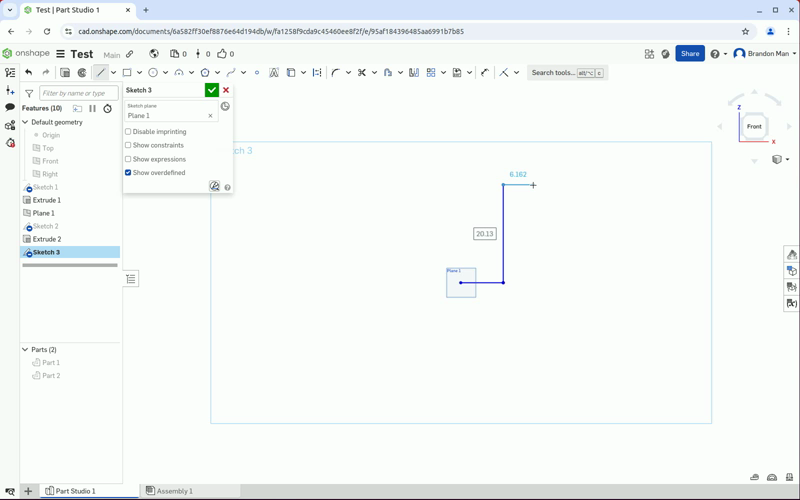
mouse_move(489, 170)
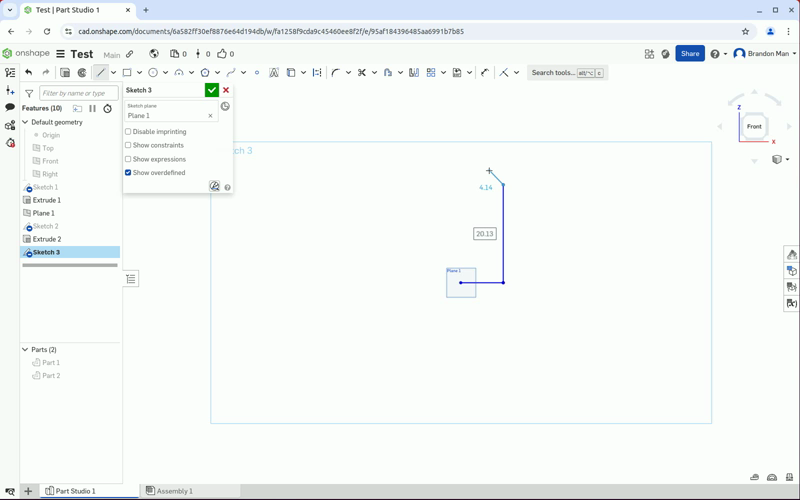
click(489, 170)
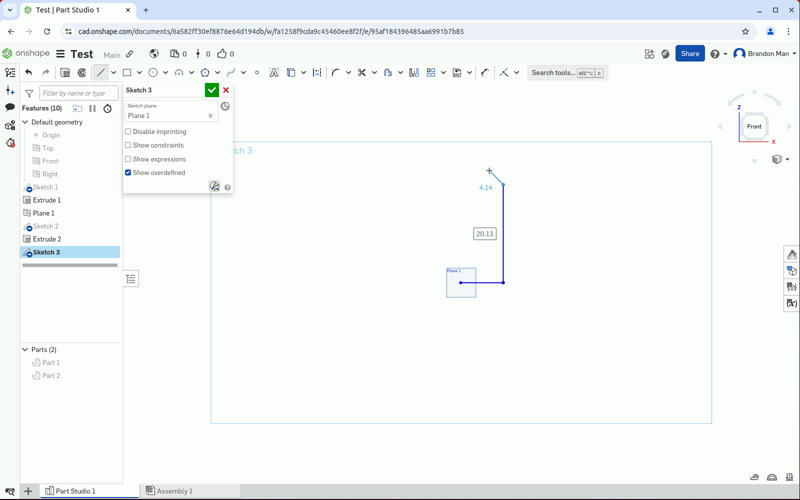
key_up(shift)
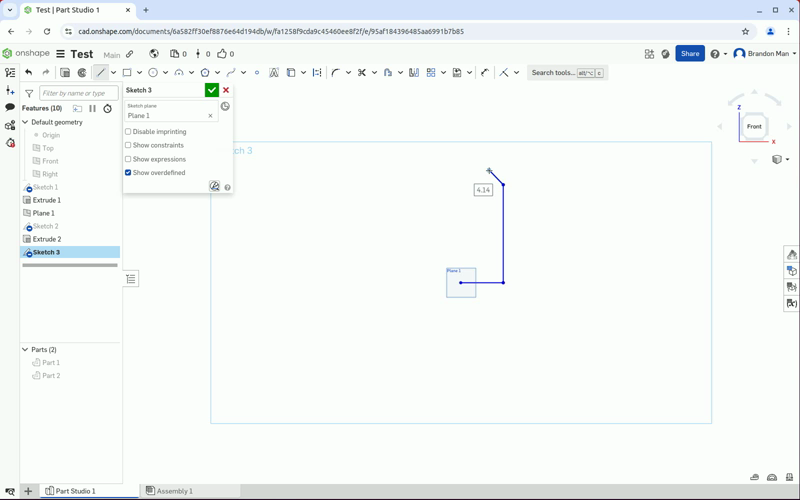
key_down(shift)
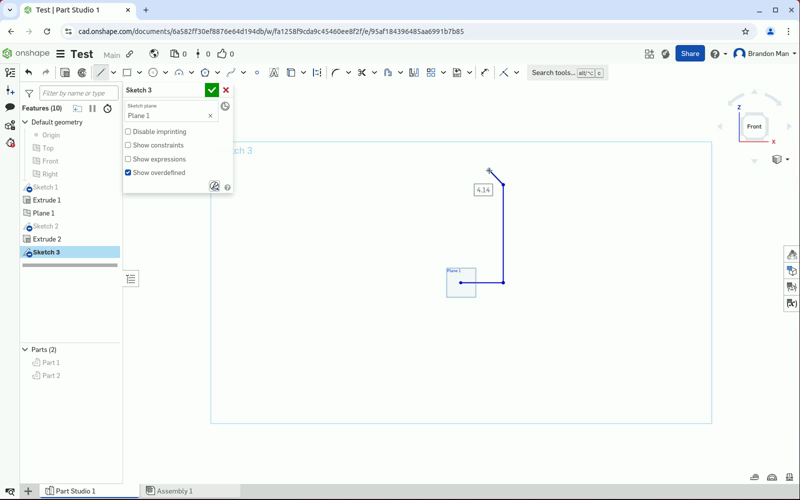
mouse_move(519, 170)
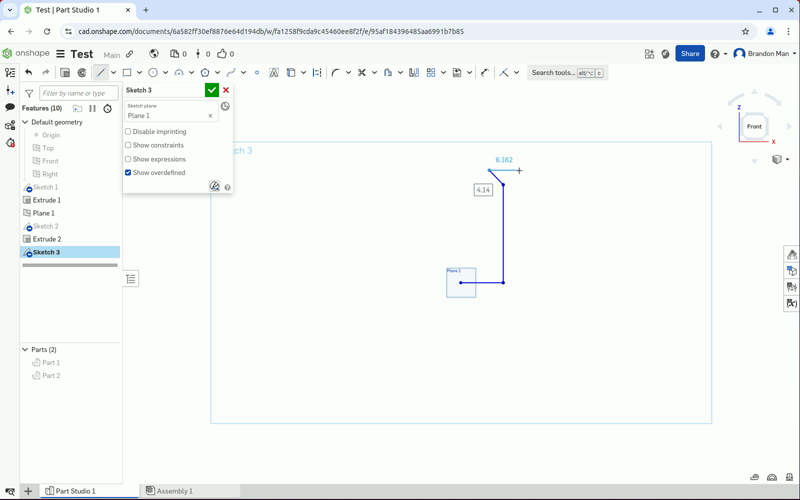
mouse_move(460, 170)
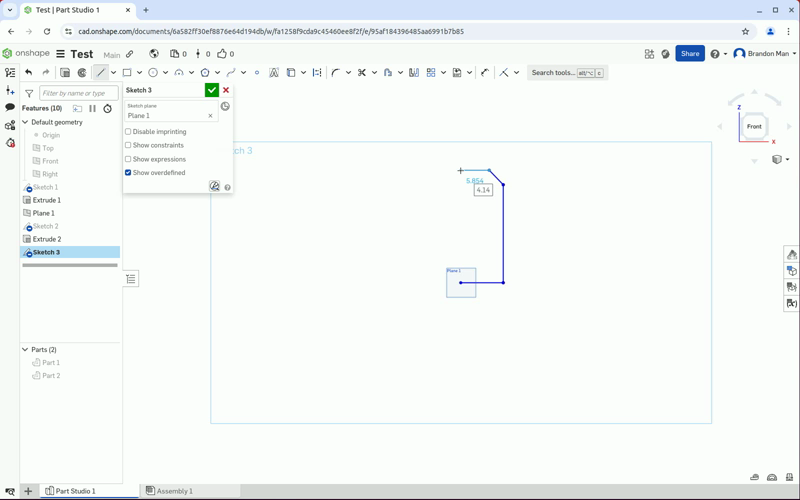
click(460, 170)
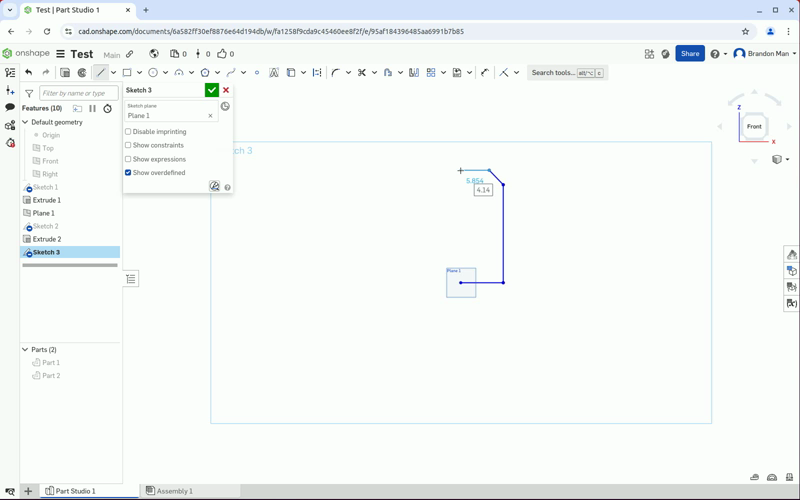
key_up(shift)
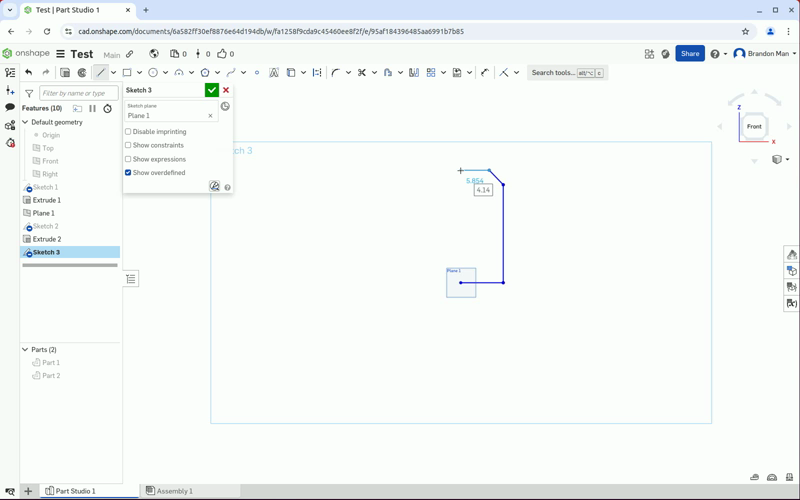
key_down(shift)
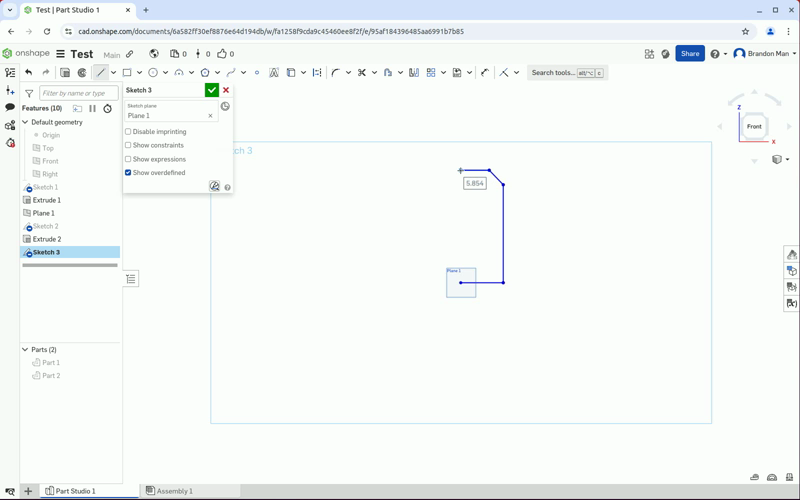
mouse_move(460, 282)
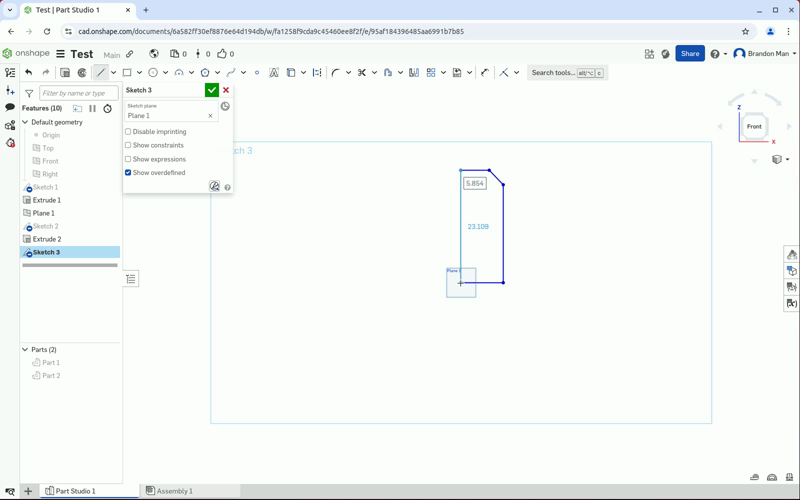
key_up(shift)
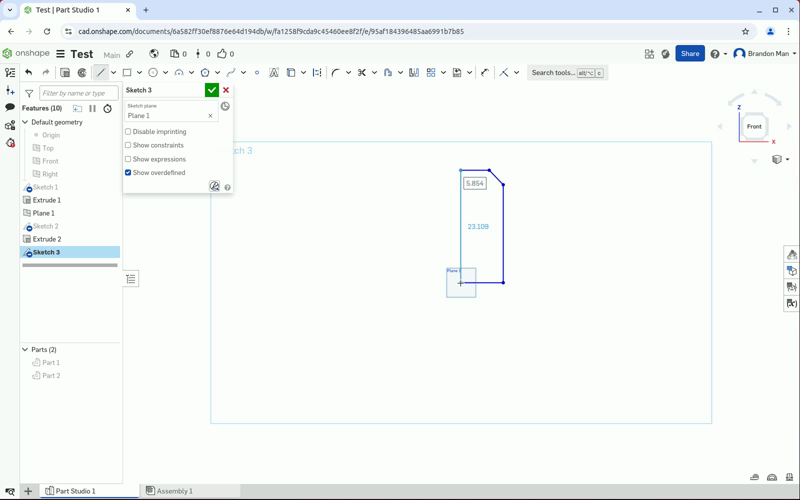
click(460, 282)
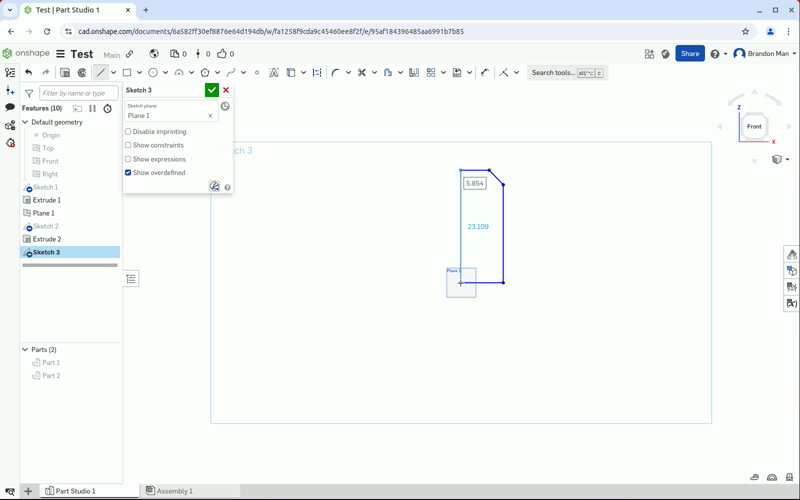
key(esc)
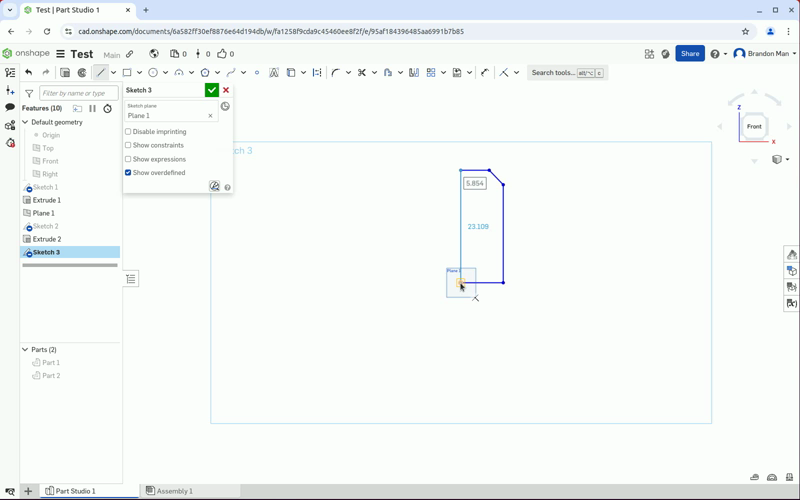
mouse_move(474, 262)
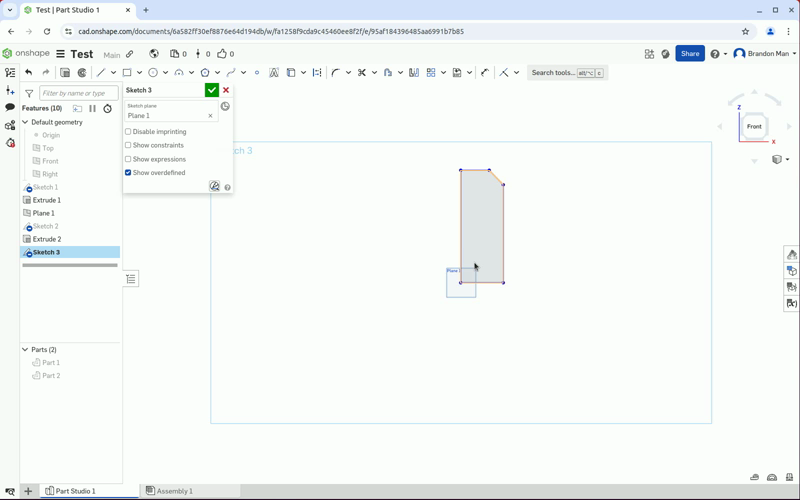
click(474, 262)
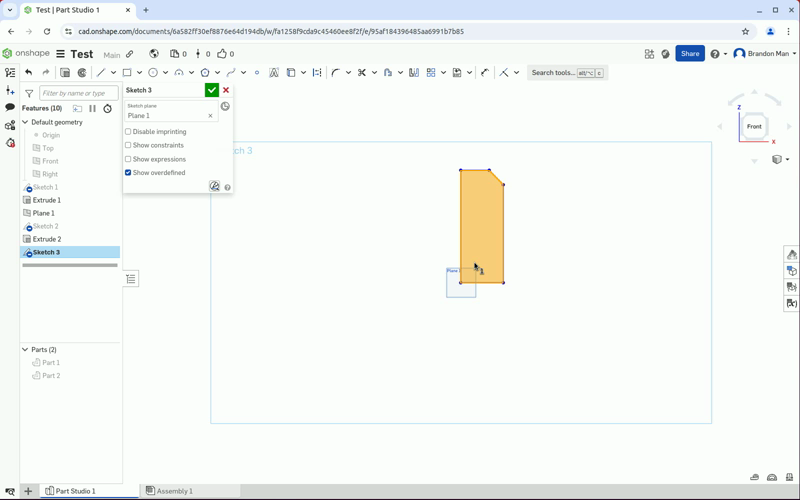
mouse_move(73, 352)
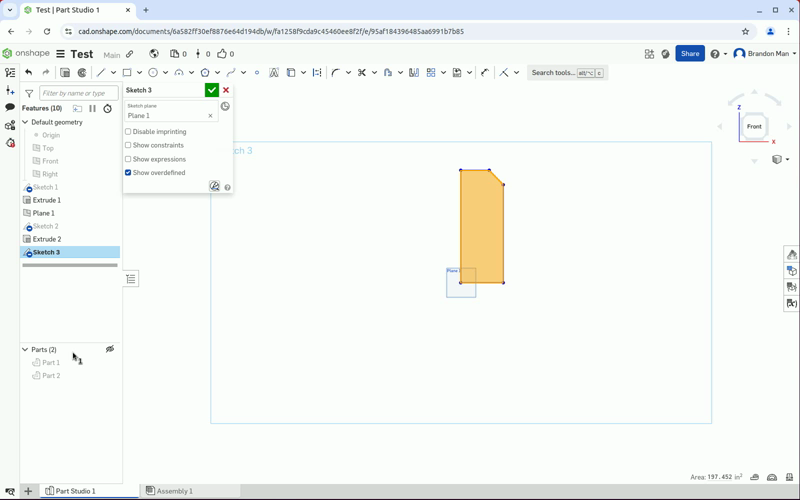
key(shift+y)
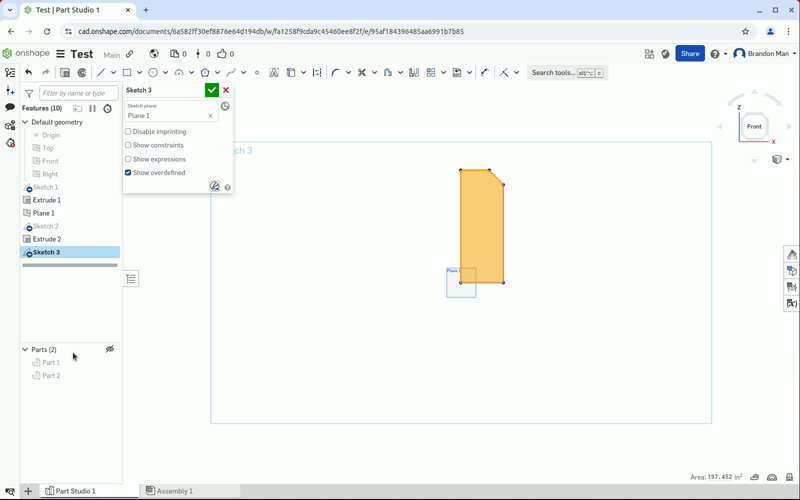
key(shift+e)
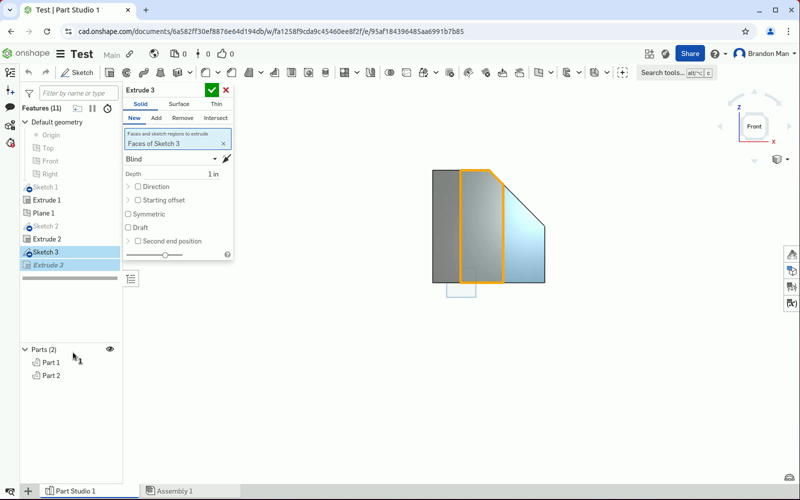
mouse_move(143, 106)
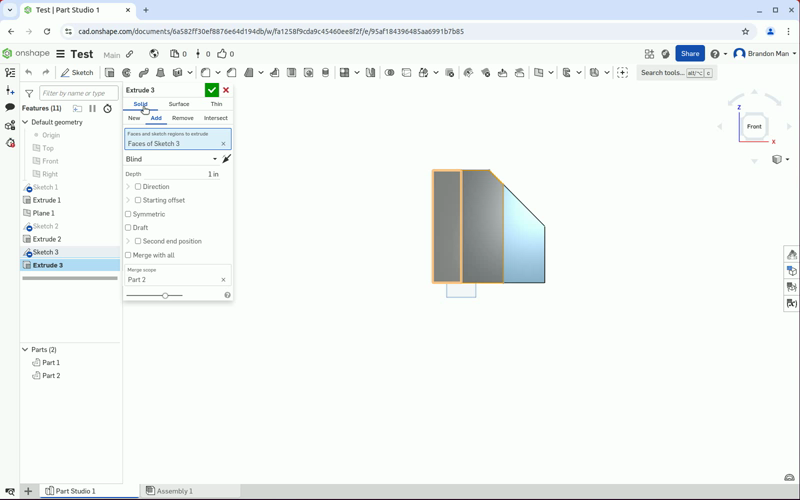
click(143, 106)
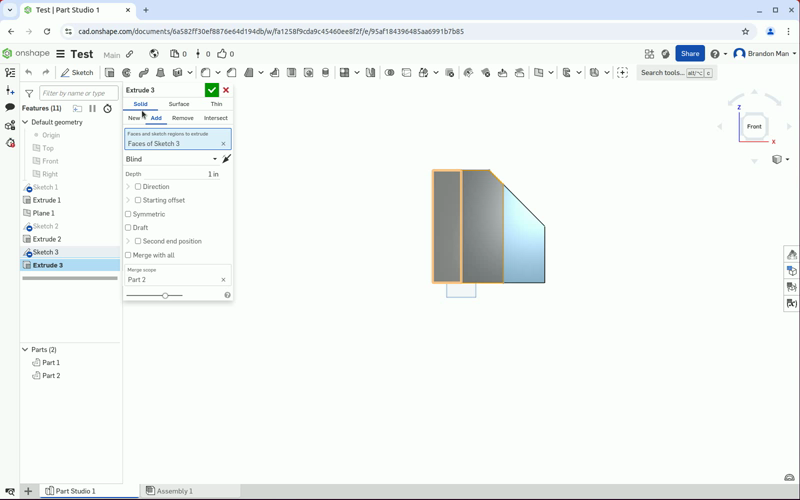
mouse_move(137, 120)
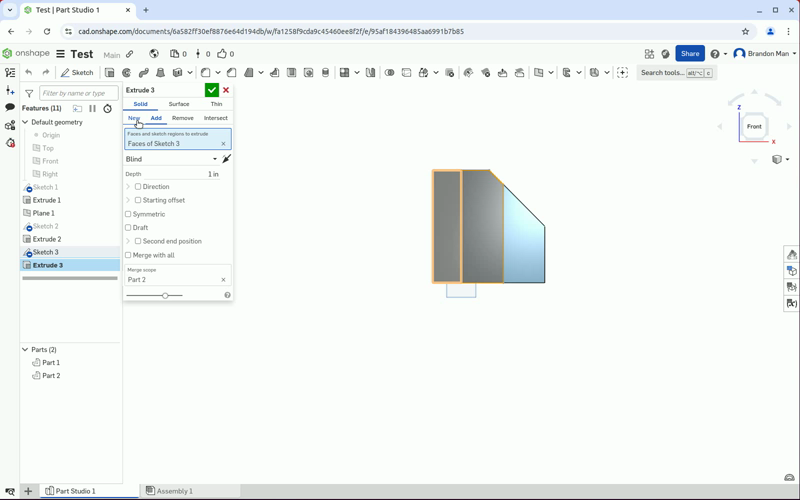
click(137, 120)
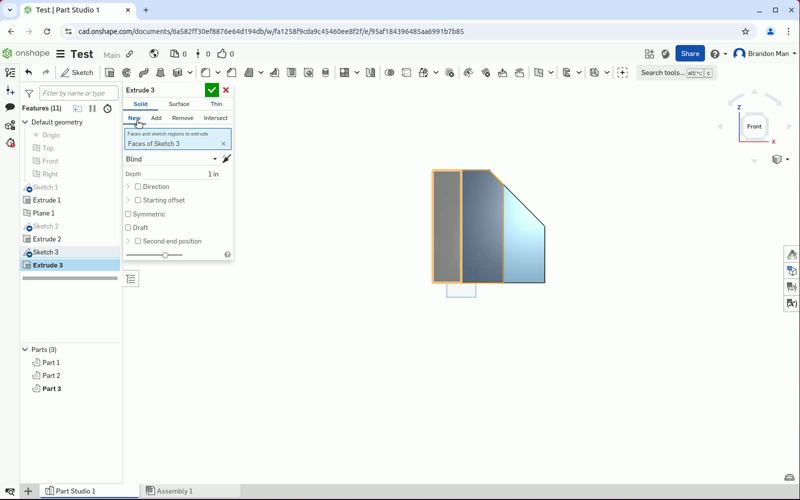
key(tab, 4)
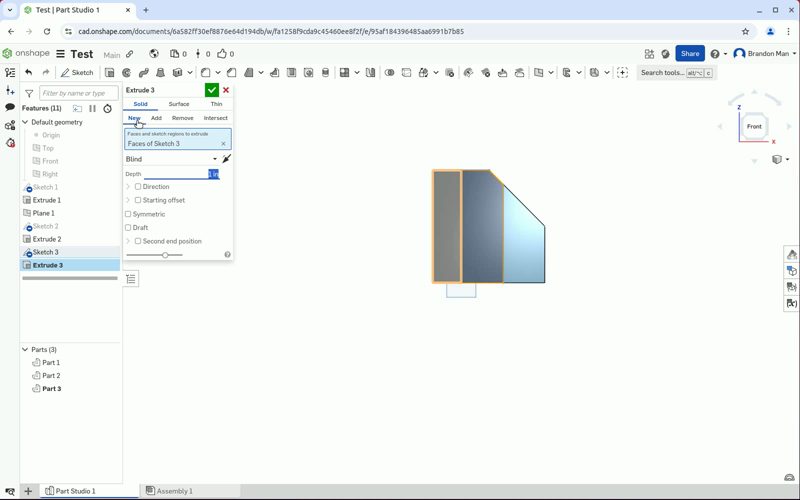
text(11.554)
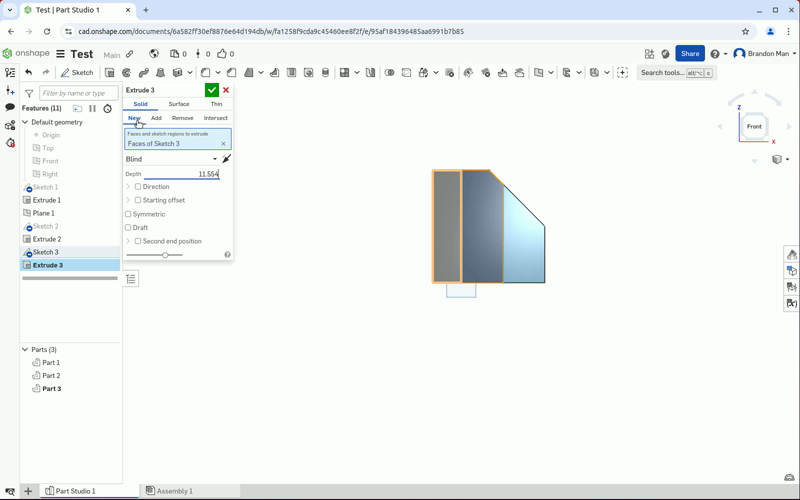
key(enter)
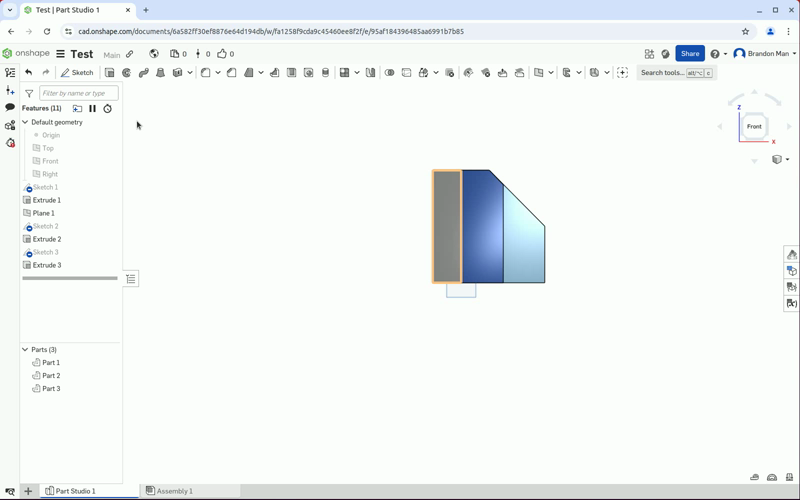
key(shift+h)
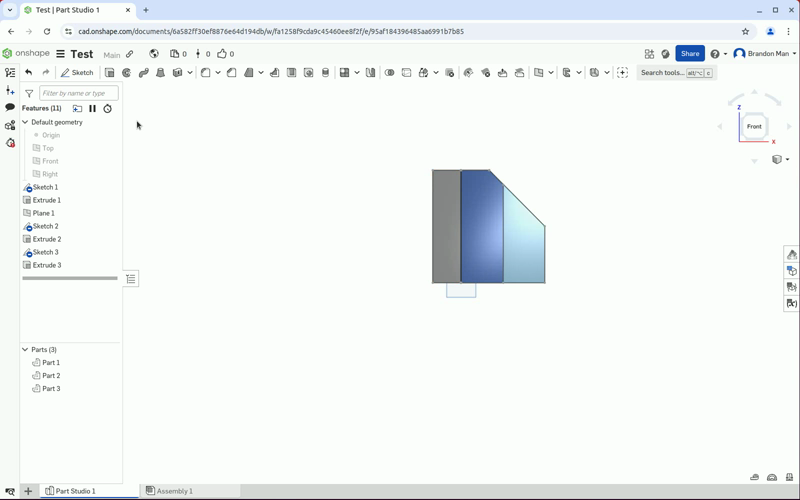
key(shift+h)
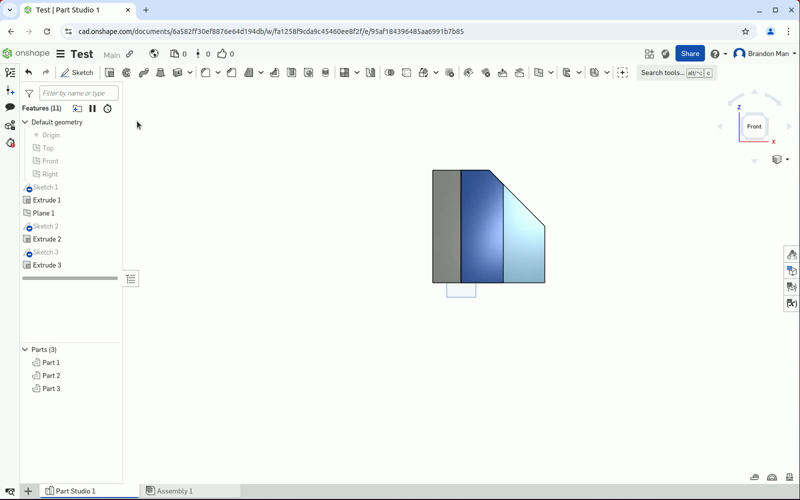
mouse_move(73, 189)
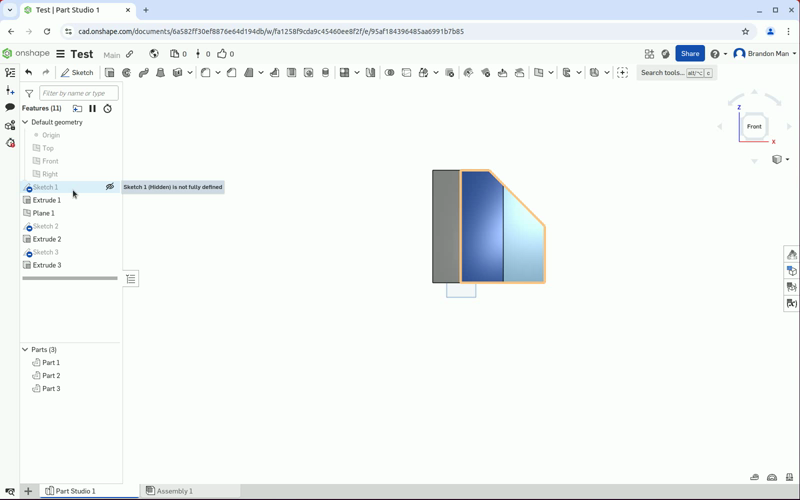
click(73, 189)
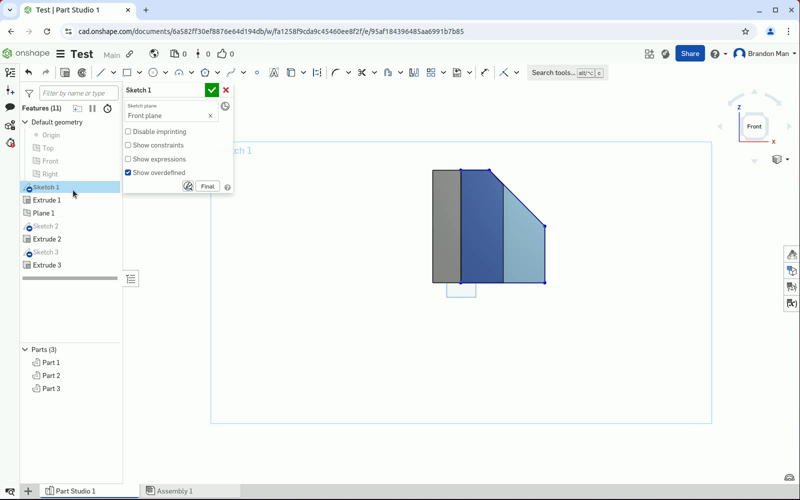
mouse_move(229, 92)
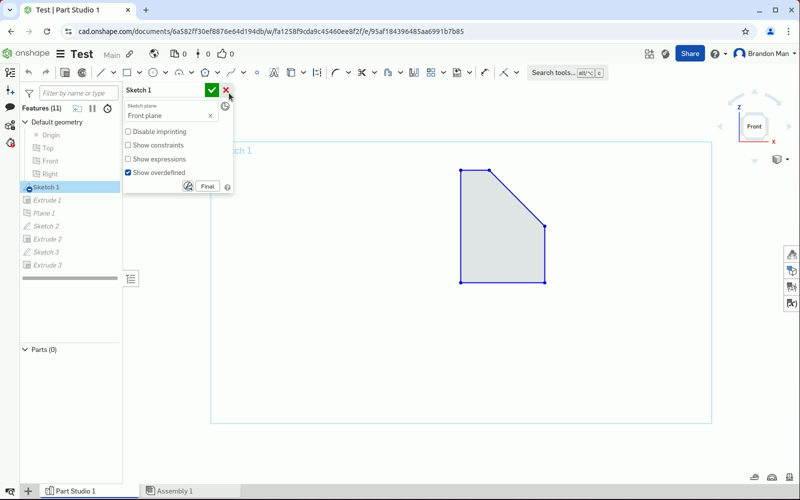
click(229, 92)
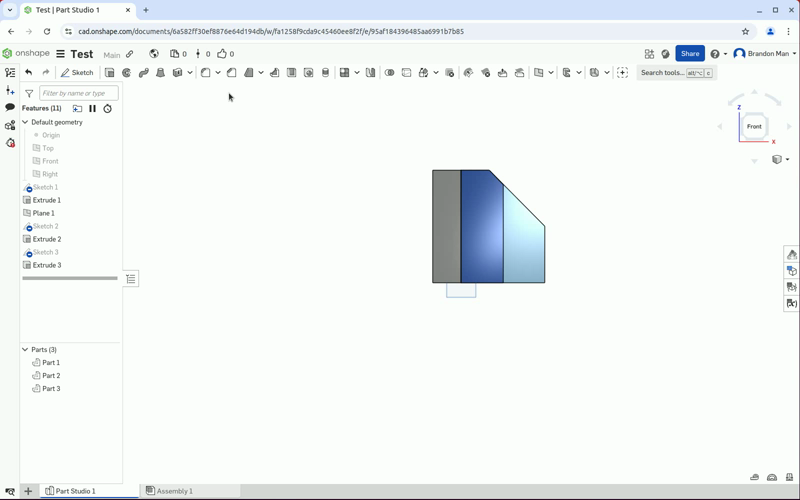
mouse_move(541, 75)
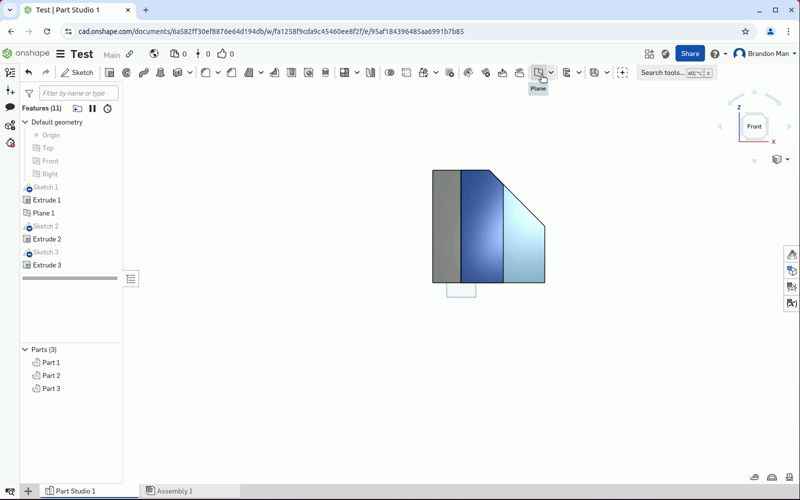
click(541, 75)
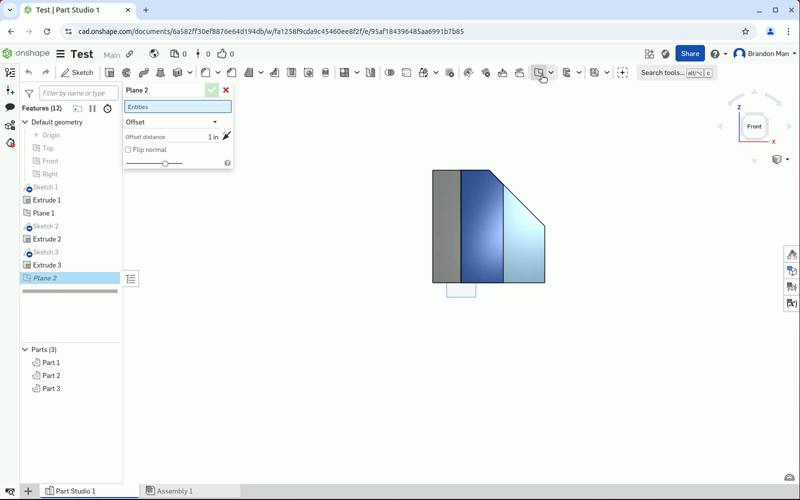
mouse_move(73, 163)
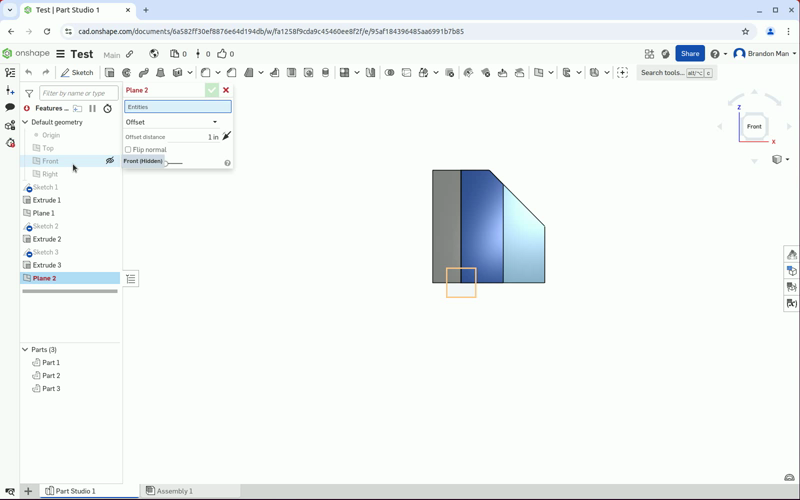
click(73, 163)
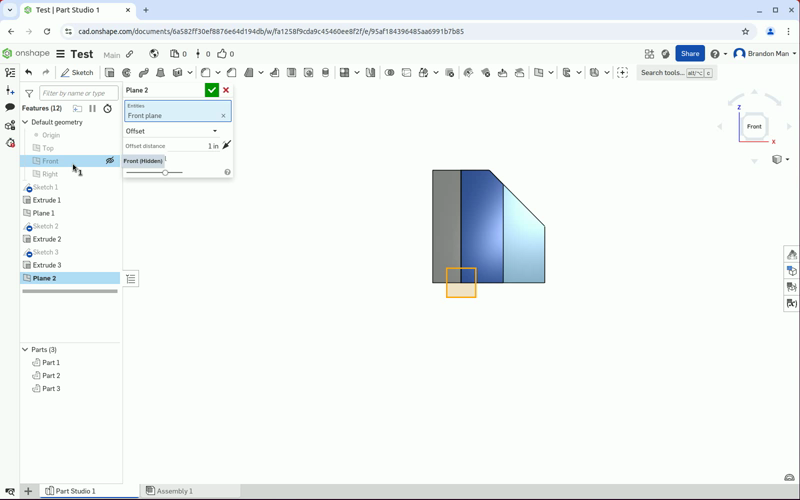
key(tab, 2)
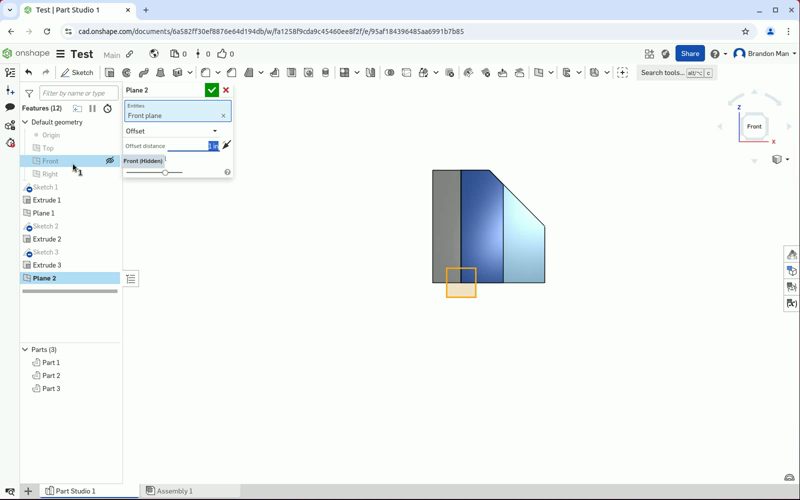
text(17.316)
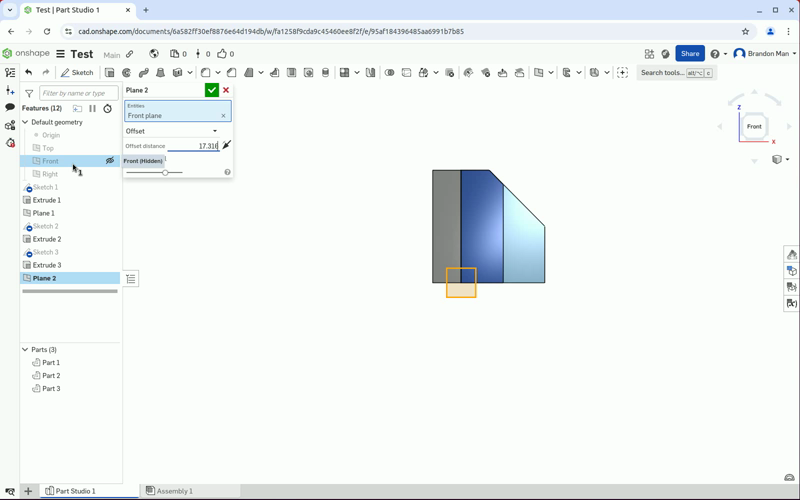
key(enter, 2)
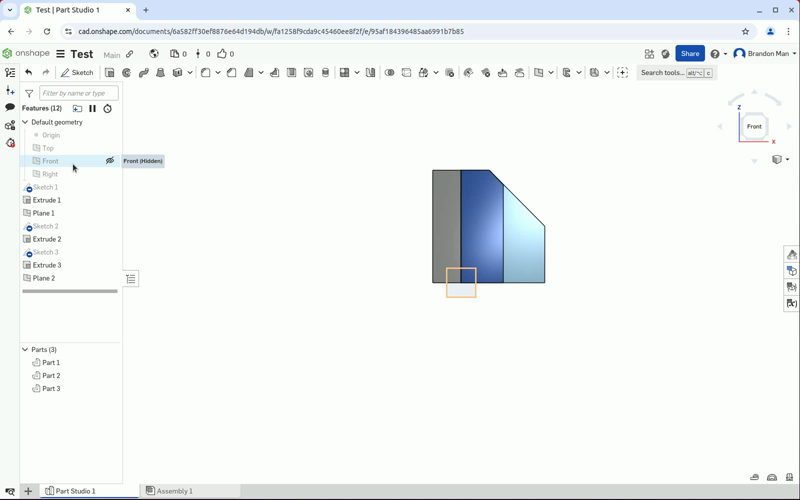
key(shift+s)
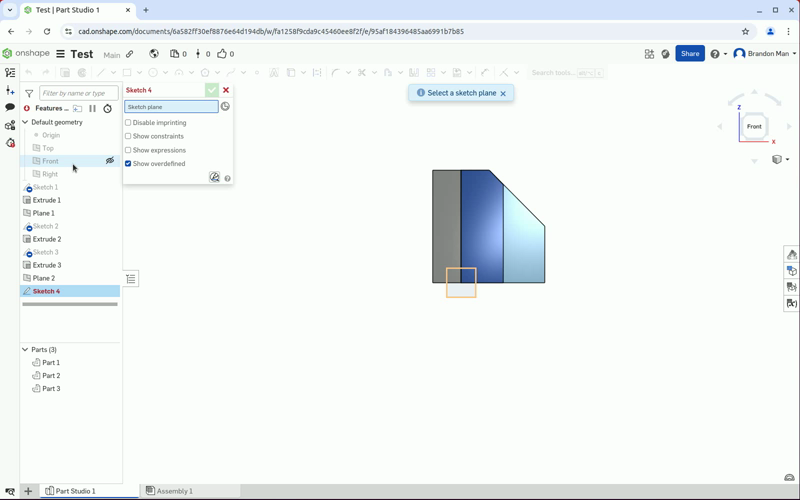
mouse_move(73, 280)
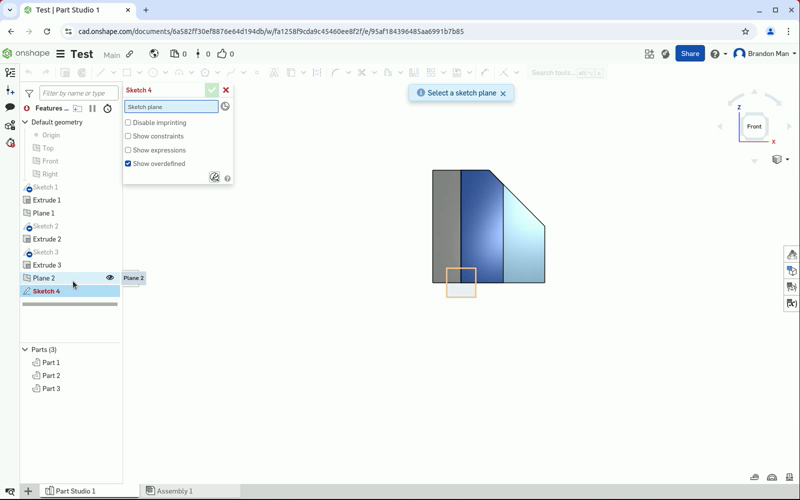
click(73, 280)
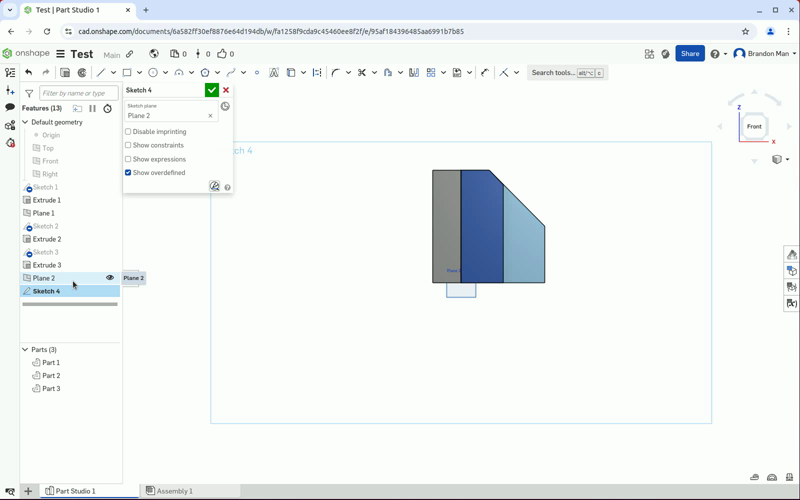
mouse_move(73, 352)
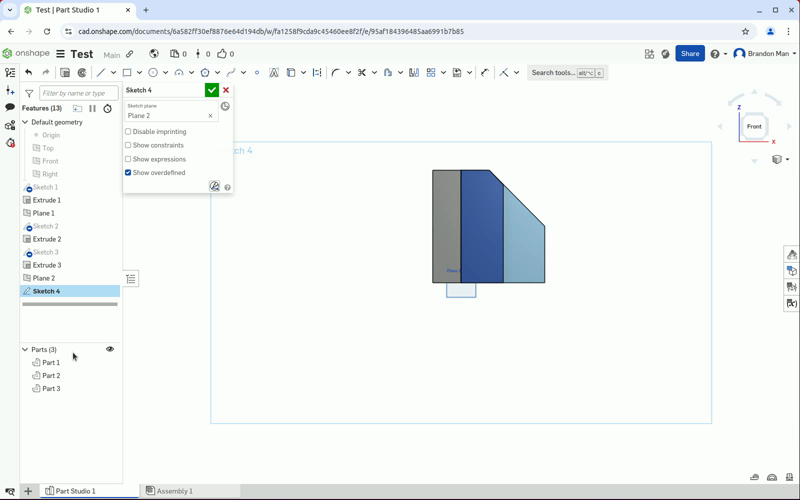
key(y)
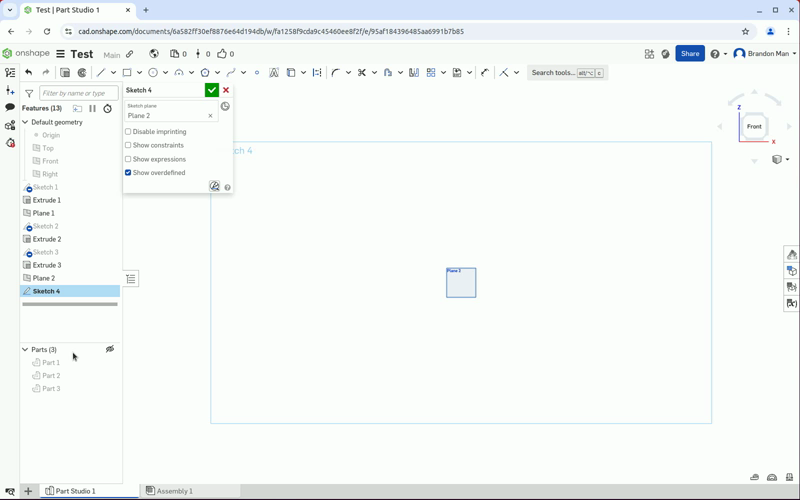
key(l)
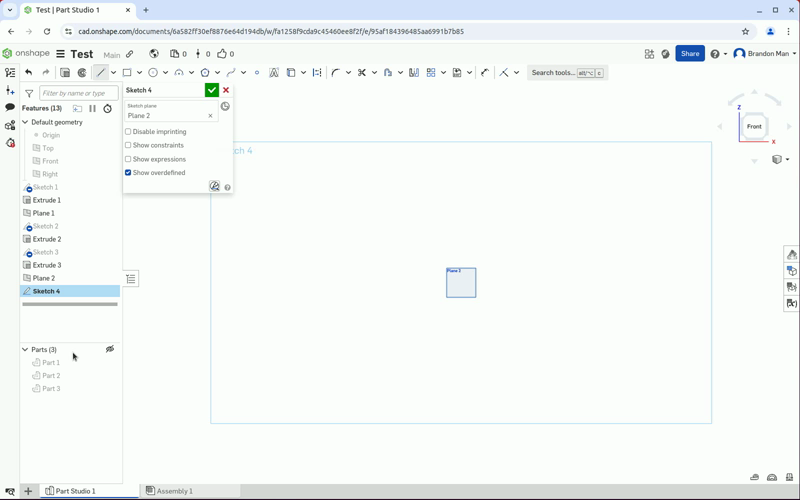
key_down(shift)
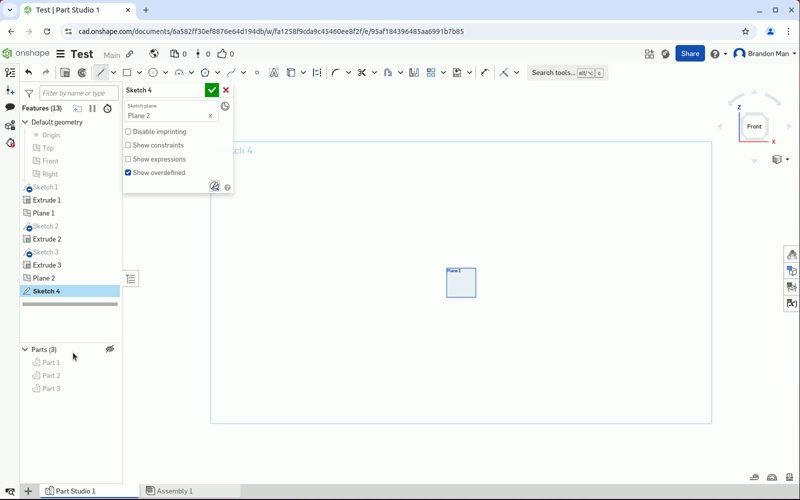
mouse_move(489, 170)
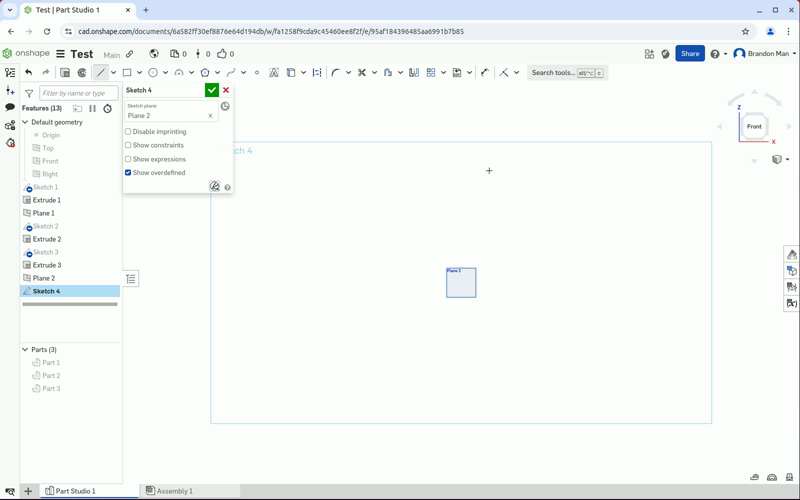
click(489, 170)
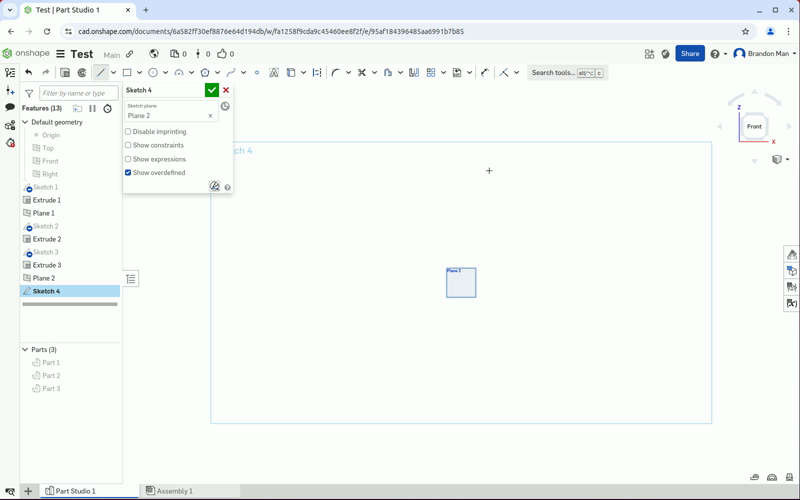
key_up(shift)
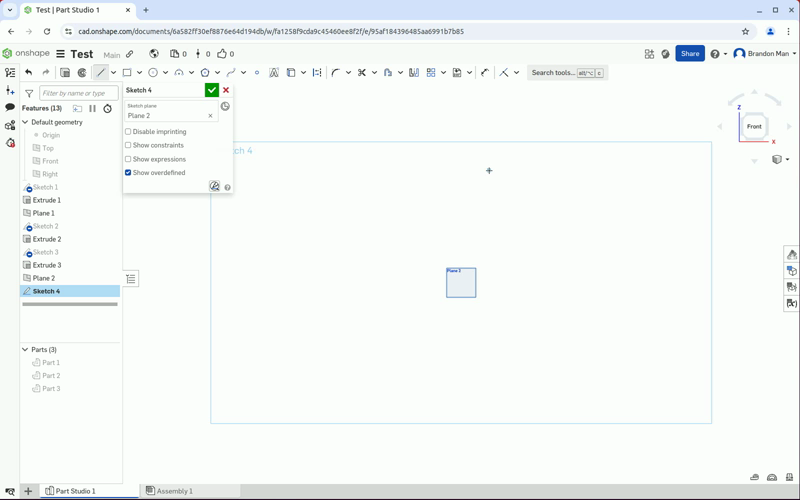
key_down(shift)
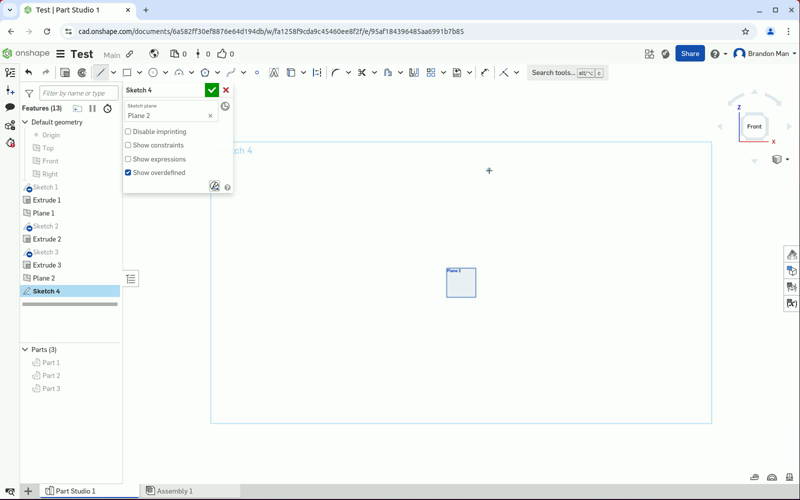
mouse_move(519, 170)
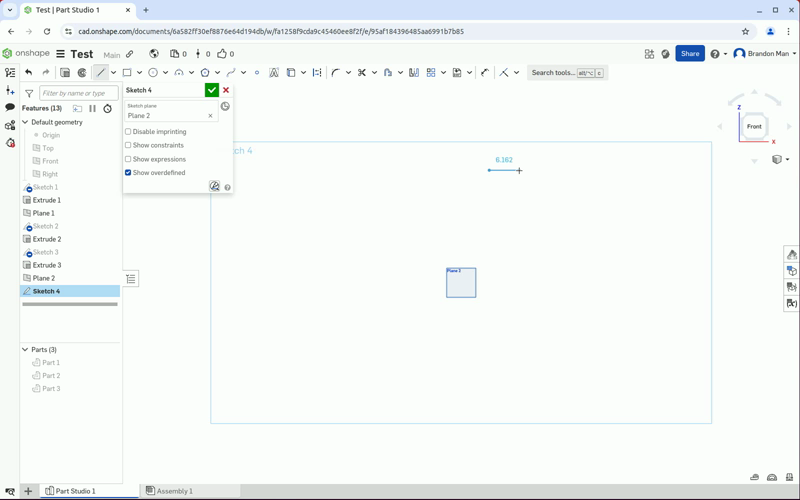
mouse_move(503, 184)
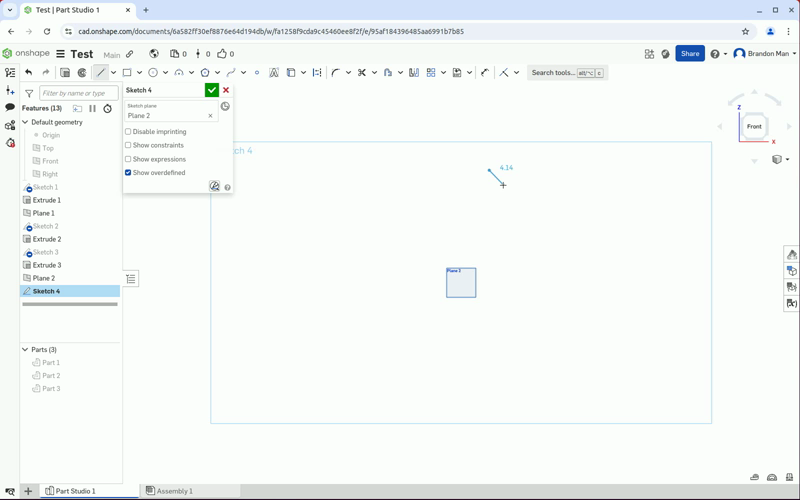
click(503, 184)
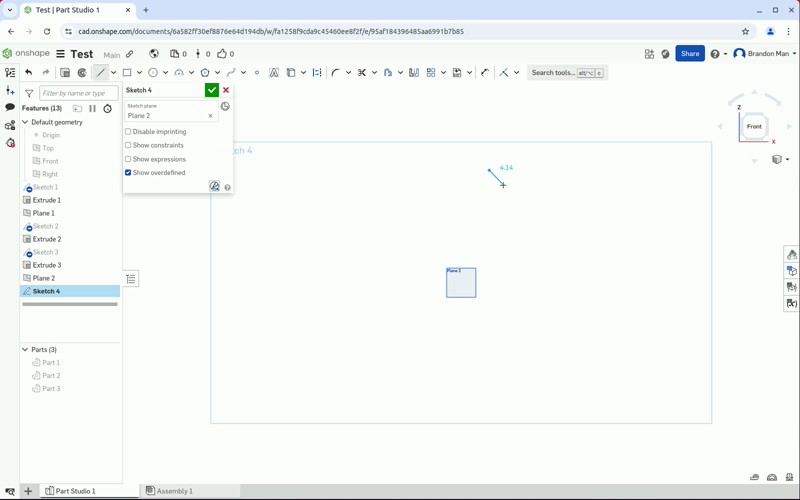
key_up(shift)
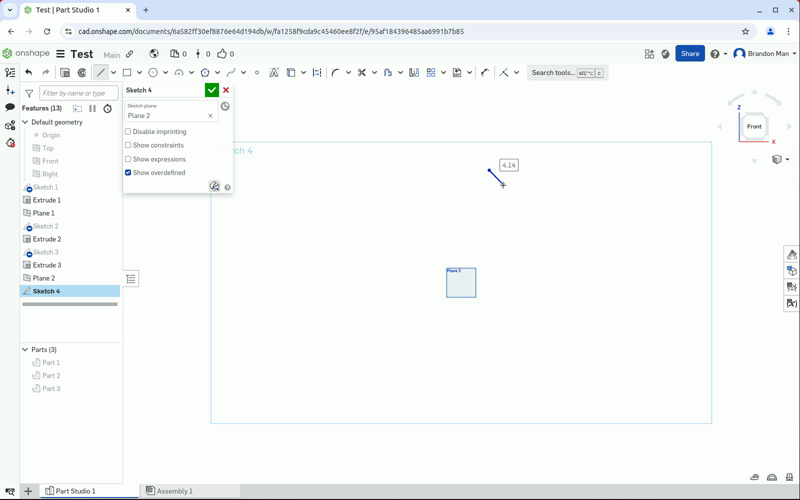
key_down(shift)
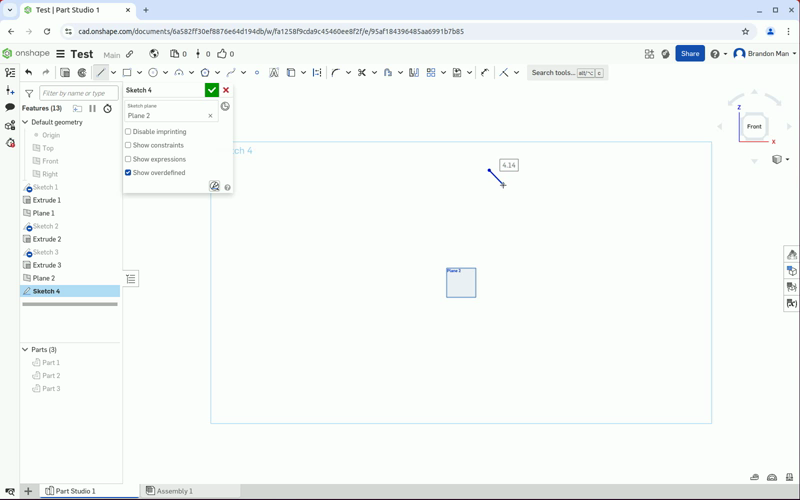
mouse_move(503, 282)
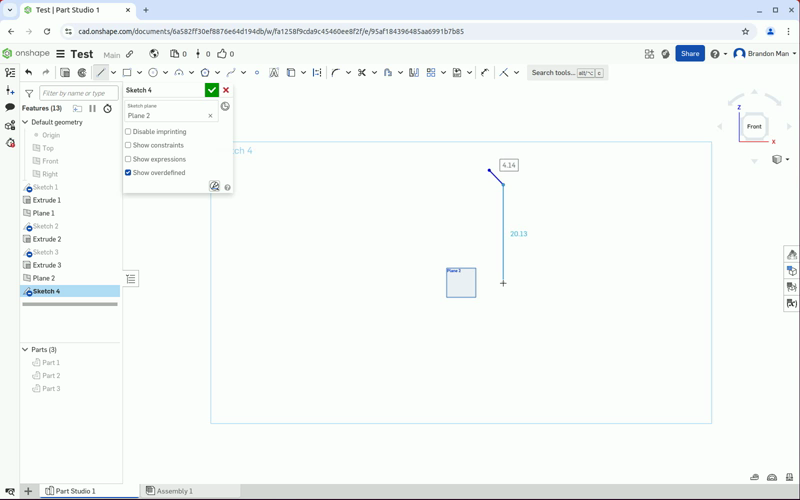
click(503, 282)
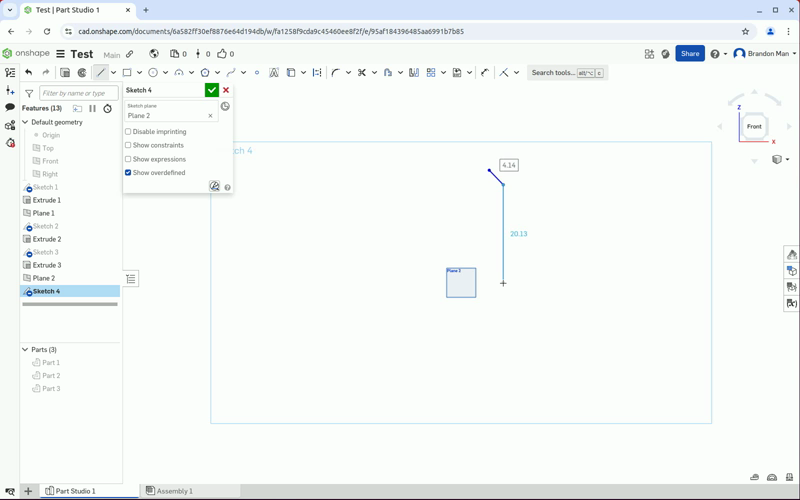
key_up(shift)
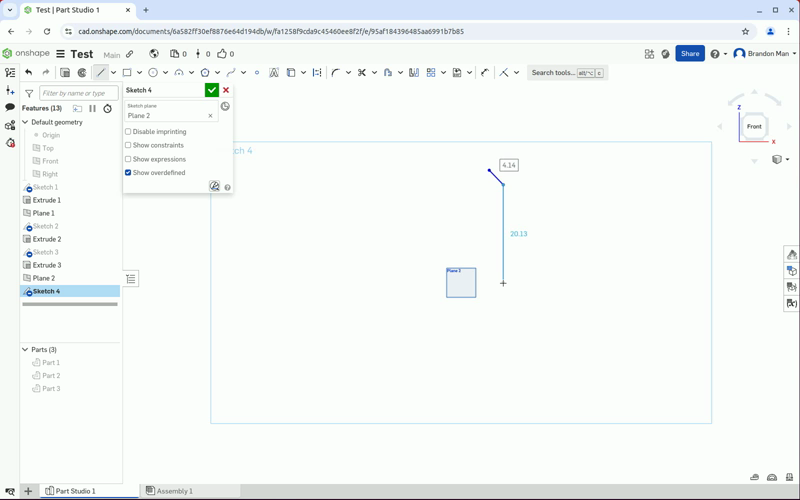
key_down(shift)
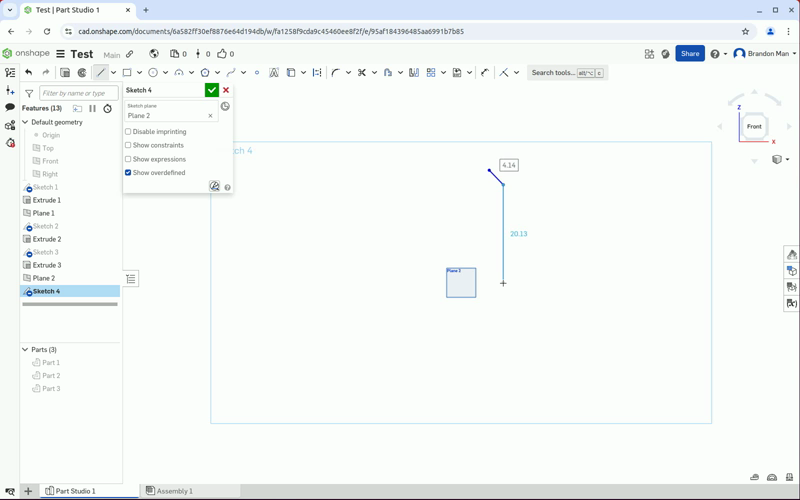
mouse_move(533, 282)
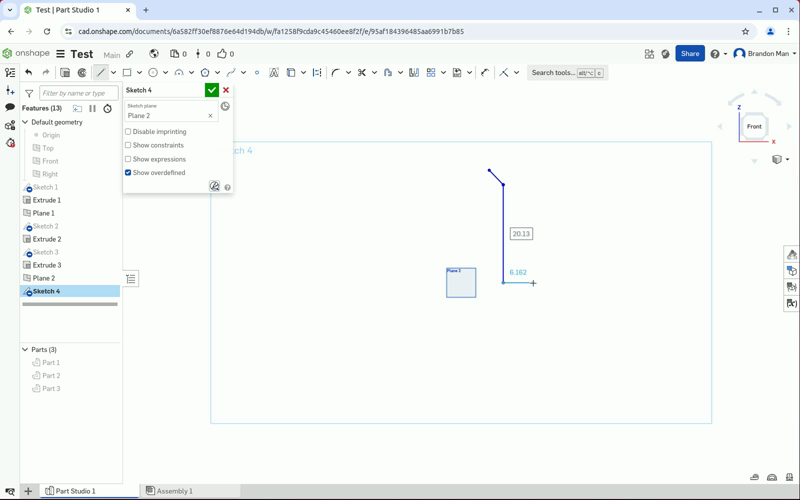
mouse_move(545, 282)
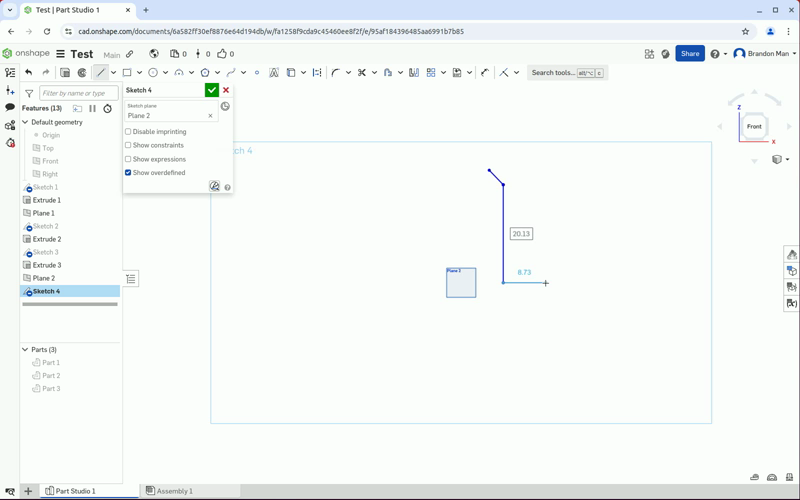
click(545, 282)
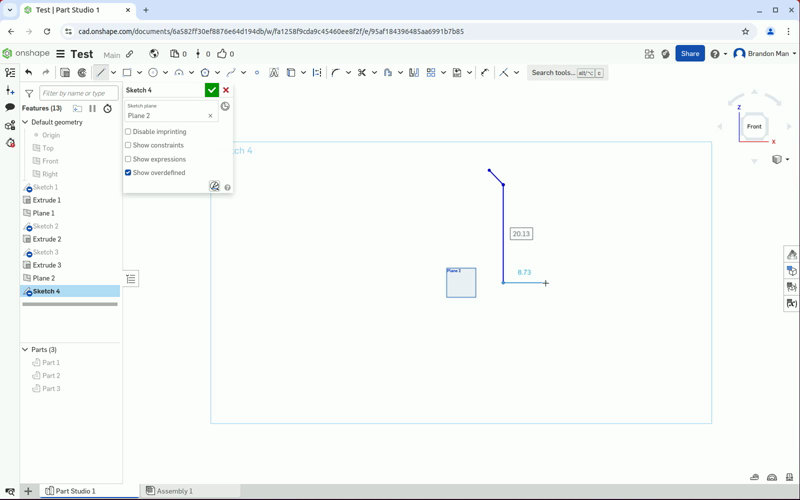
key_up(shift)
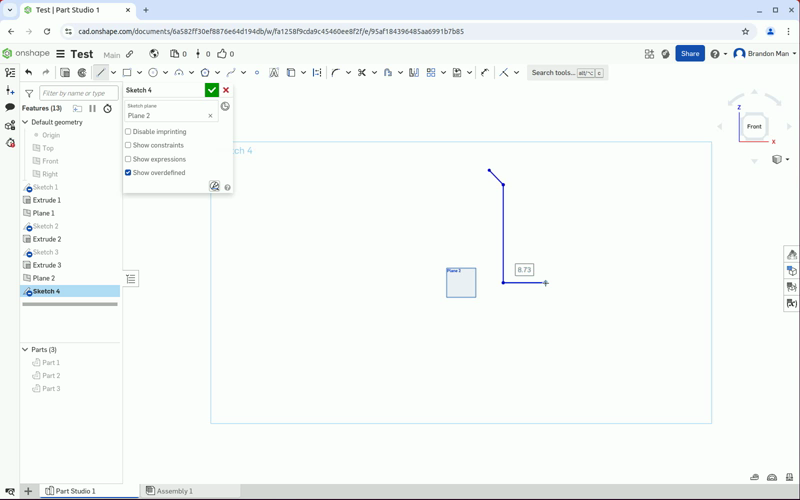
key_down(shift)
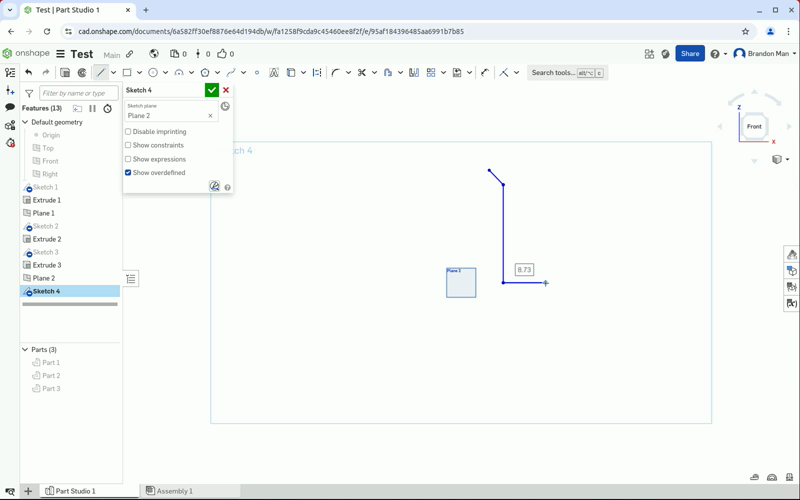
mouse_move(575, 282)
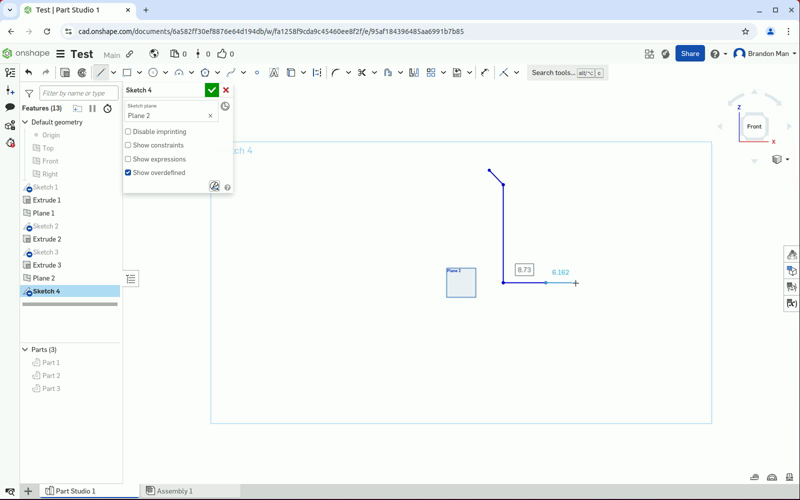
mouse_move(545, 227)
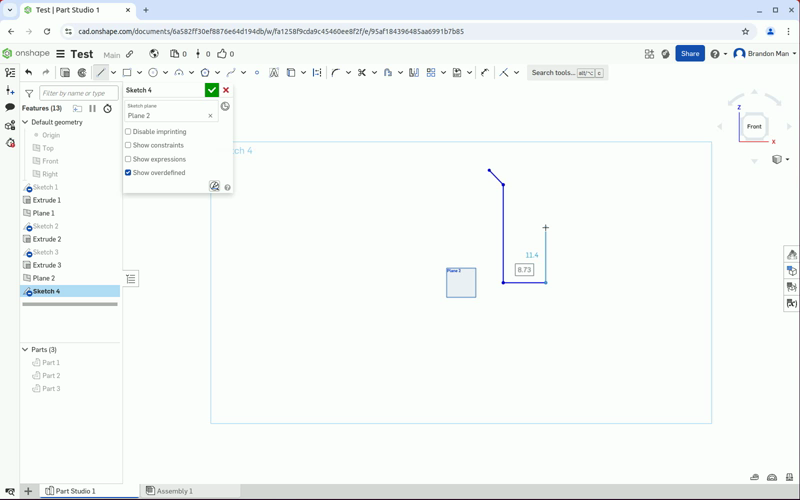
click(545, 227)
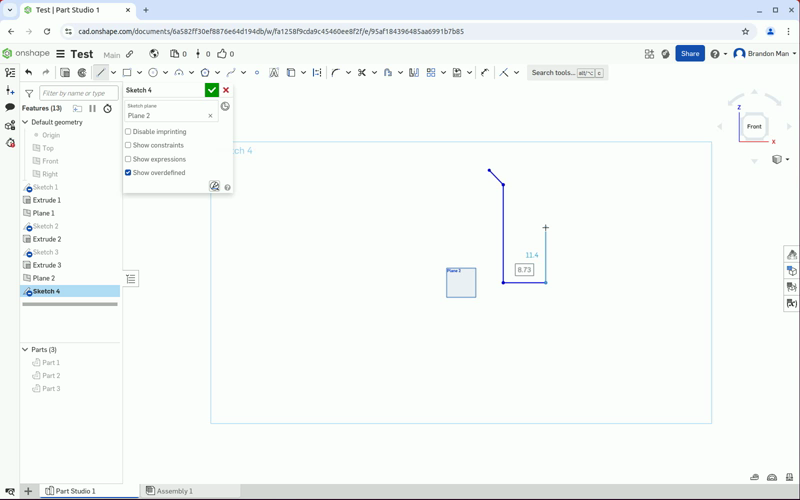
key_up(shift)
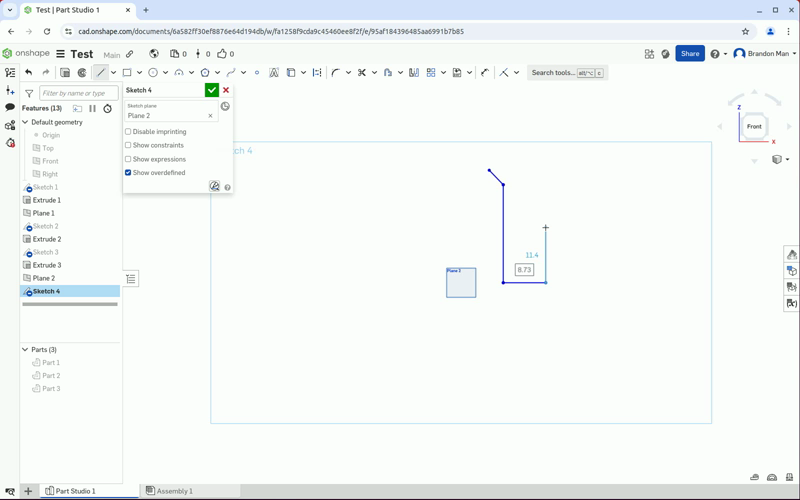
key_down(shift)
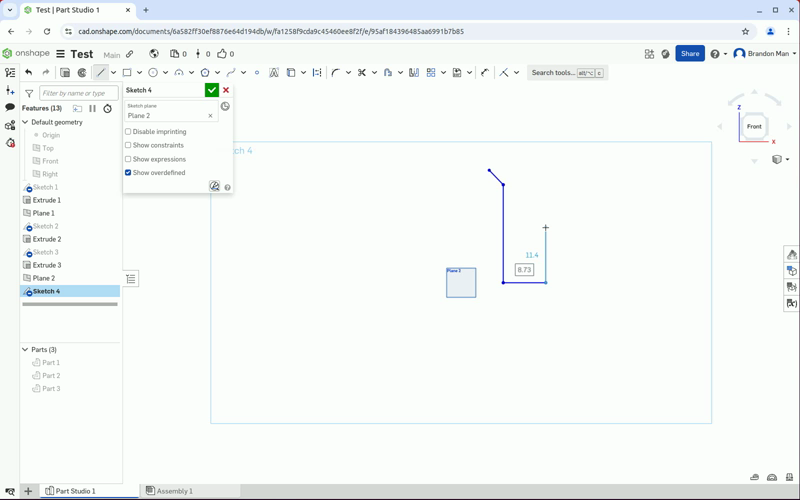
mouse_move(489, 170)
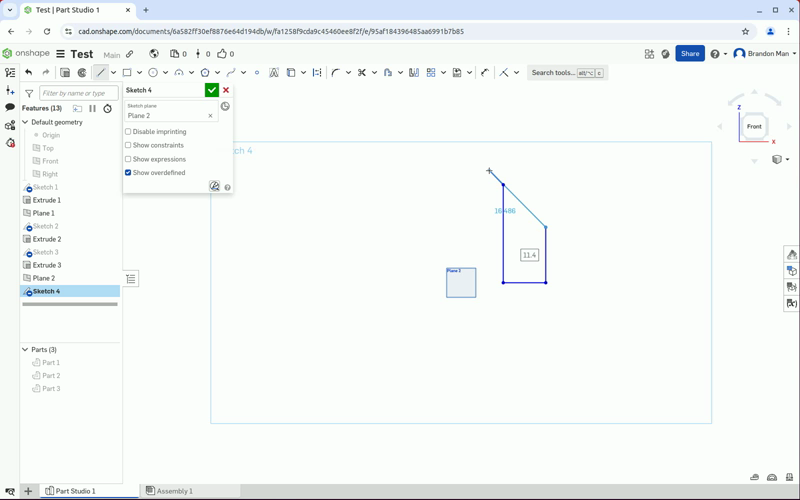
key_up(shift)
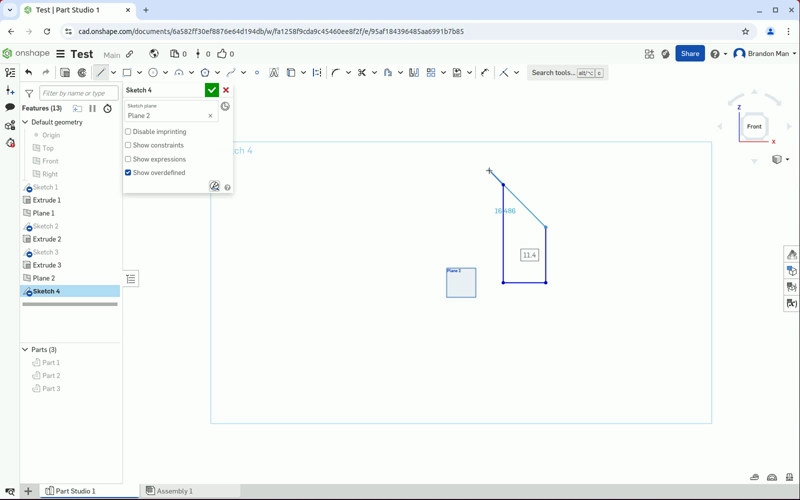
click(489, 170)
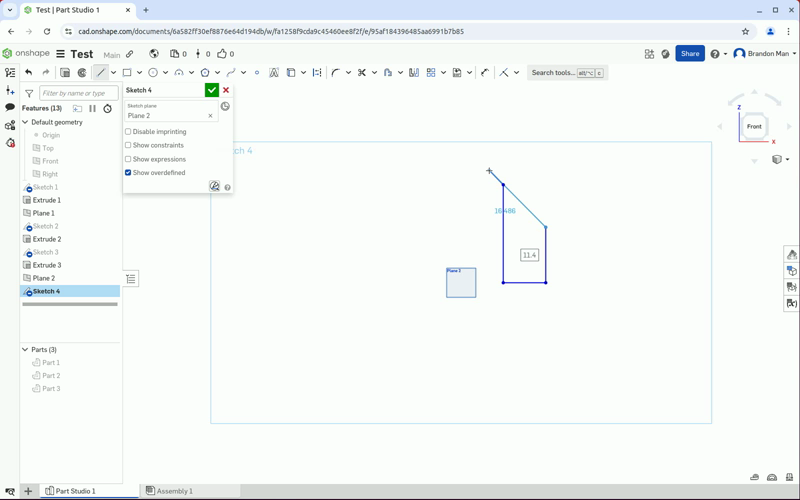
key(esc)
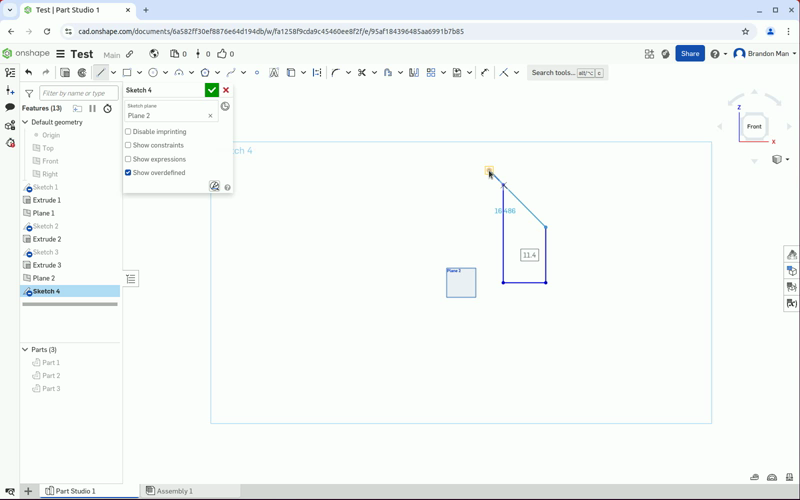
mouse_move(538, 253)
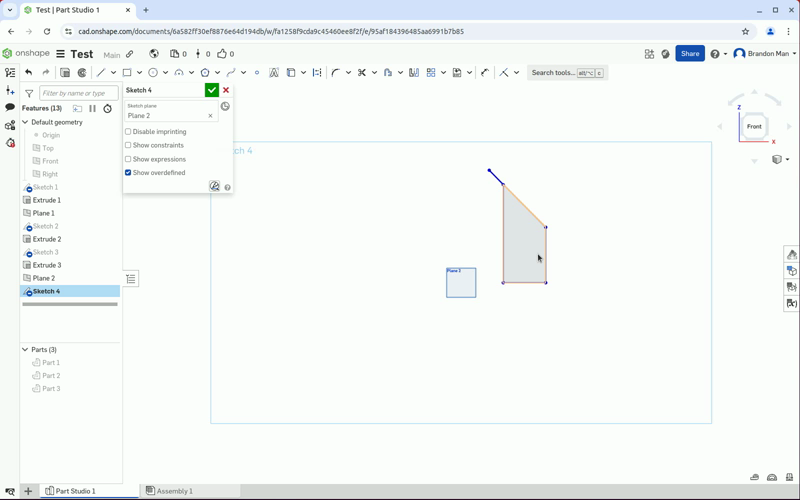
scroll(6)
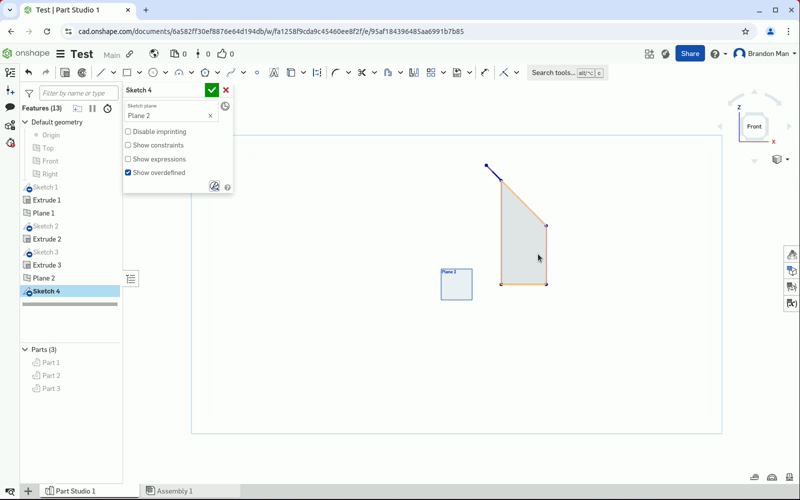
scroll(6)
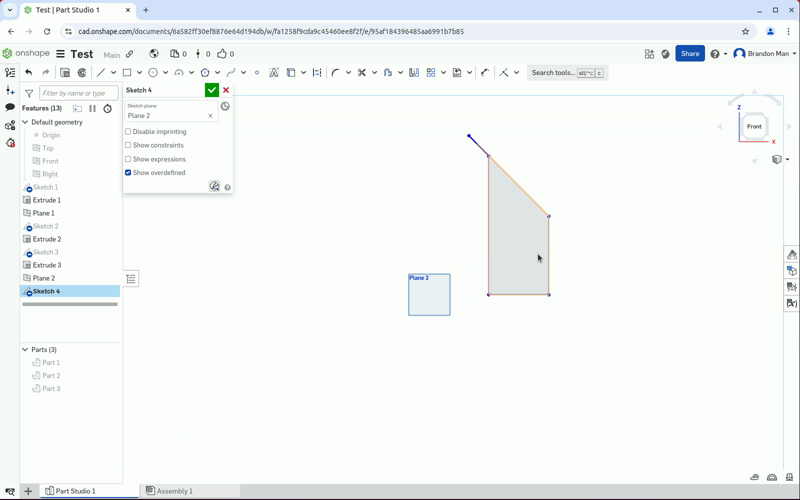
scroll(6)
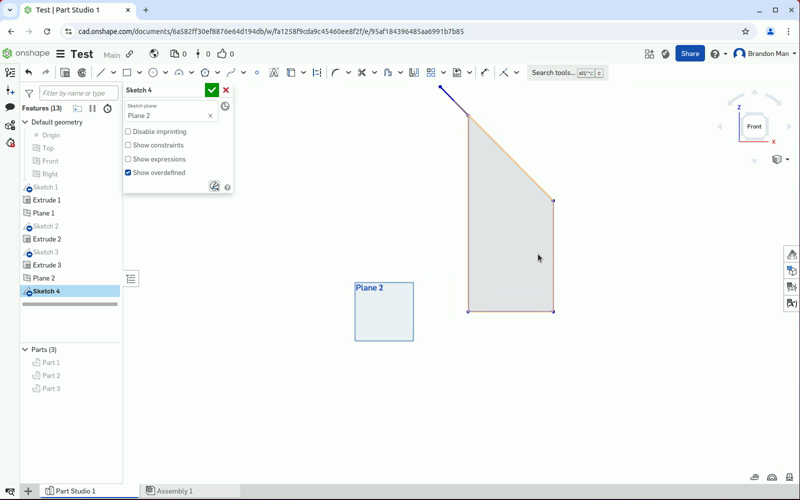
scroll(6)
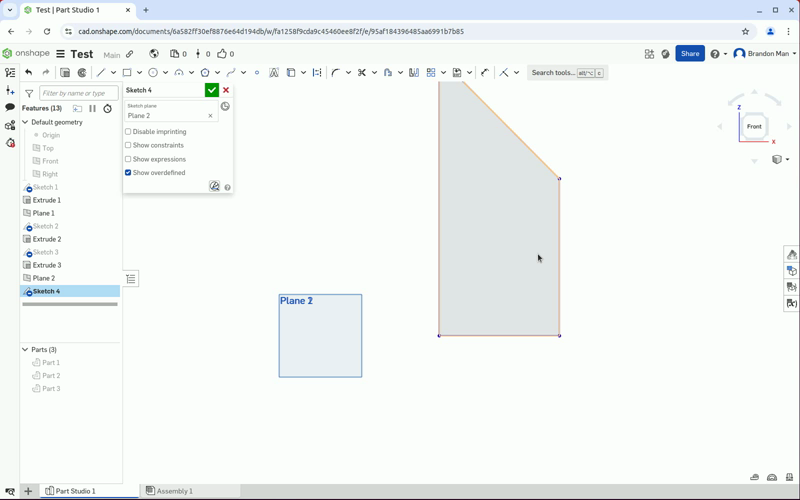
scroll(6)
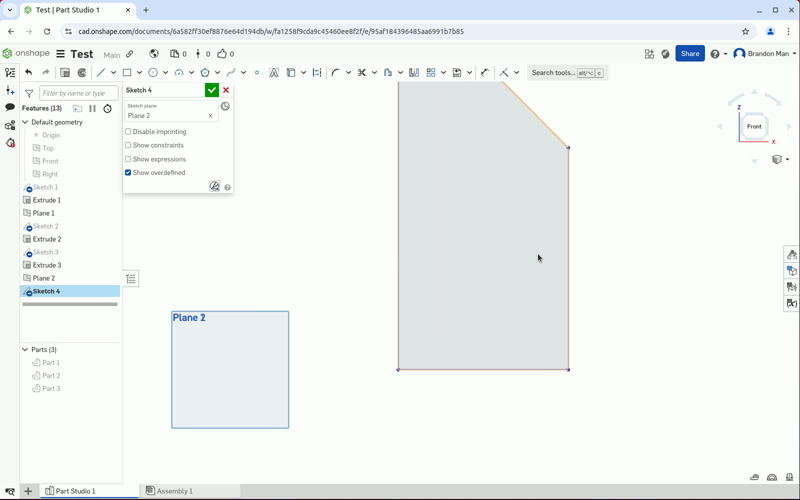
scroll(6)
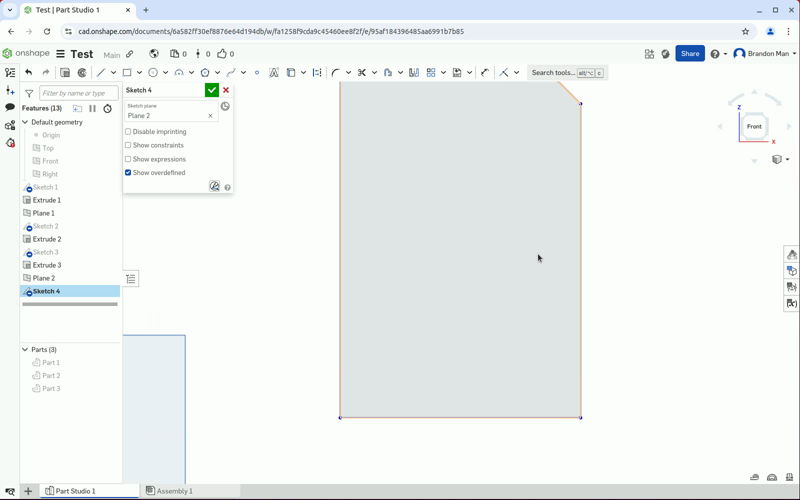
scroll(6)
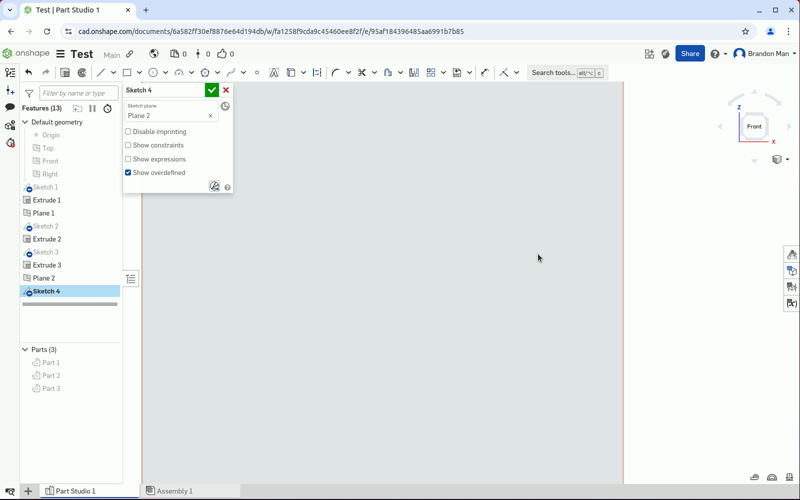
click(538, 253)
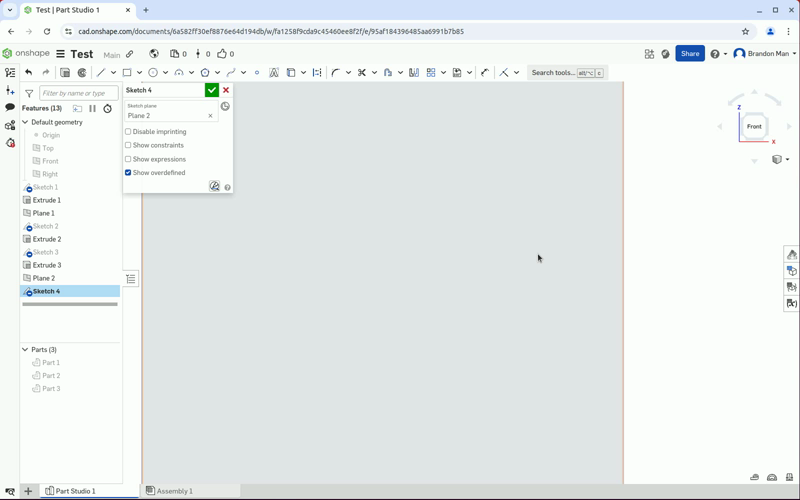
scroll(-6)
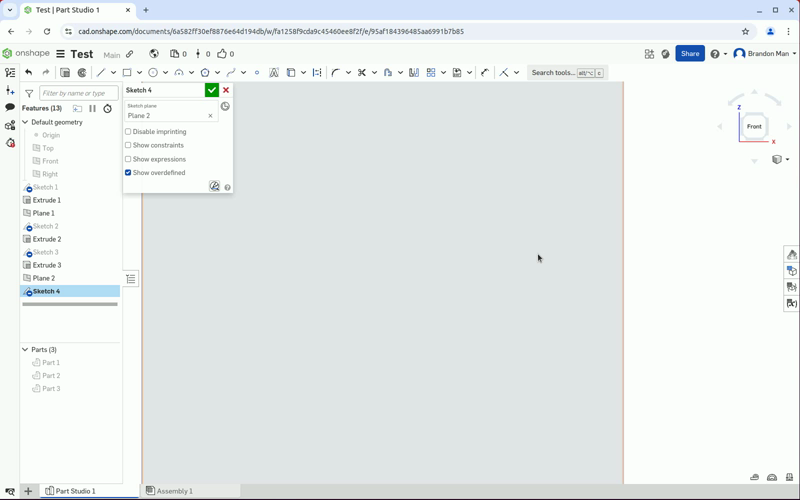
scroll(-6)
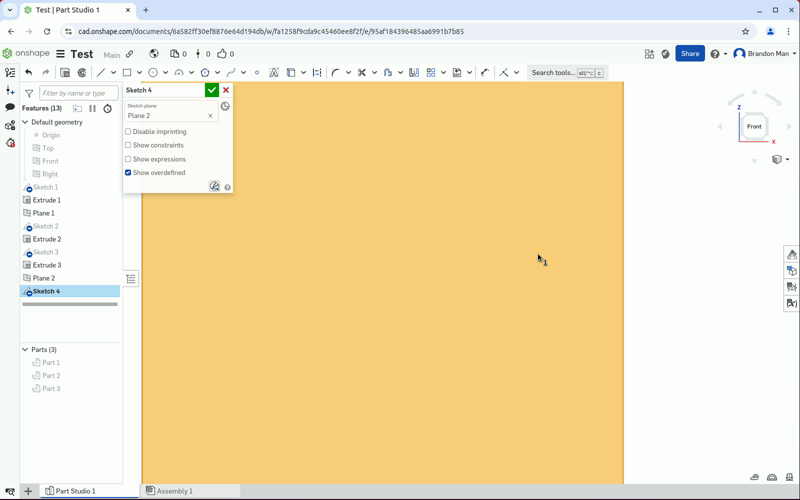
scroll(-6)
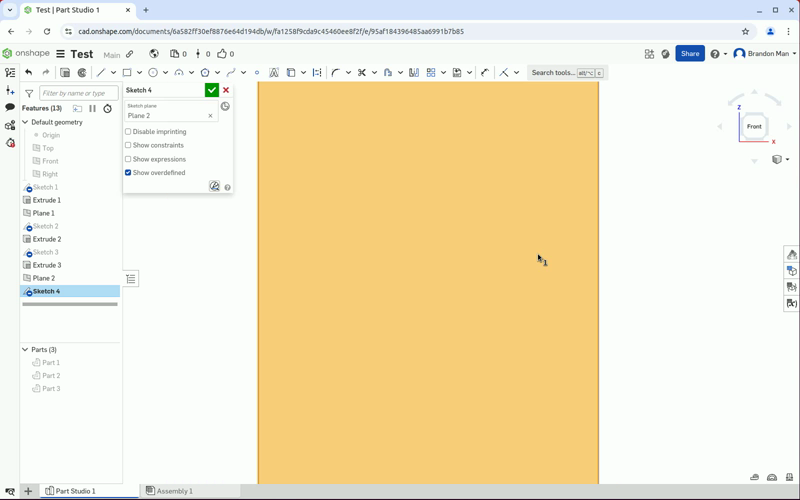
scroll(-6)
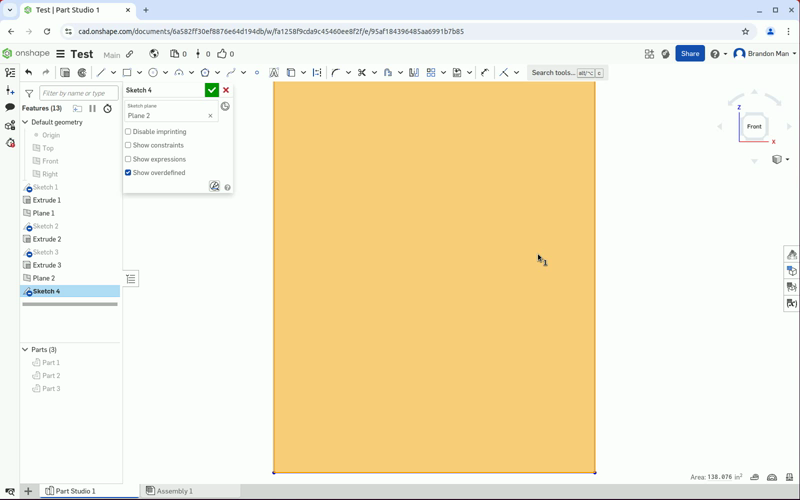
scroll(-6)
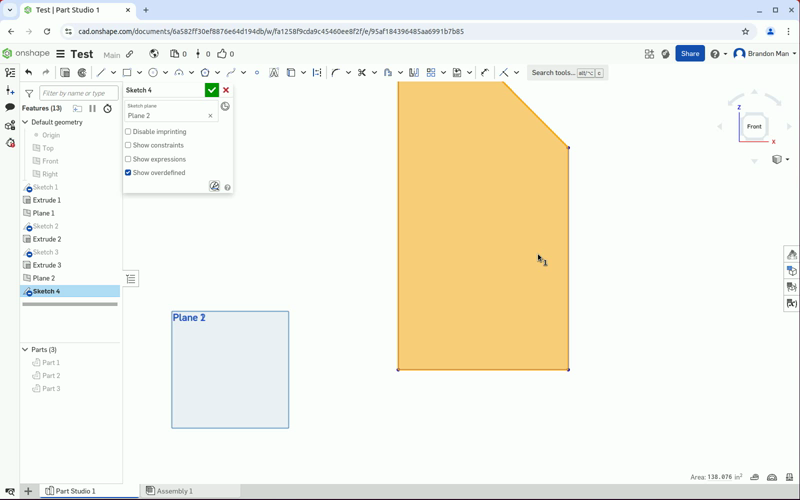
scroll(-6)
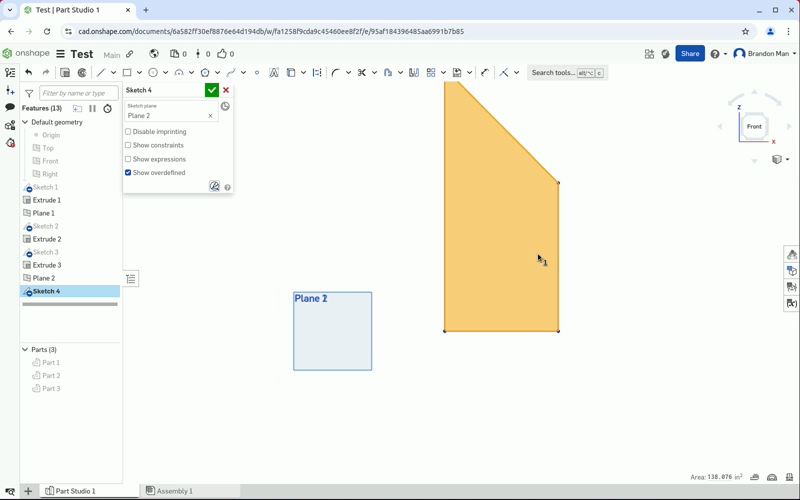
scroll(-6)
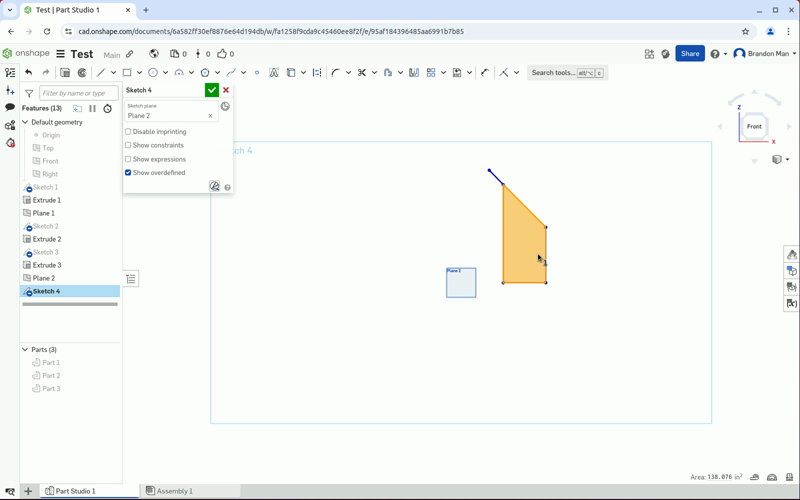
mouse_move(73, 352)
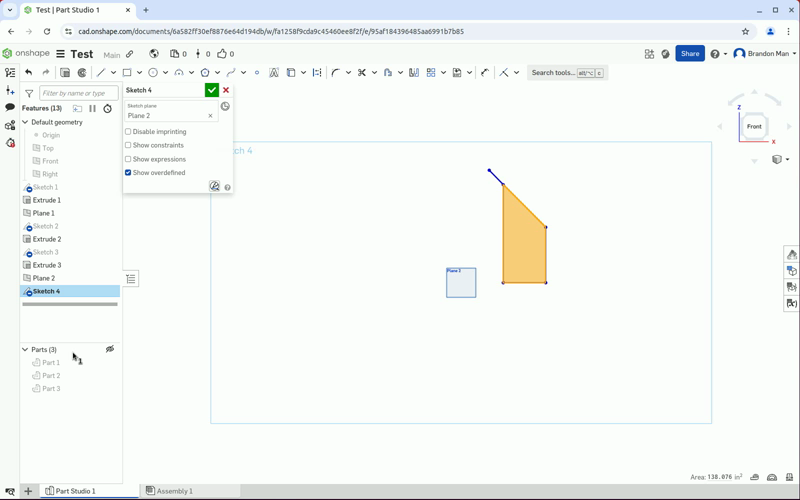
key(shift+y)
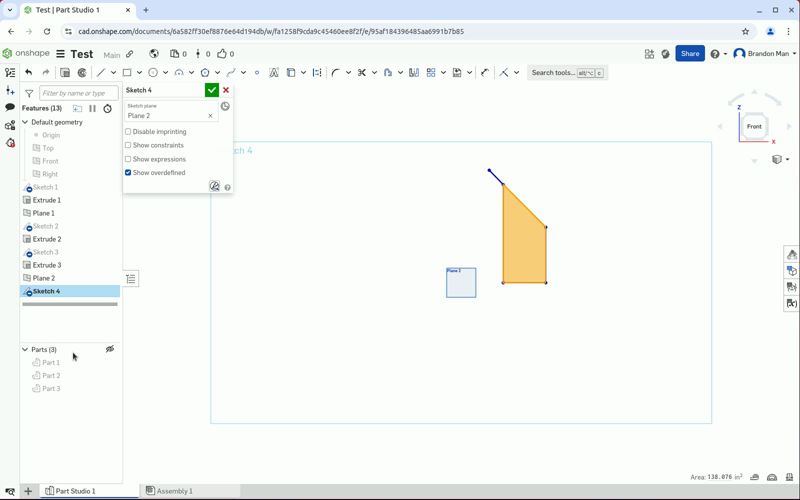
key(shift+e)
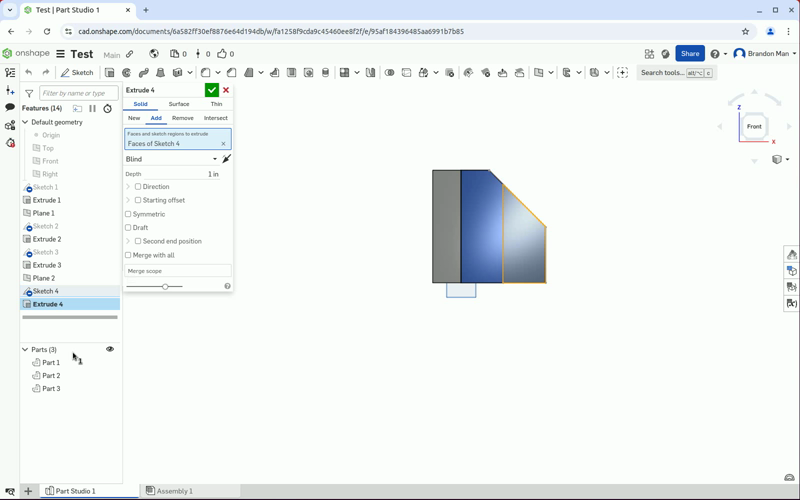
mouse_move(143, 106)
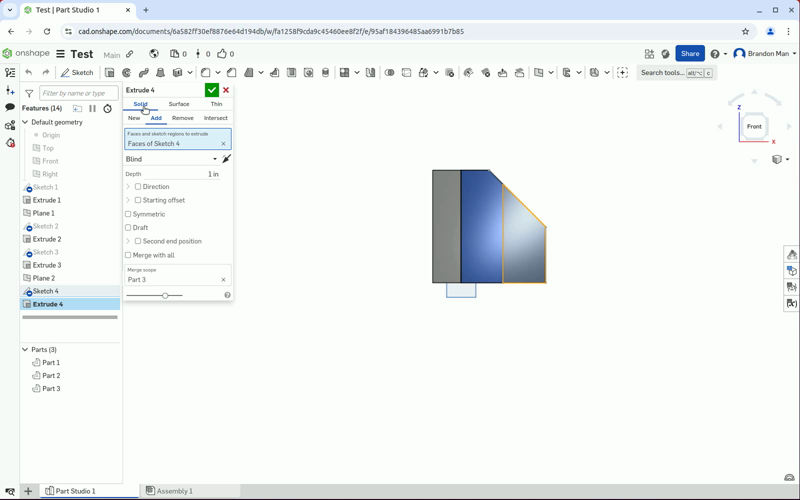
click(143, 106)
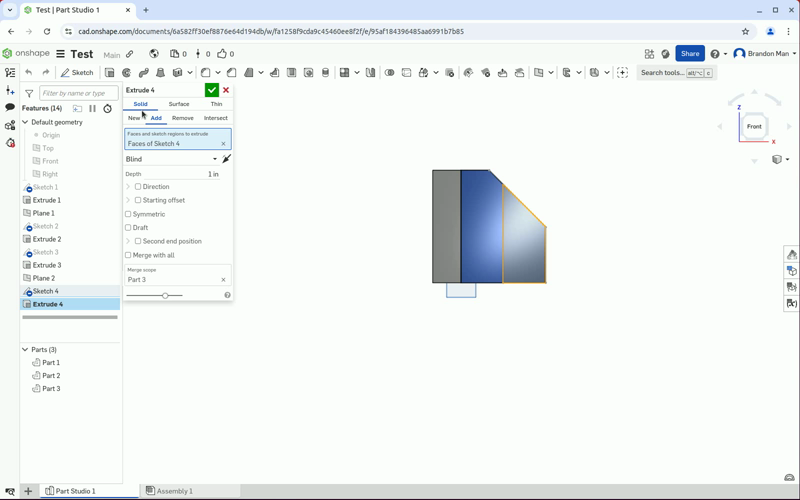
mouse_move(137, 120)
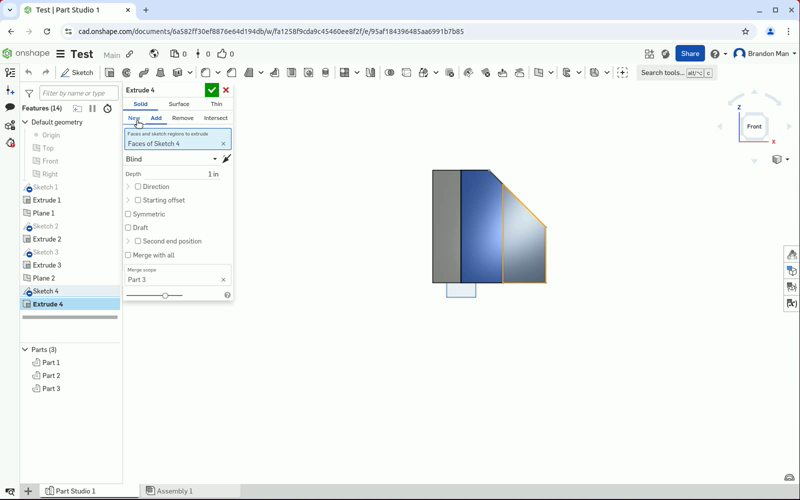
click(137, 120)
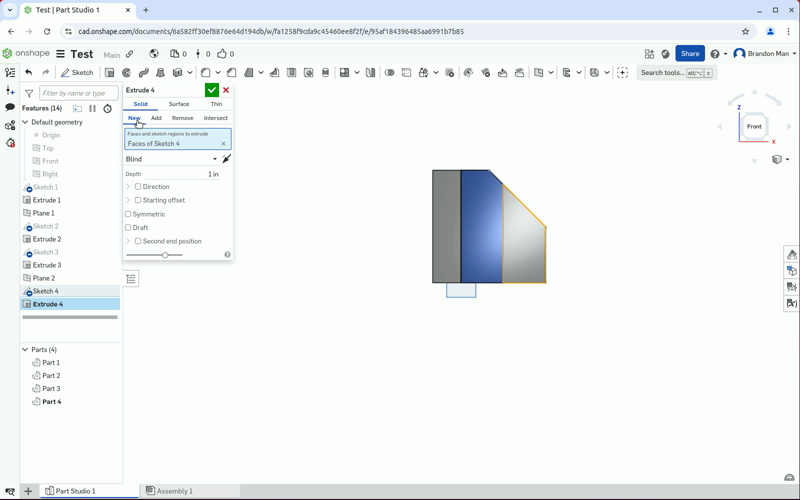
key(tab, 4)
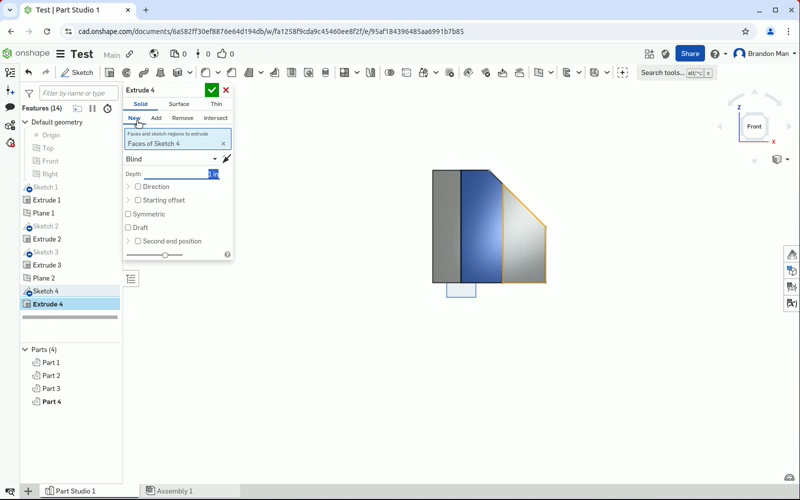
text(5.777)
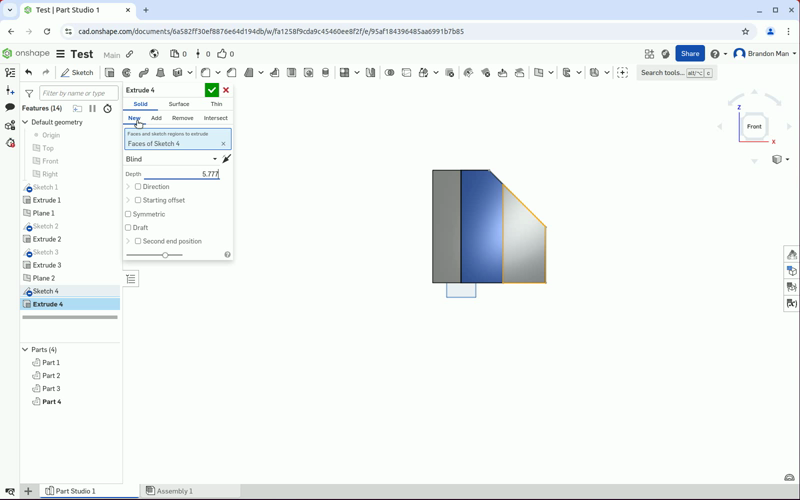
key(enter)
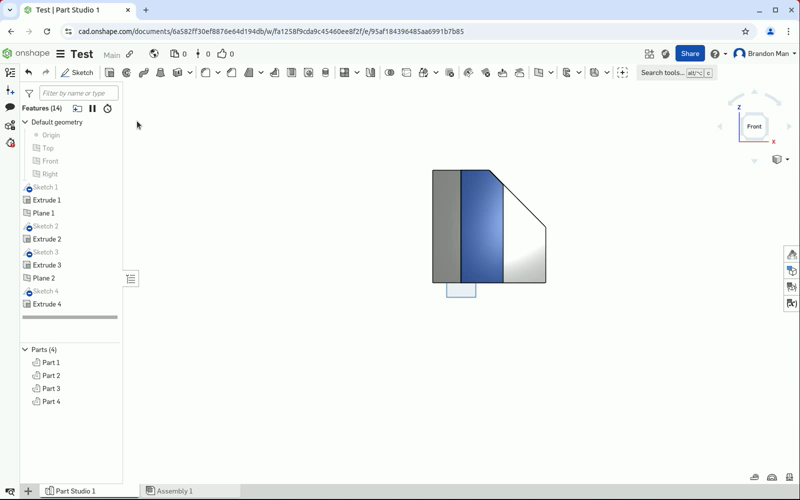
key(shift+h)
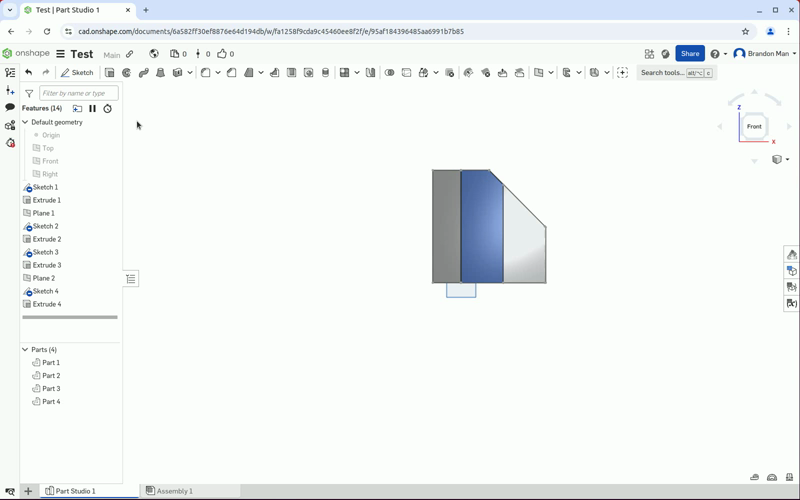
key(shift+h)
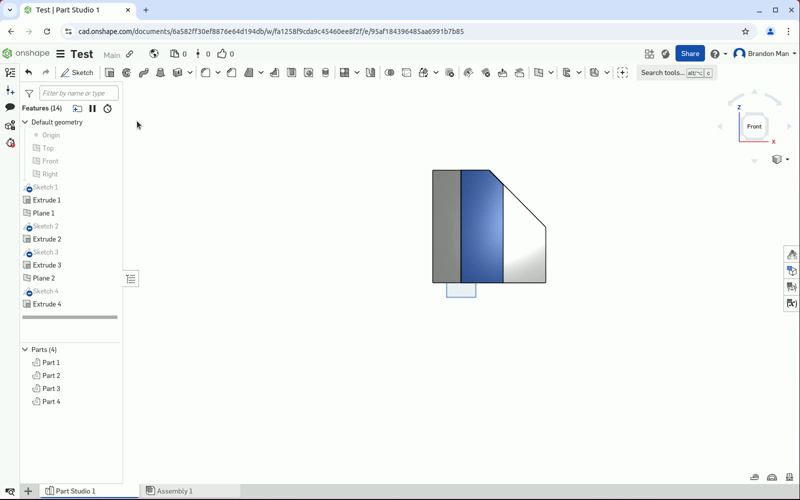
mouse_move(73, 189)
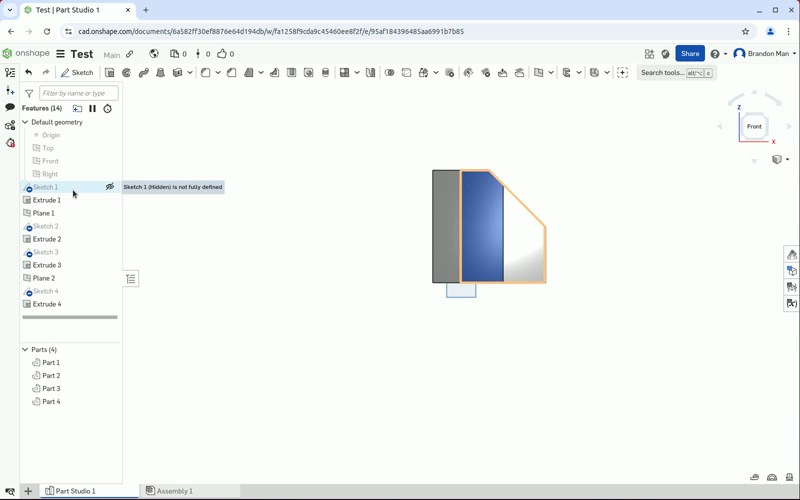
click(73, 189)
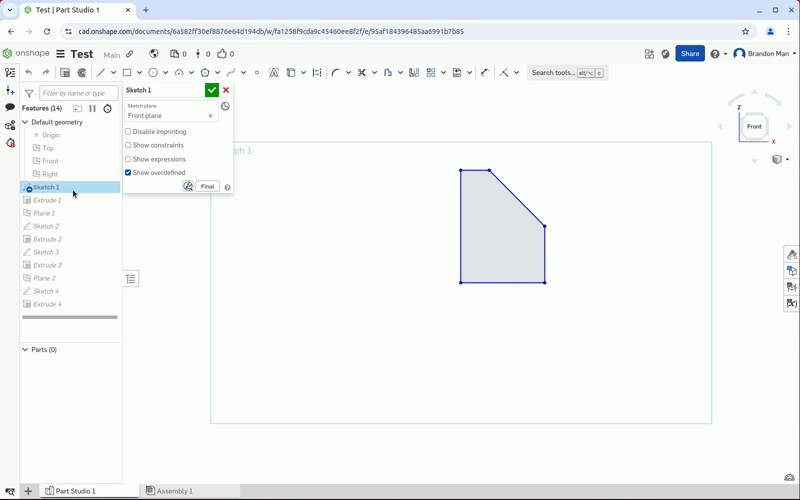
mouse_move(229, 92)
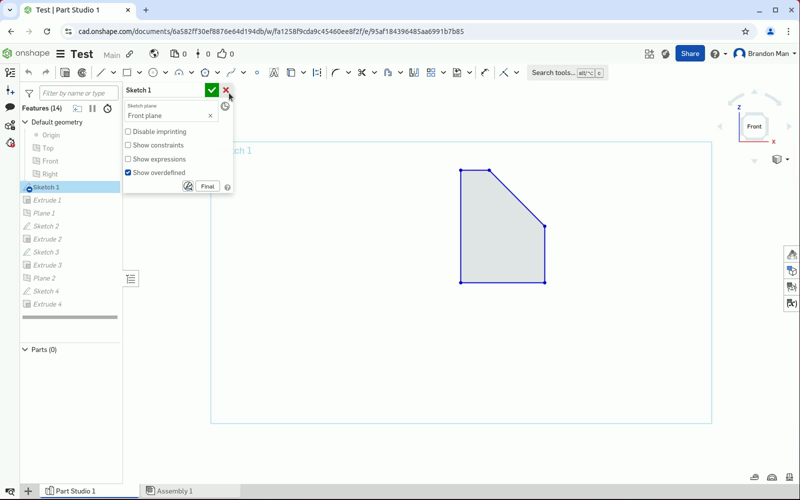
click(229, 92)
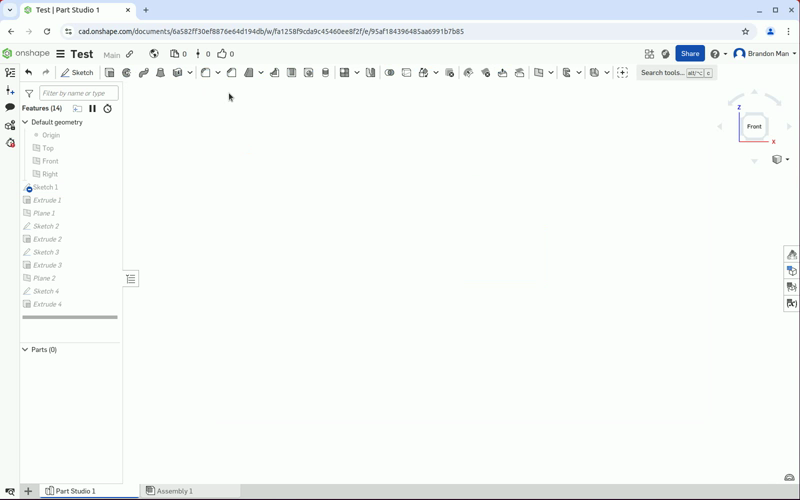
key(shift+s)
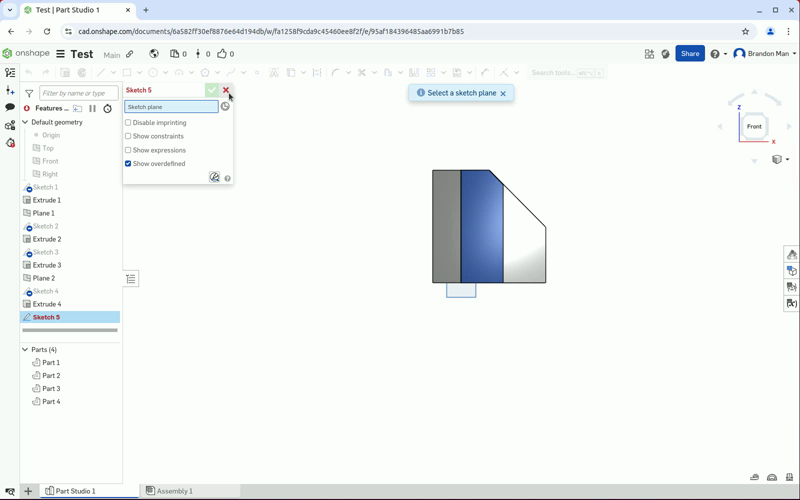
mouse_move(73, 280)
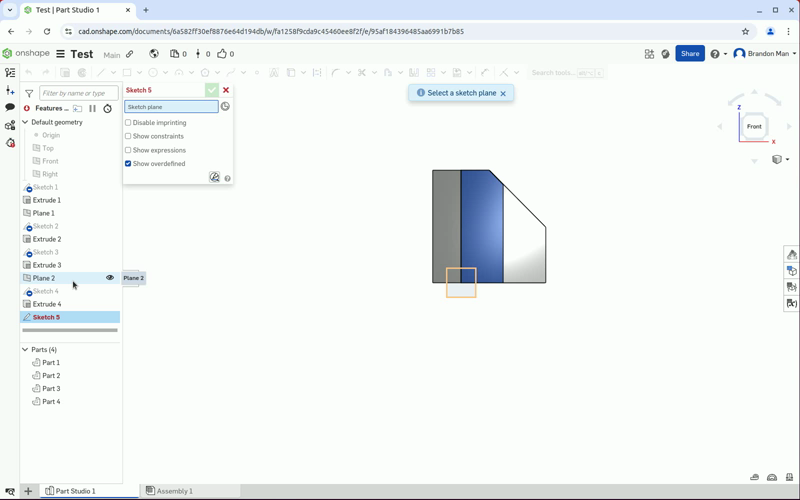
click(73, 280)
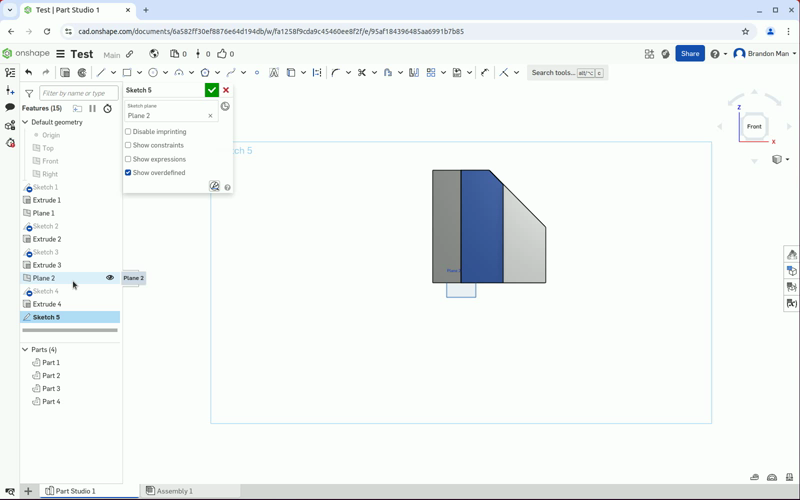
mouse_move(73, 352)
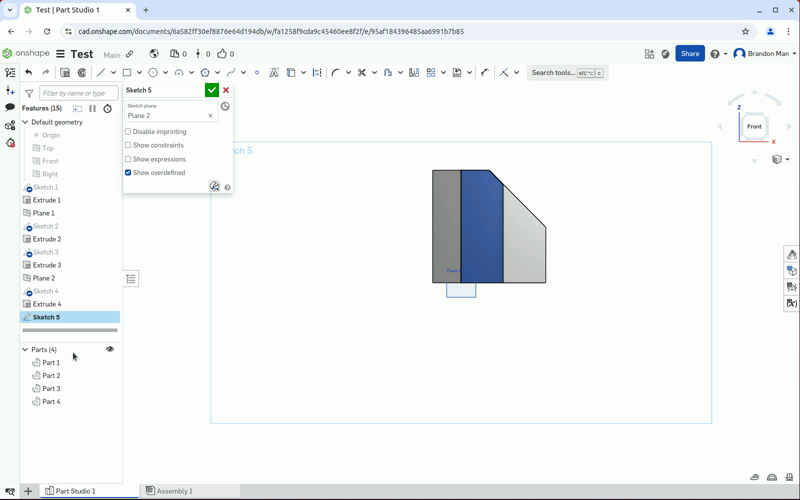
key(y)
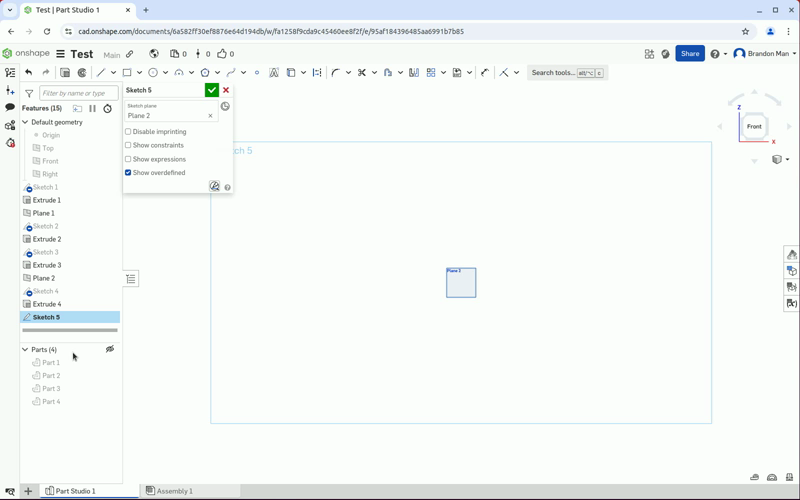
key(l)
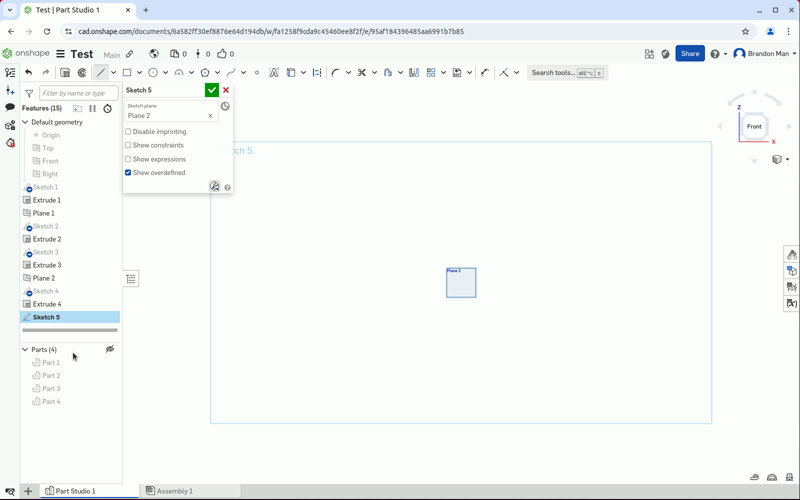
key_down(shift)
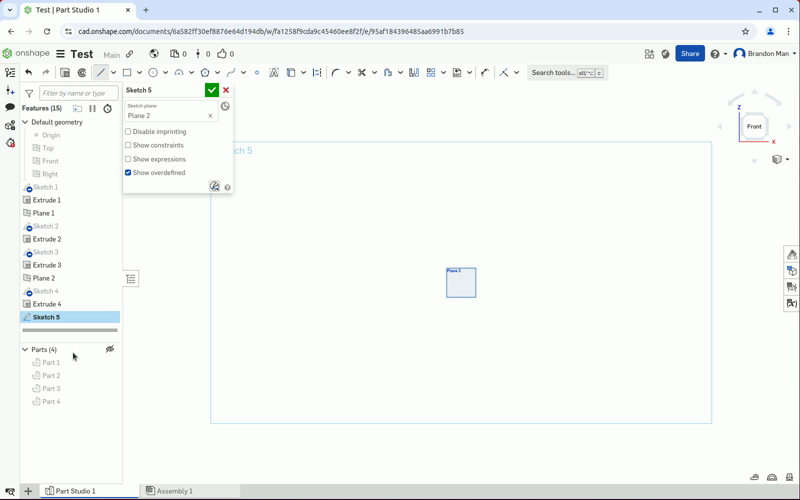
mouse_move(460, 282)
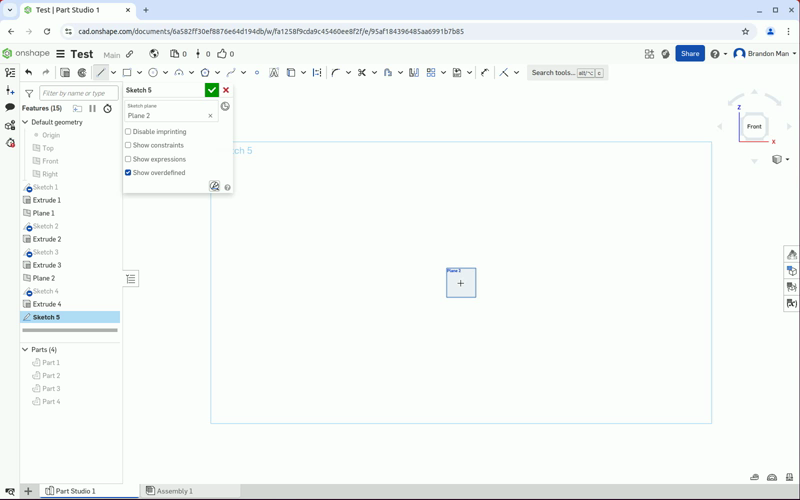
click(460, 282)
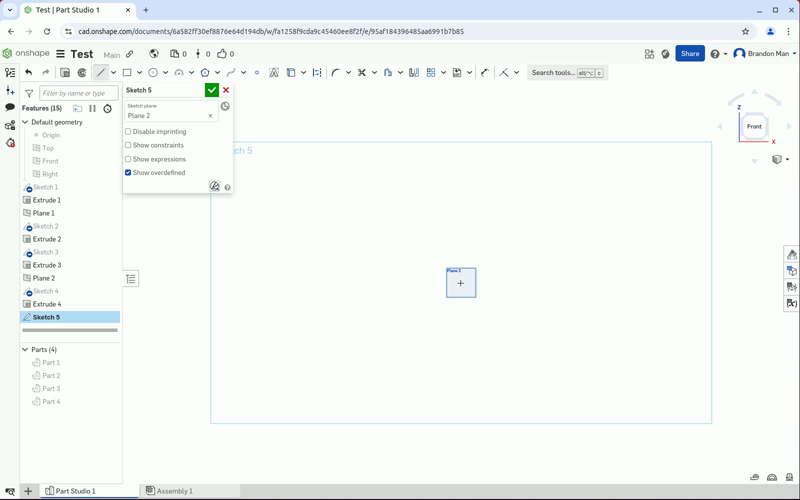
key_up(shift)
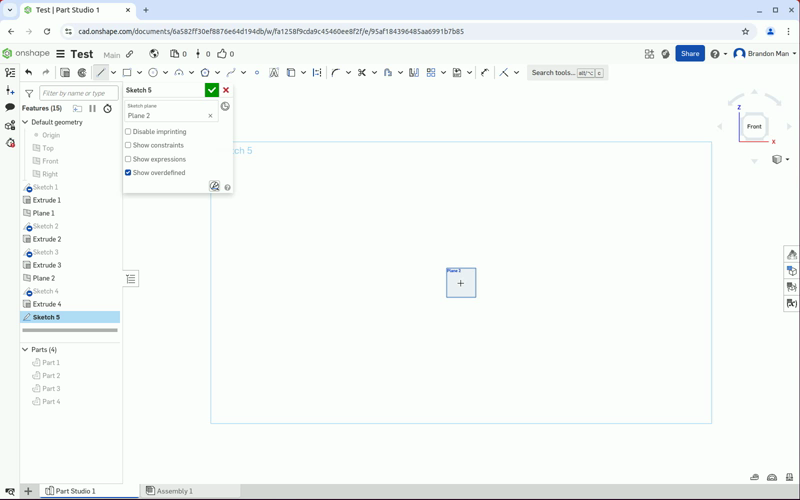
key_down(shift)
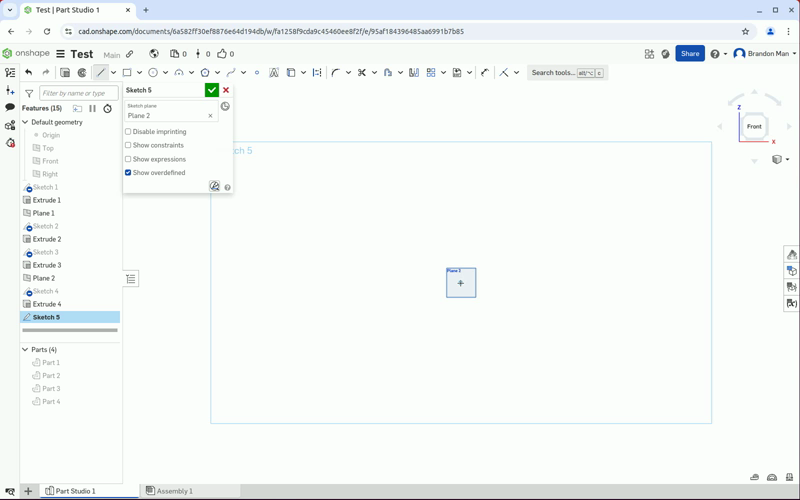
mouse_move(490, 282)
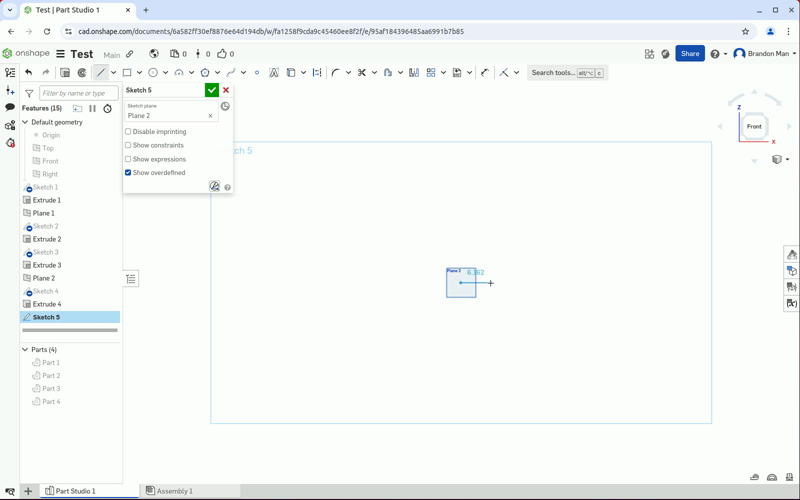
mouse_move(503, 282)
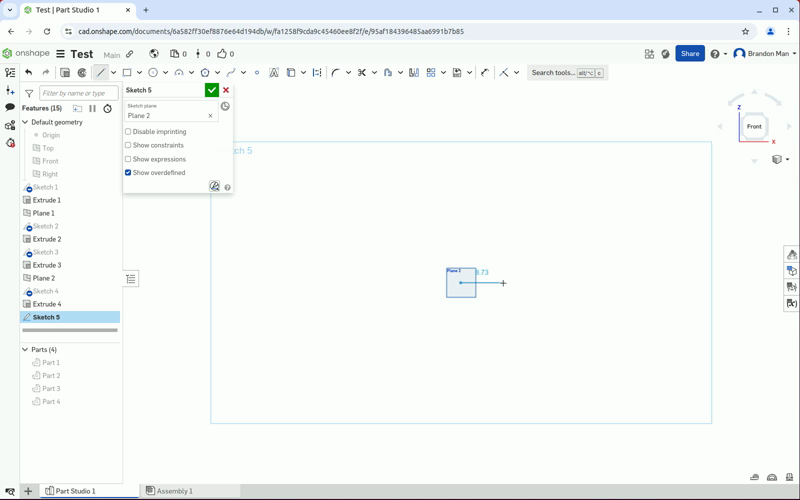
click(503, 282)
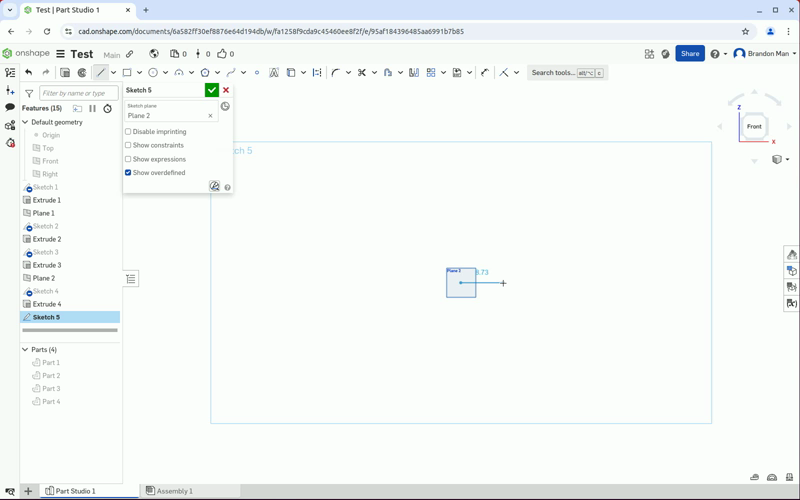
key_up(shift)
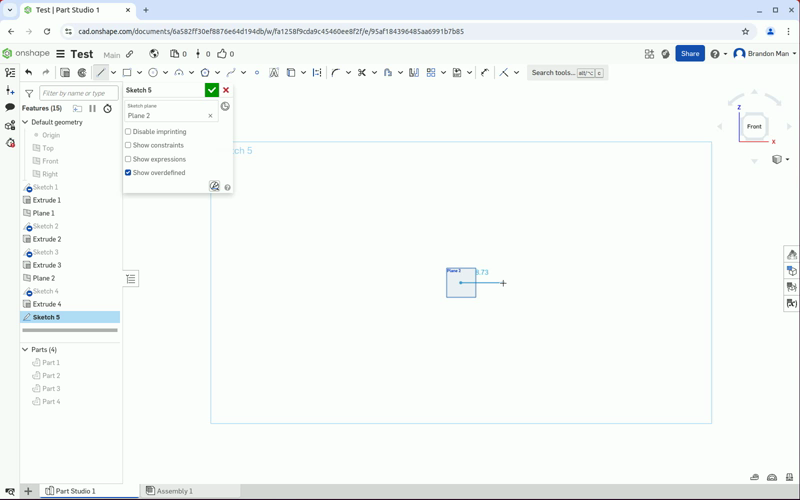
key_down(shift)
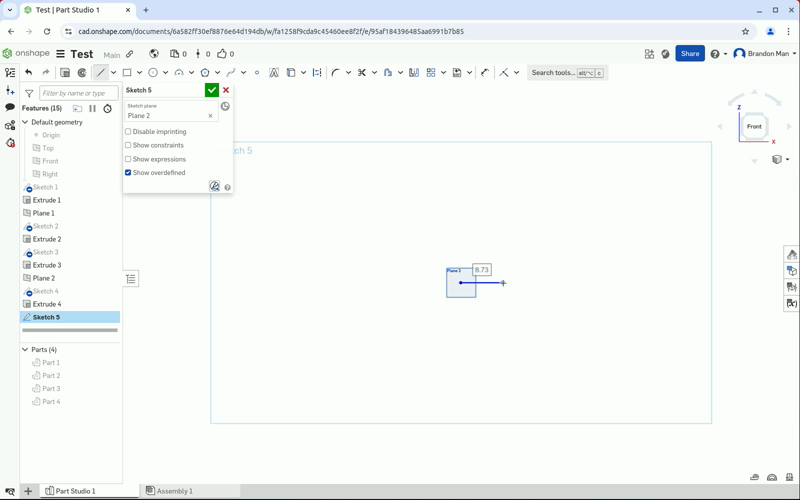
mouse_move(503, 184)
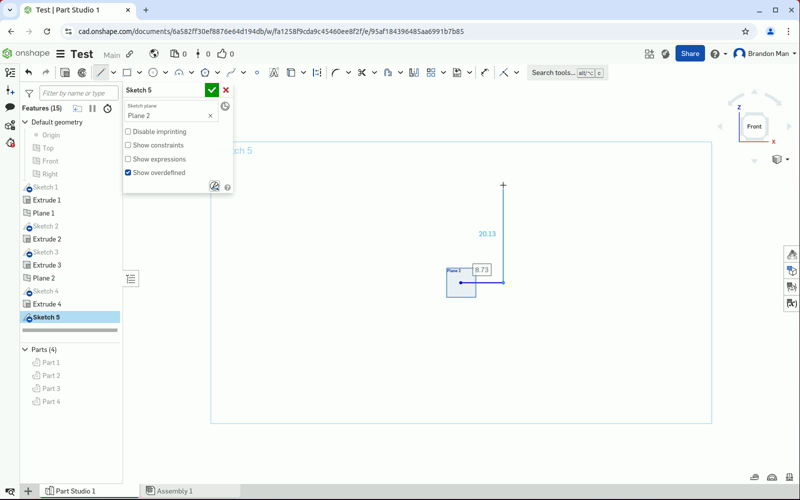
click(503, 184)
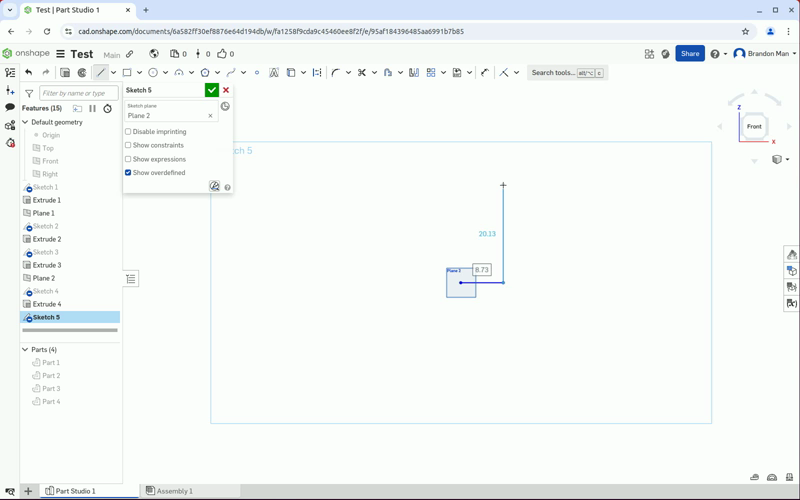
key_up(shift)
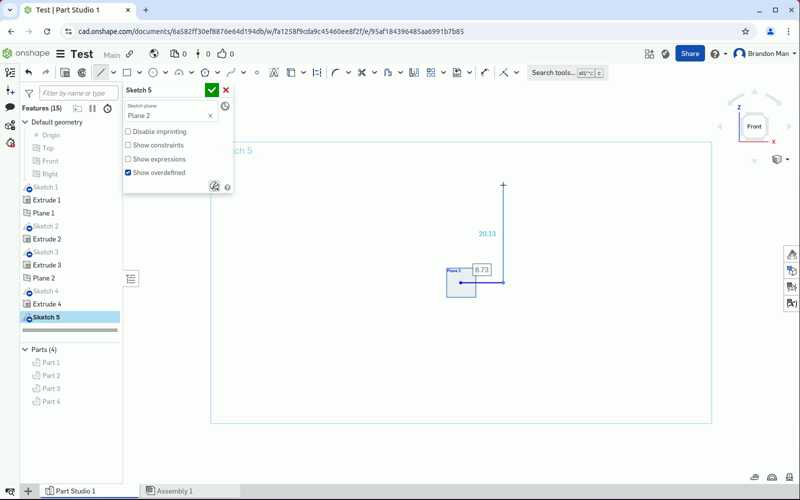
key_down(shift)
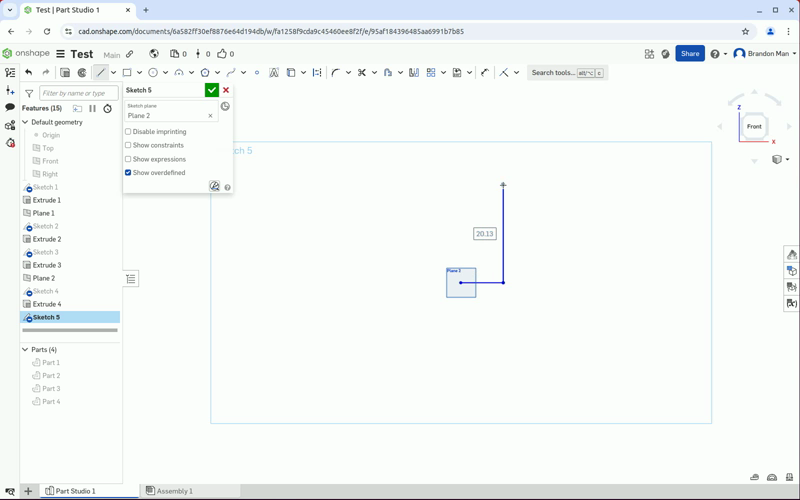
mouse_move(533, 184)
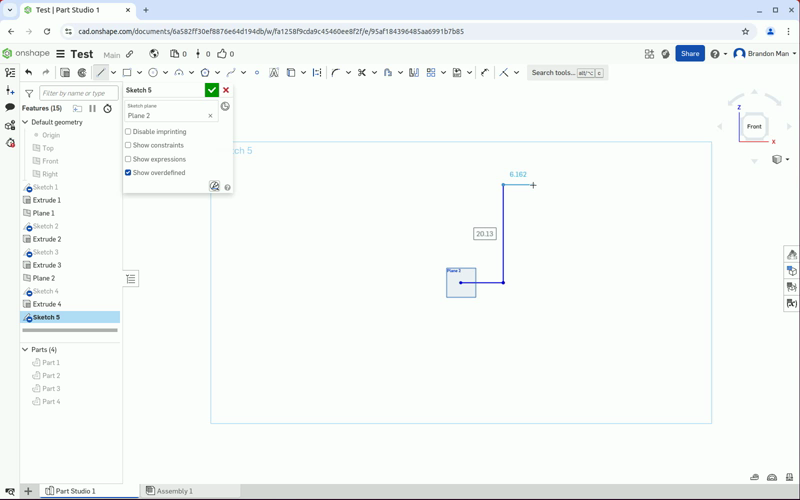
mouse_move(489, 170)
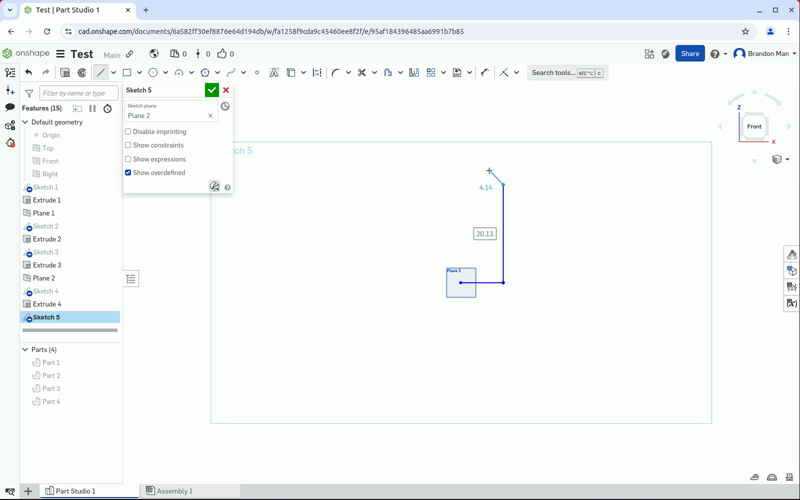
click(489, 170)
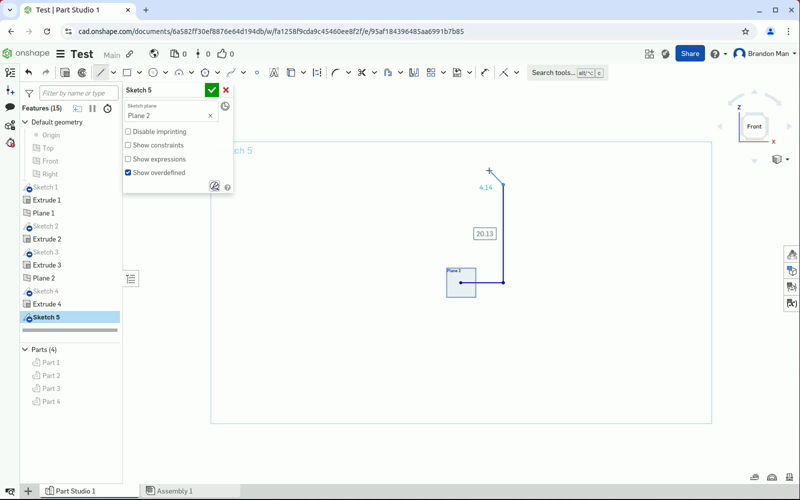
key_up(shift)
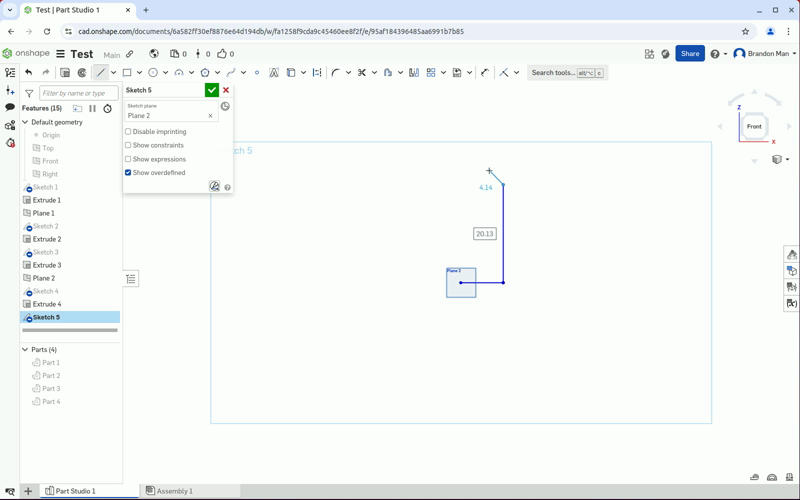
key_down(shift)
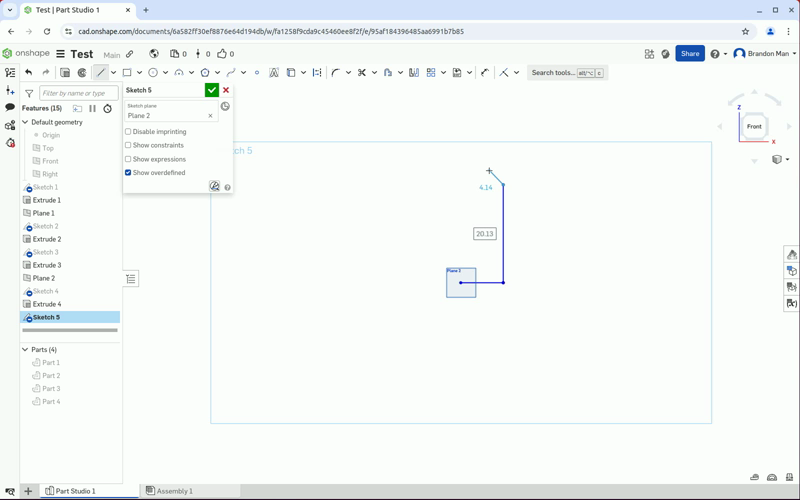
mouse_move(519, 170)
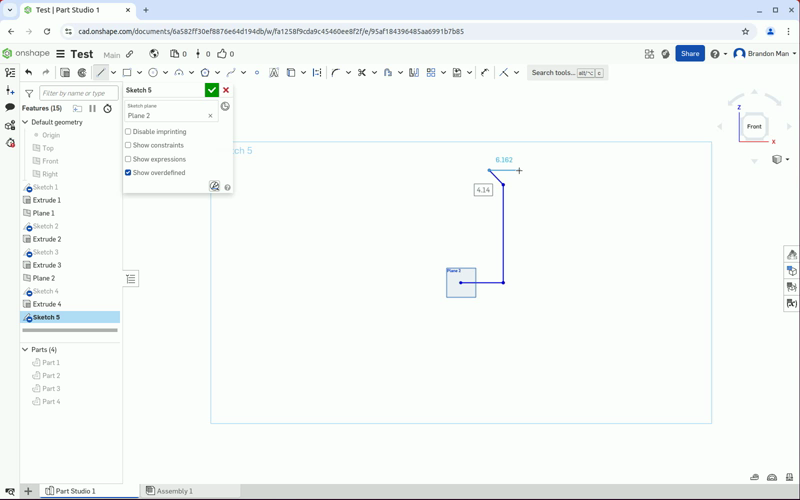
mouse_move(460, 170)
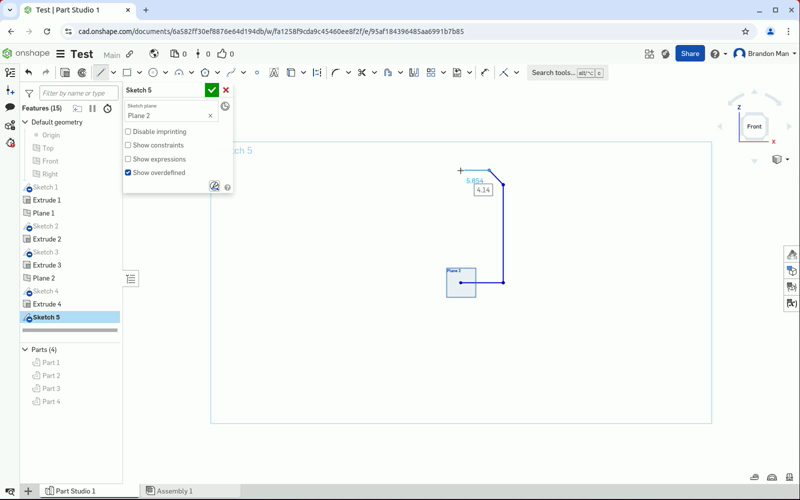
click(460, 170)
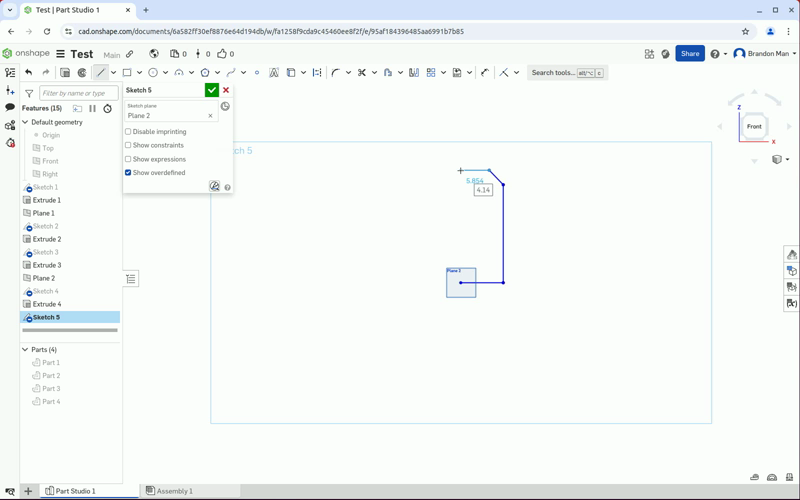
key_up(shift)
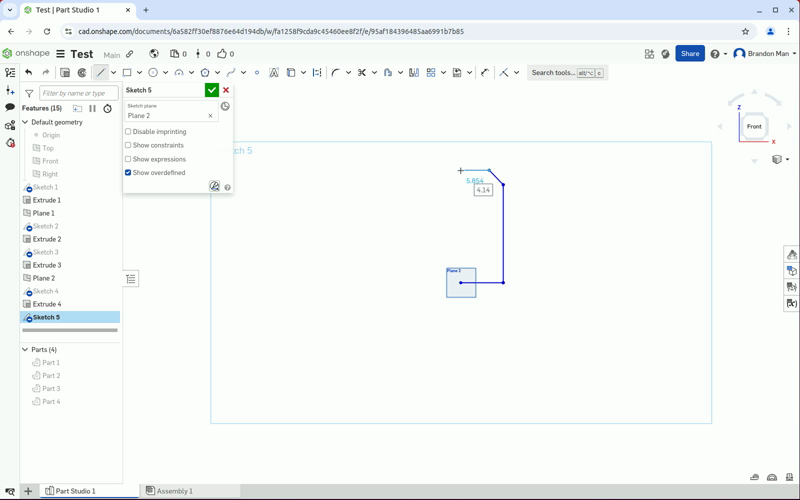
key_down(shift)
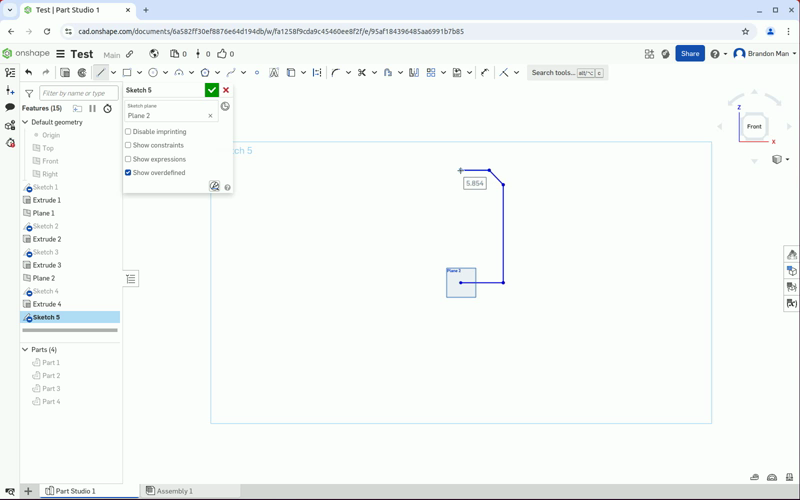
mouse_move(460, 282)
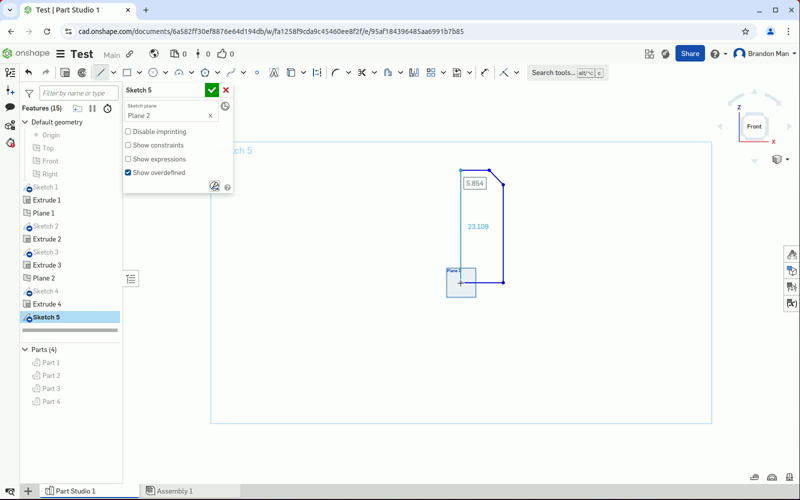
key_up(shift)
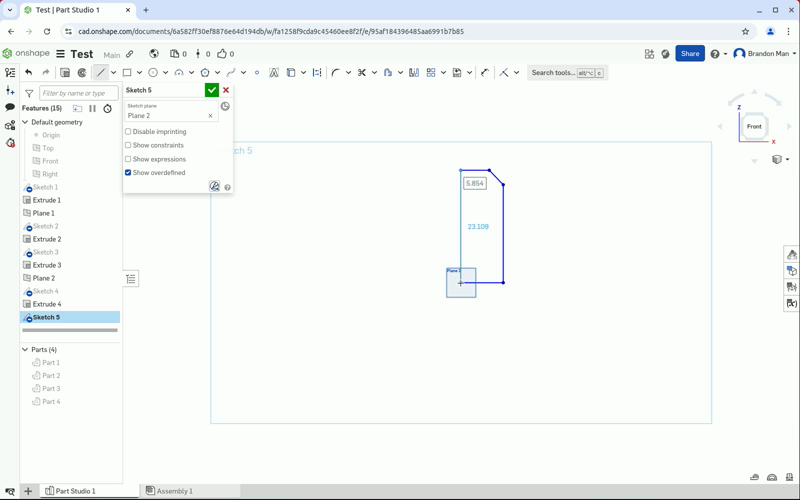
click(460, 282)
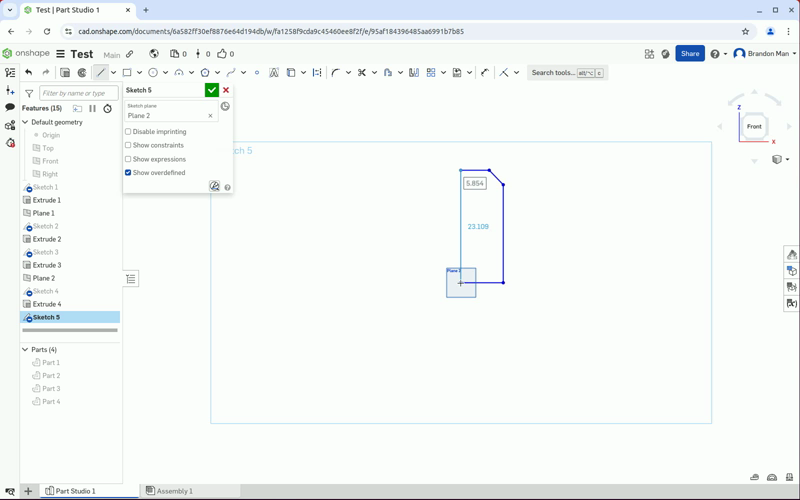
key(esc)
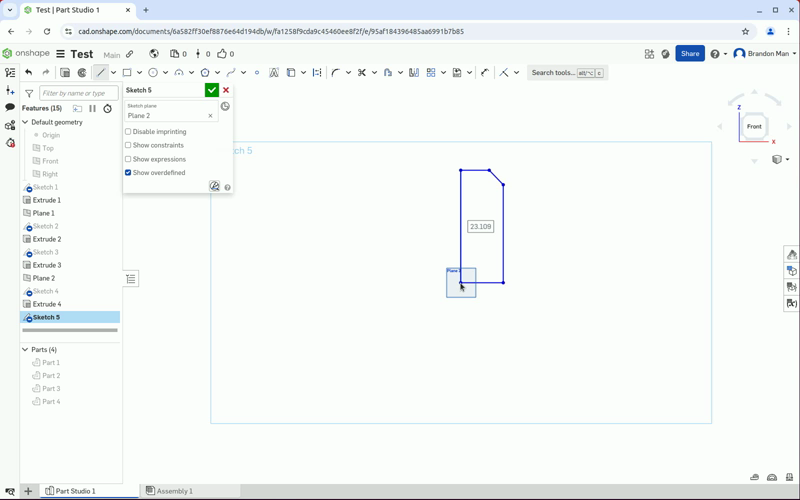
mouse_move(474, 273)
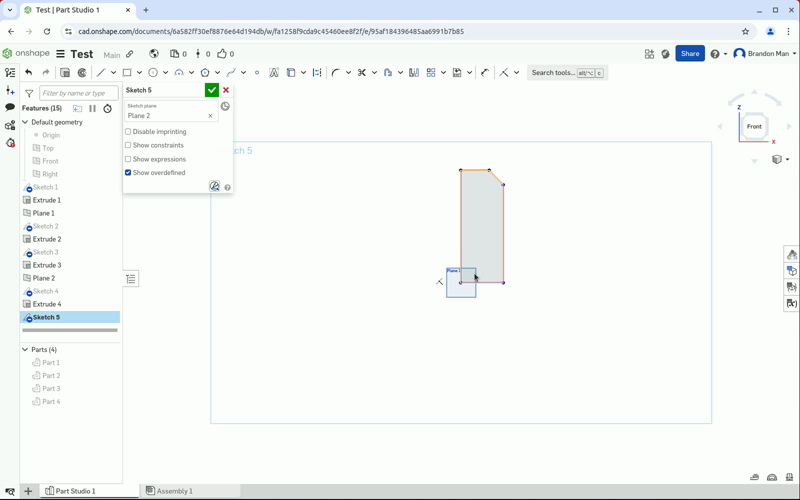
click(474, 273)
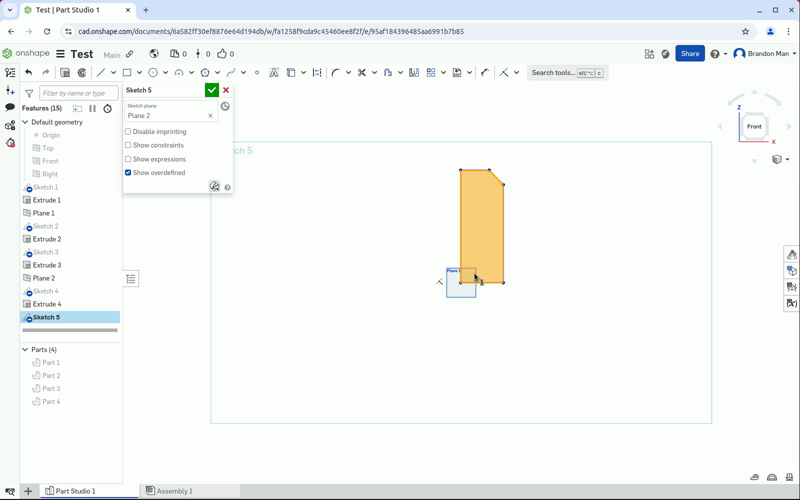
mouse_move(73, 352)
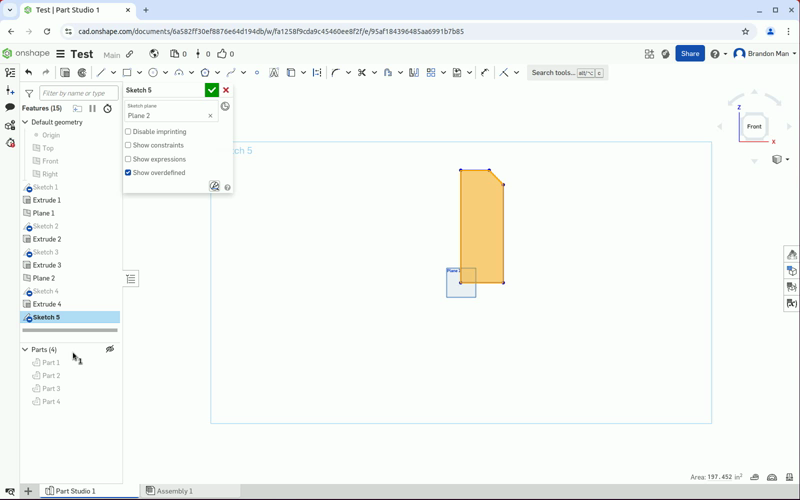
key(shift+y)
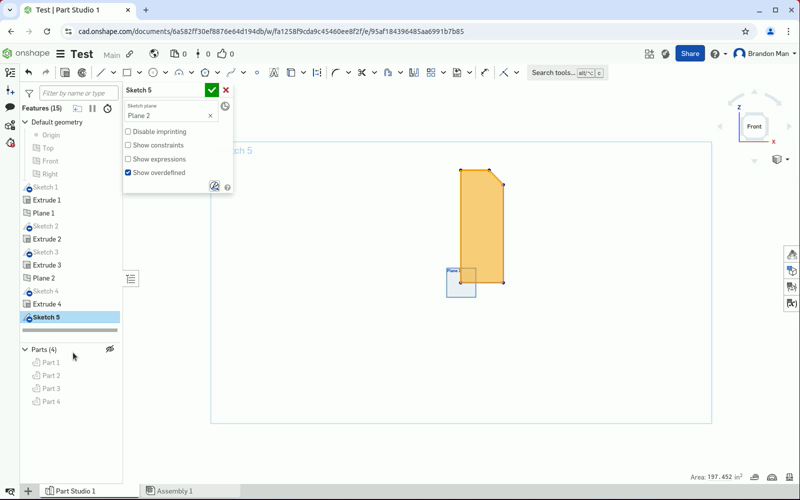
key(shift+e)
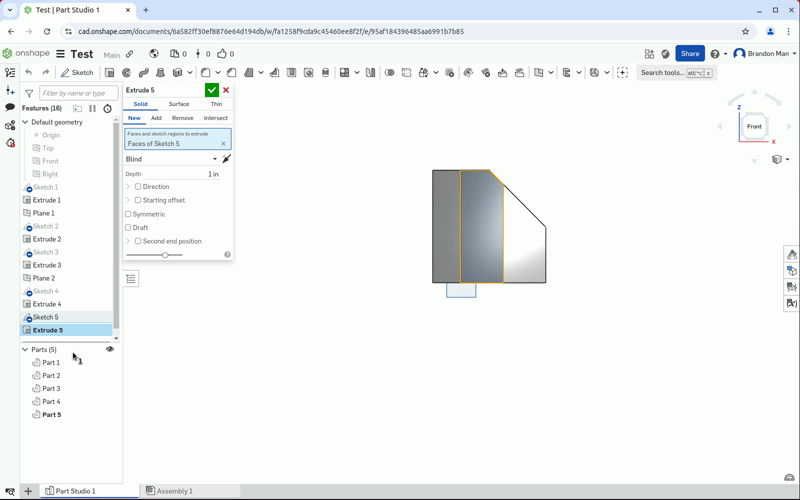
mouse_move(143, 106)
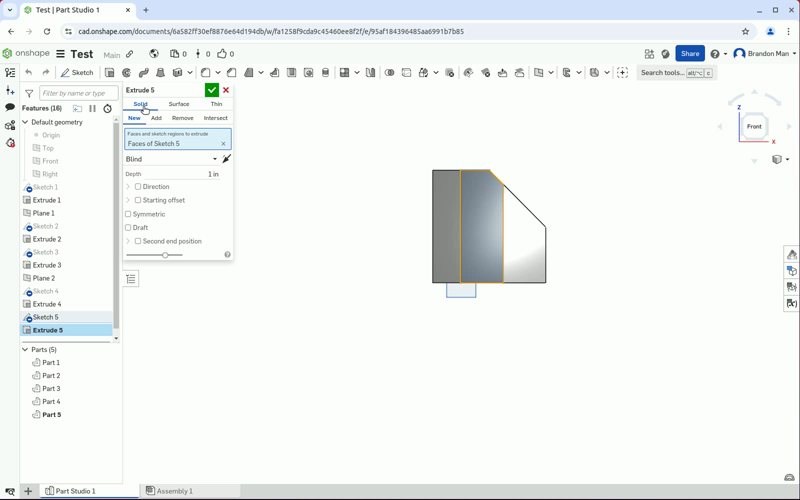
click(143, 106)
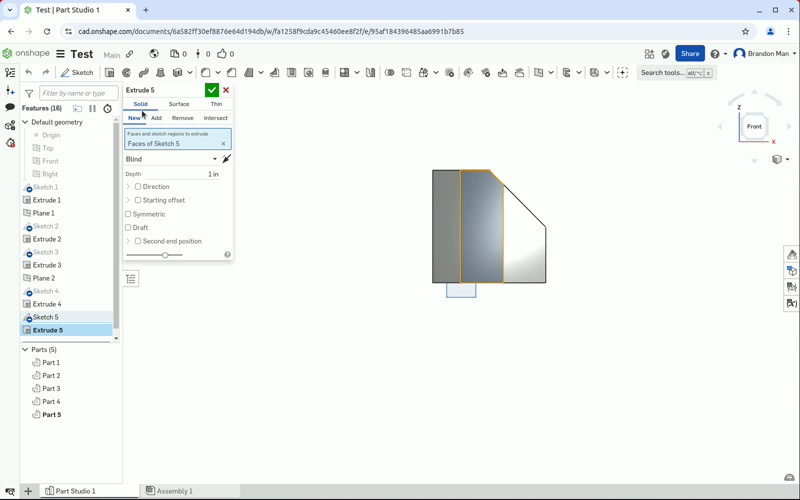
mouse_move(137, 120)
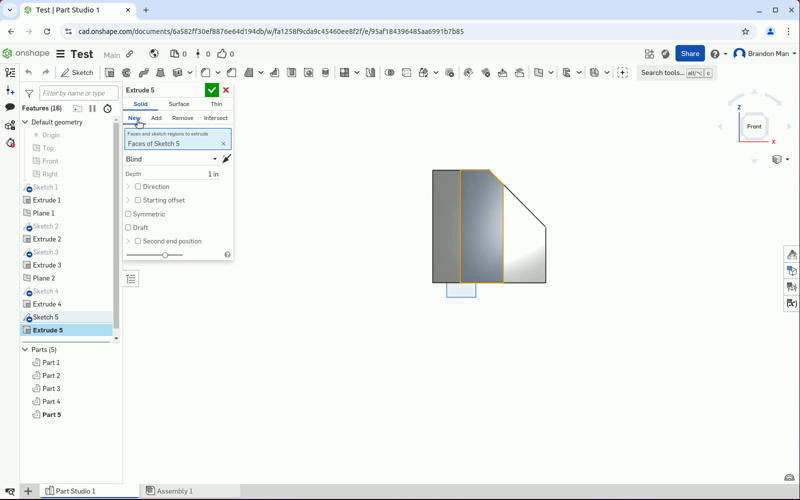
click(137, 120)
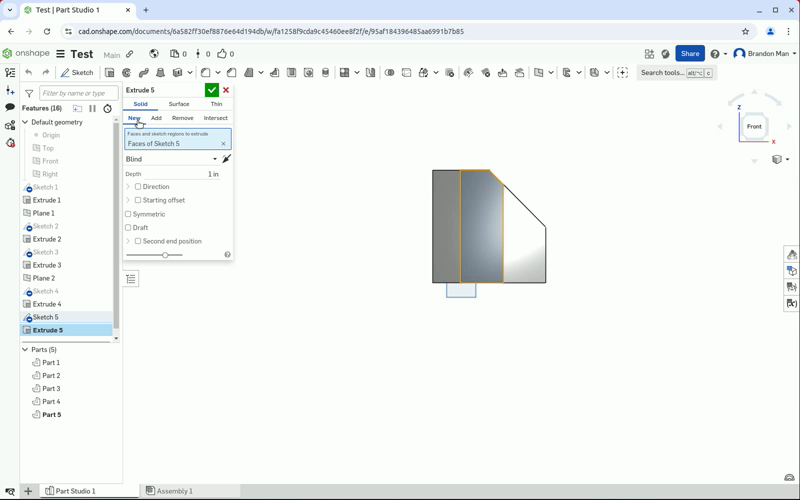
key(tab, 4)
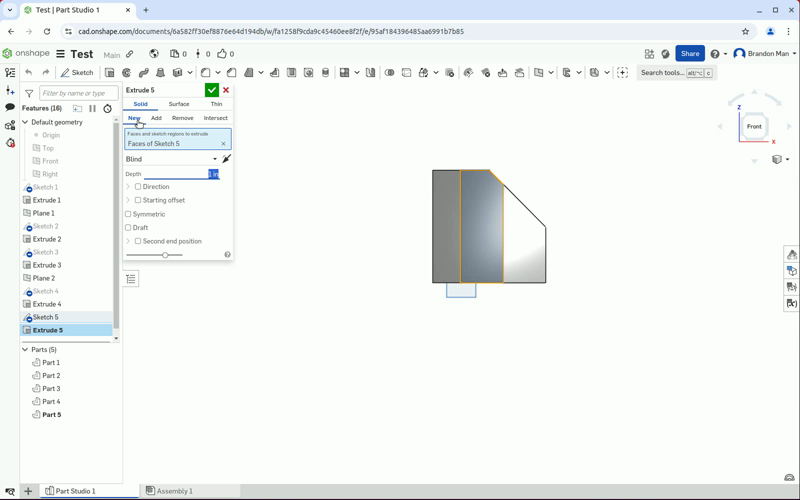
text(5.777)
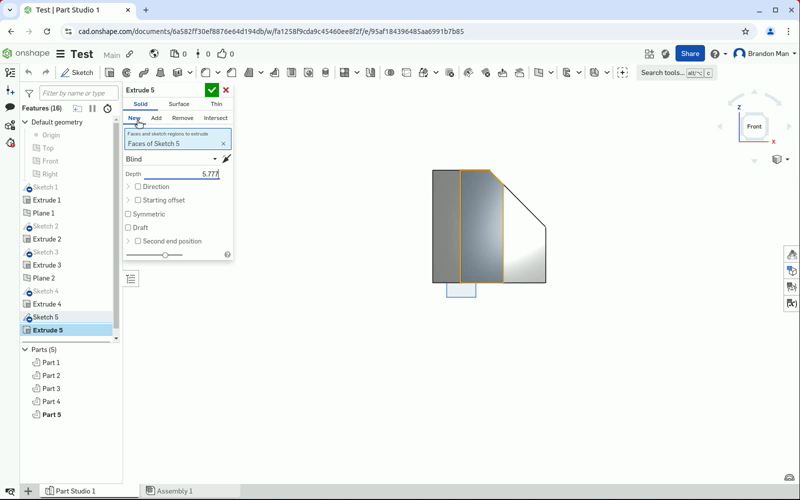
key(enter)
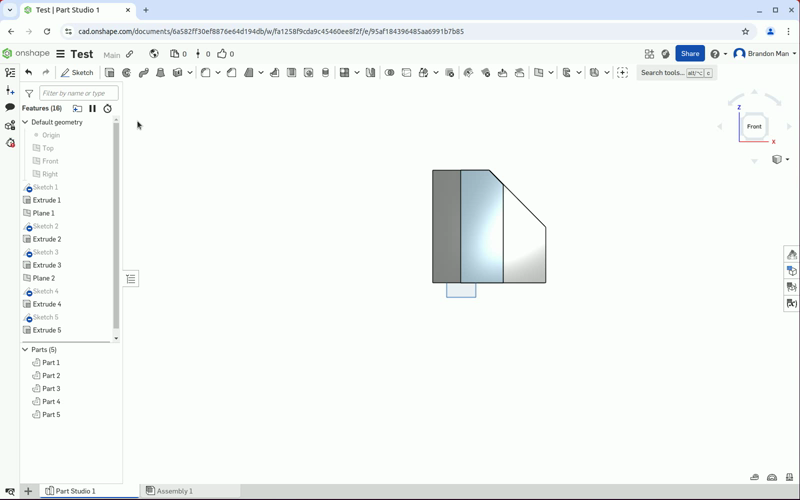
key(shift+h)
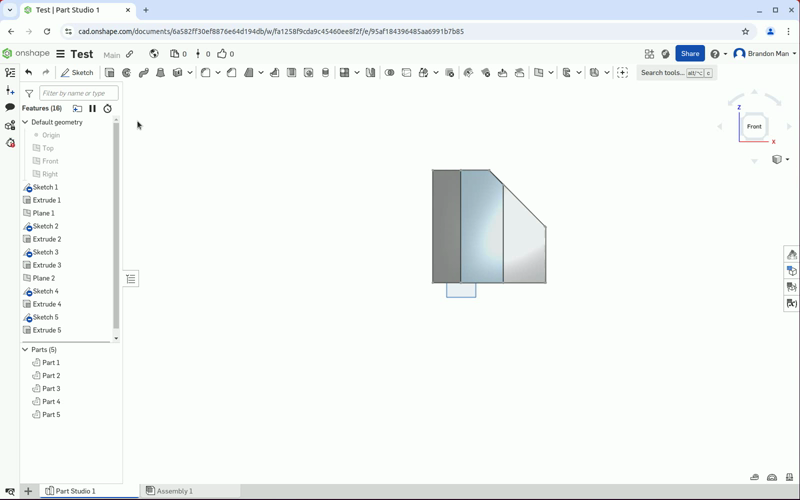
key(shift+h)
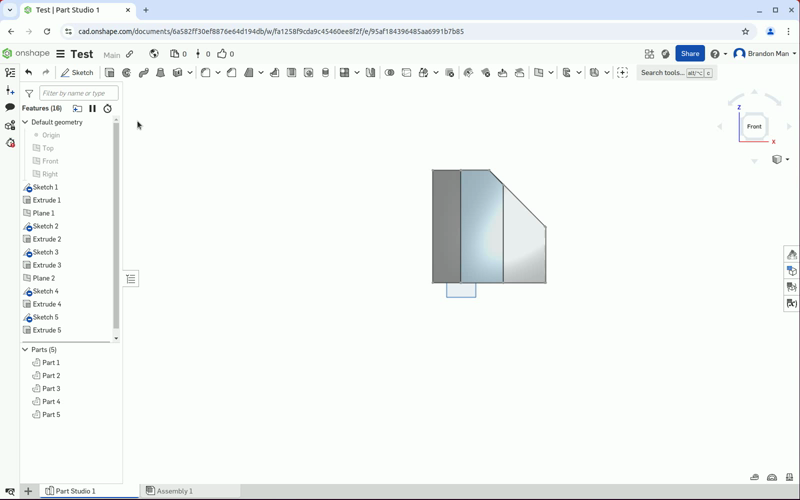
key(shift+7)
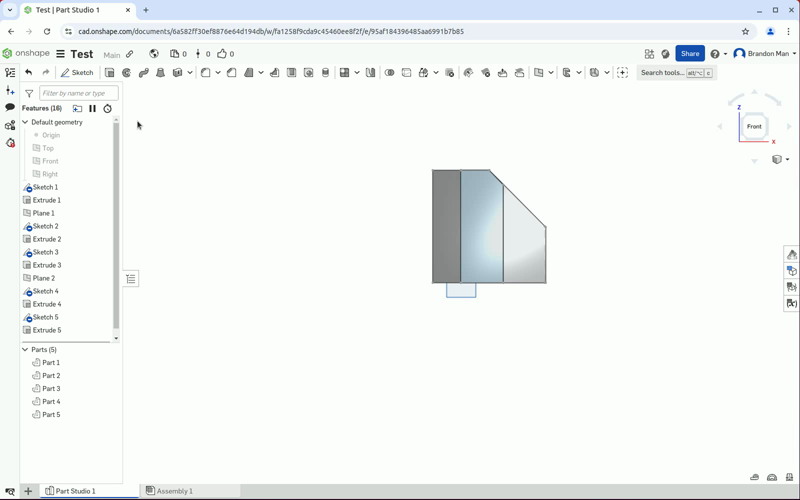
key(left, 2)
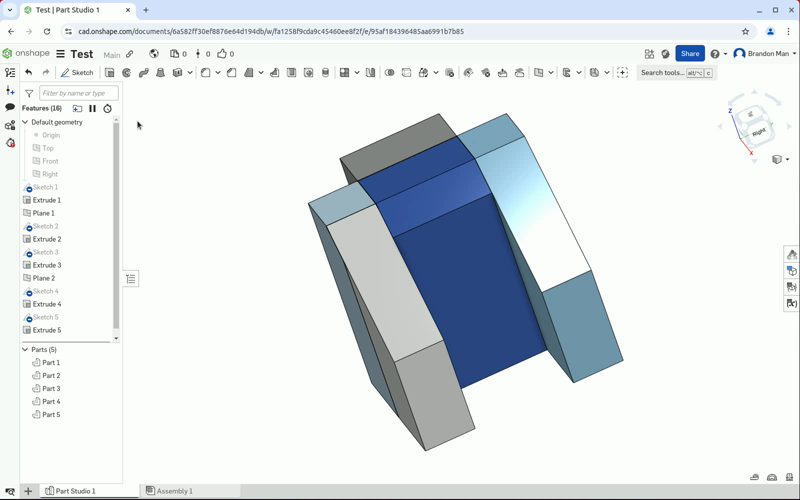
key(down, 2)
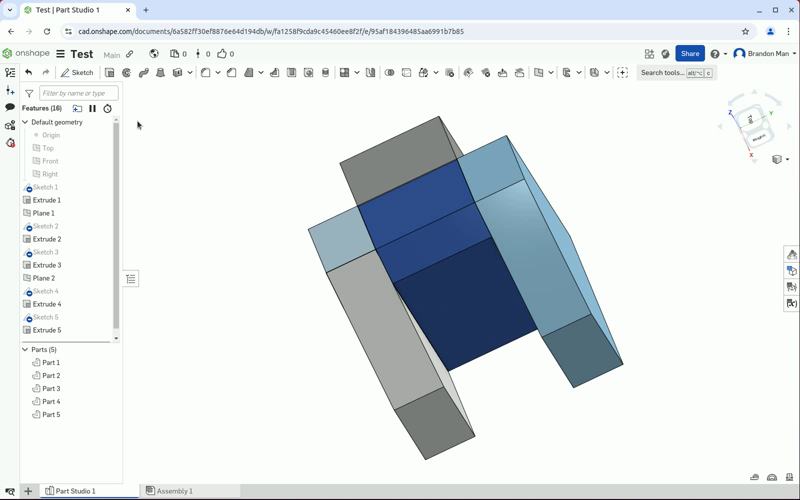
key(up, 2)
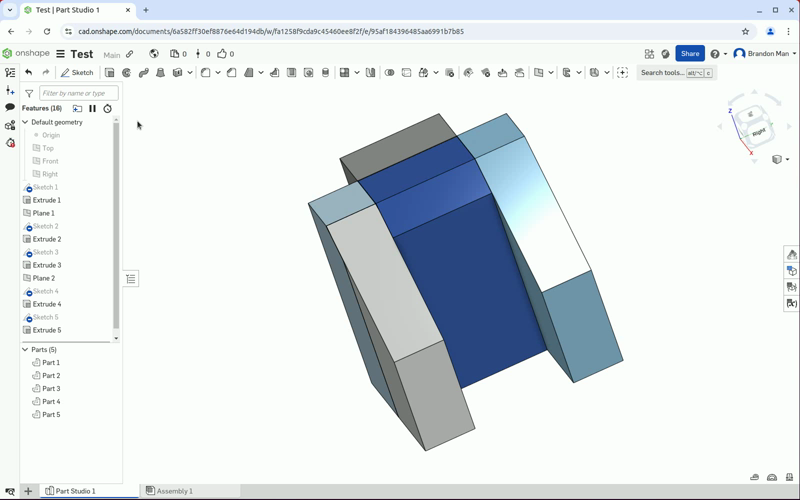
key(right, 2)
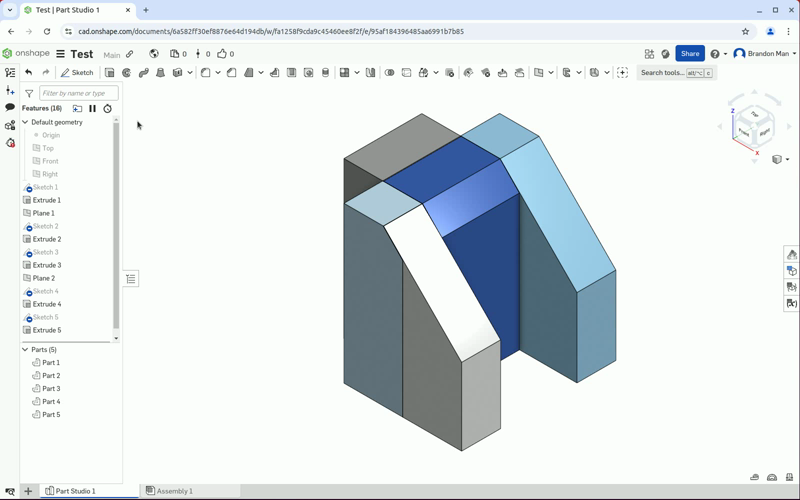
mouse_move(69, 189)
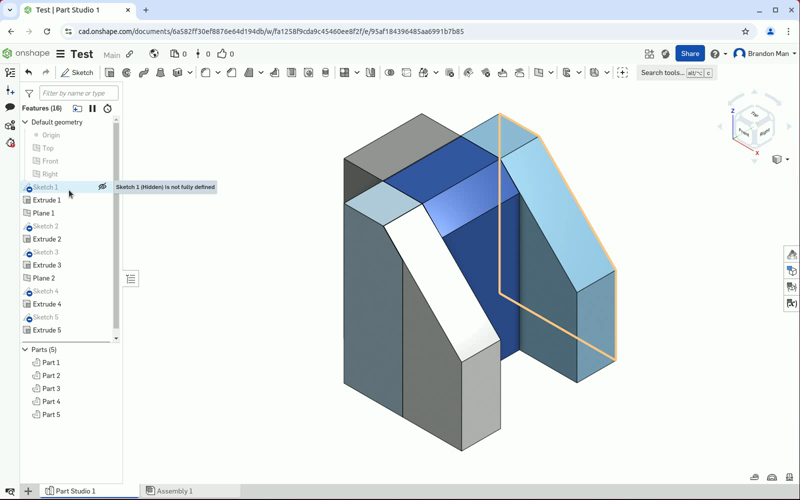
click(69, 189)